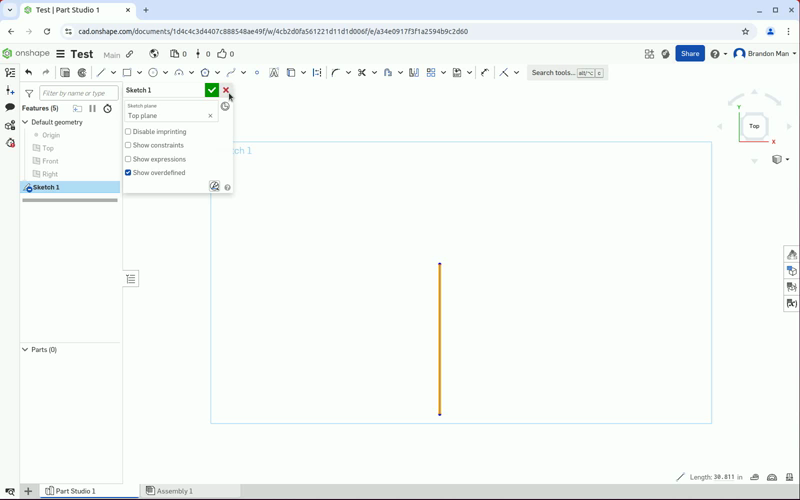
key(shift+h)
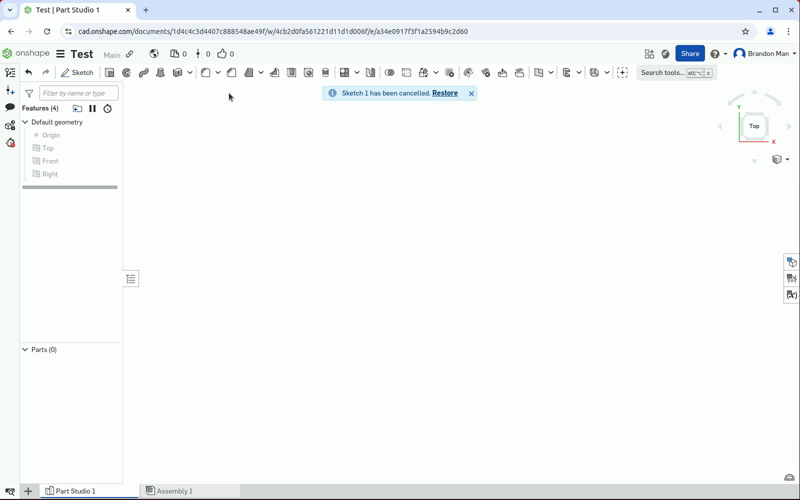
mouse_move(73, 352)
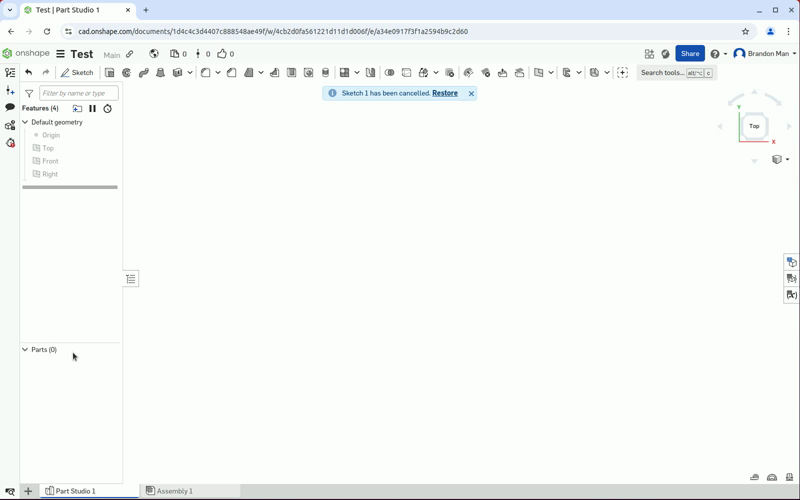
key(y)
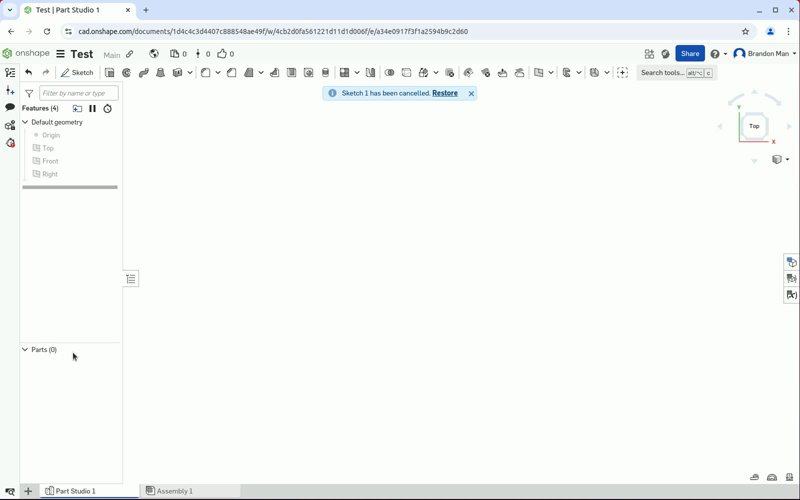
key(shift+p)
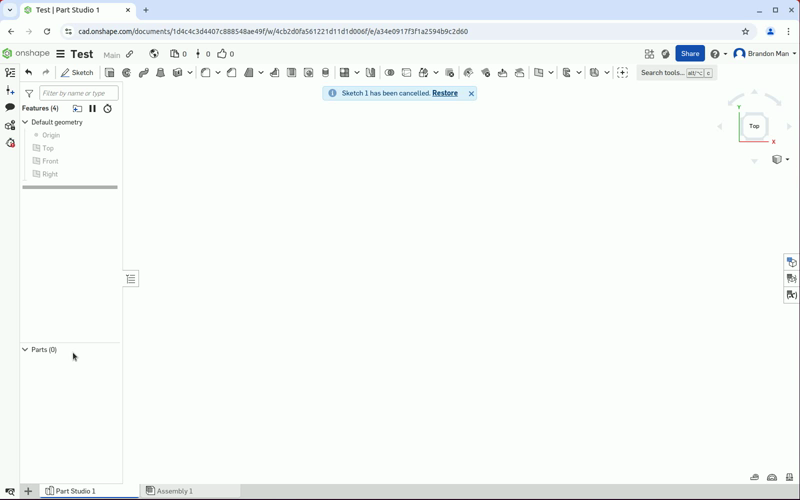
key(space)
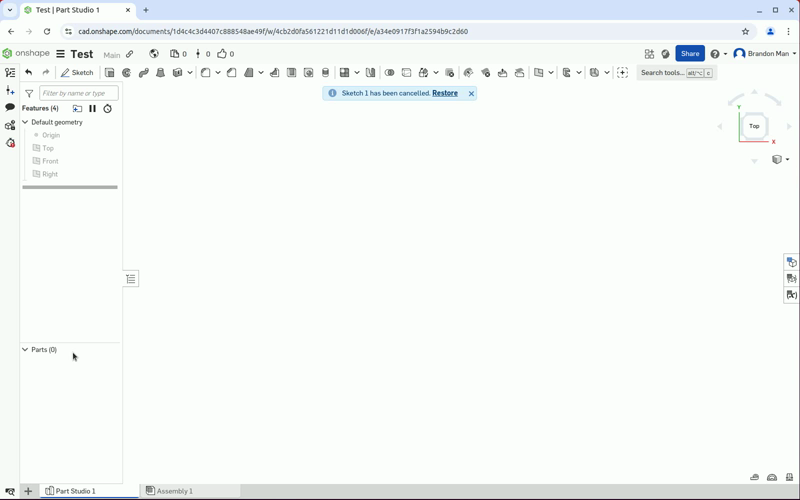
key_down(shift)
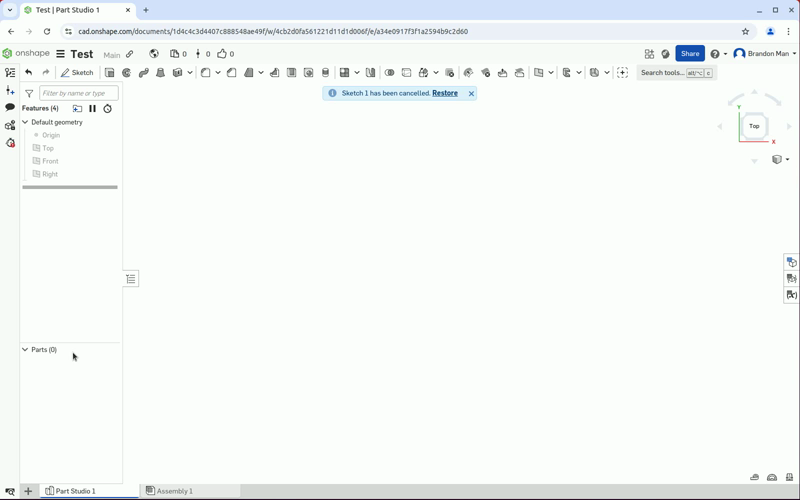
key(up)
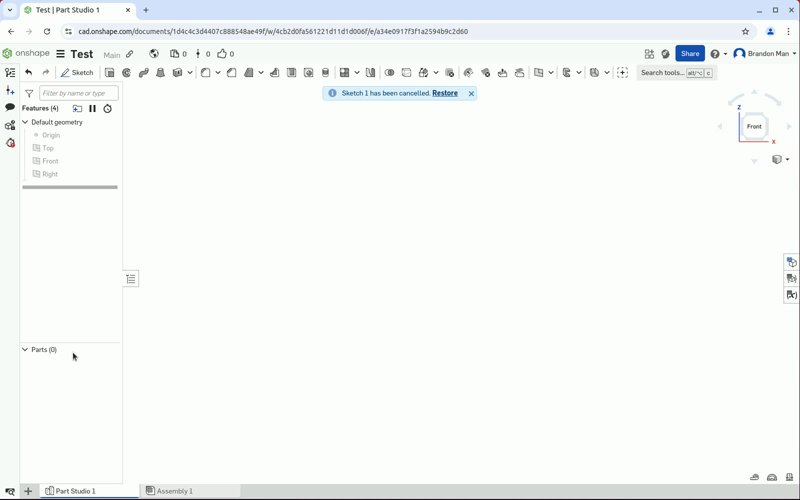
key_up(shift)
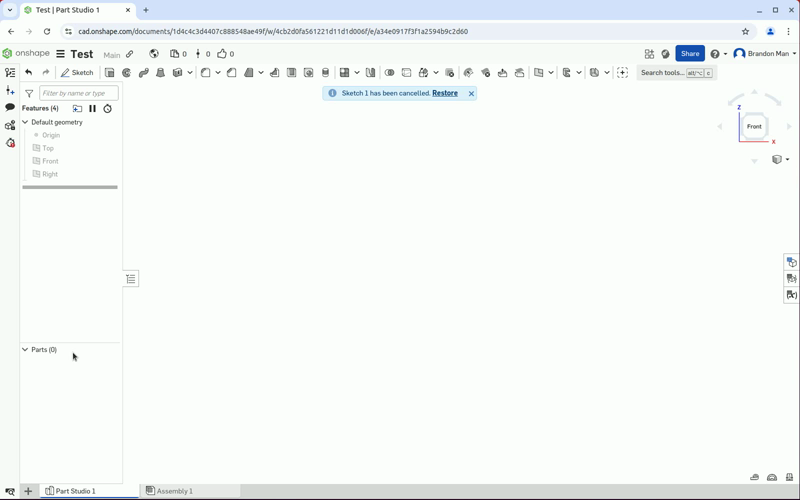
mouse_move(73, 352)
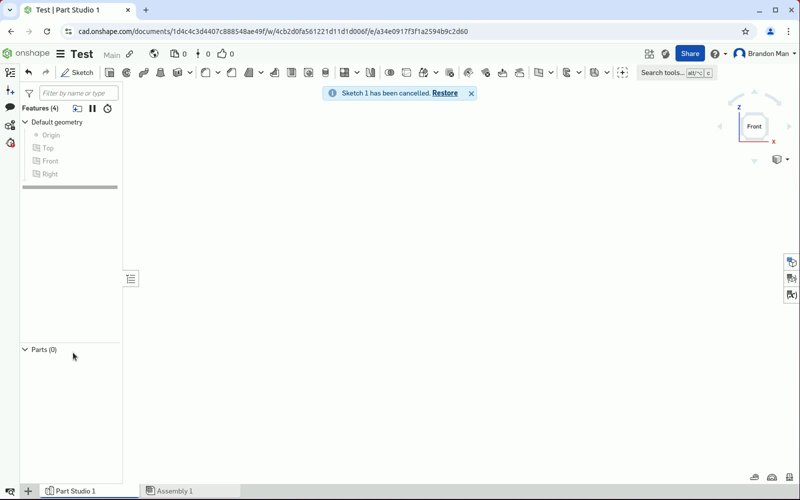
key(shift+y)
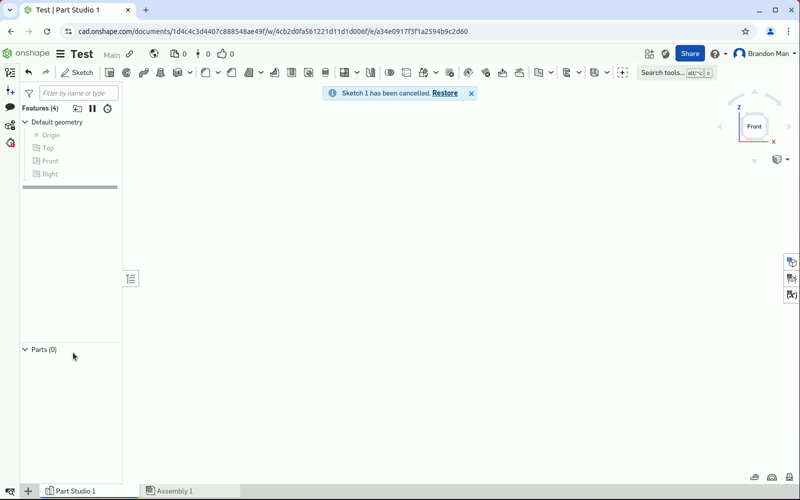
key(shift+s)
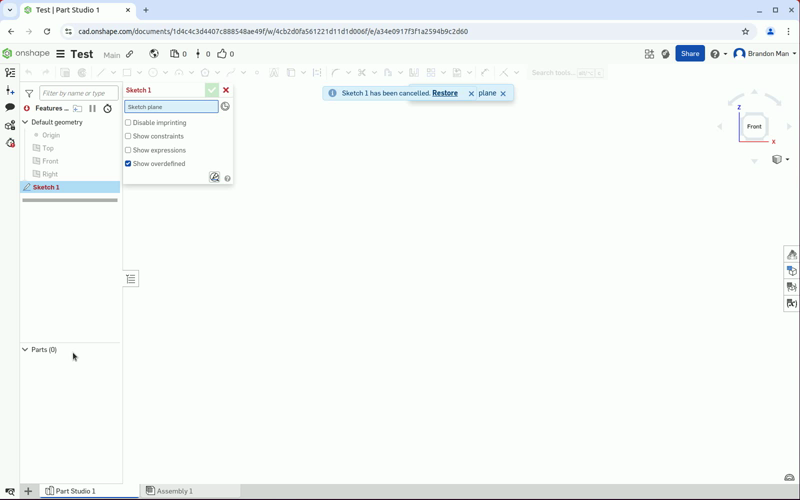
mouse_move(73, 163)
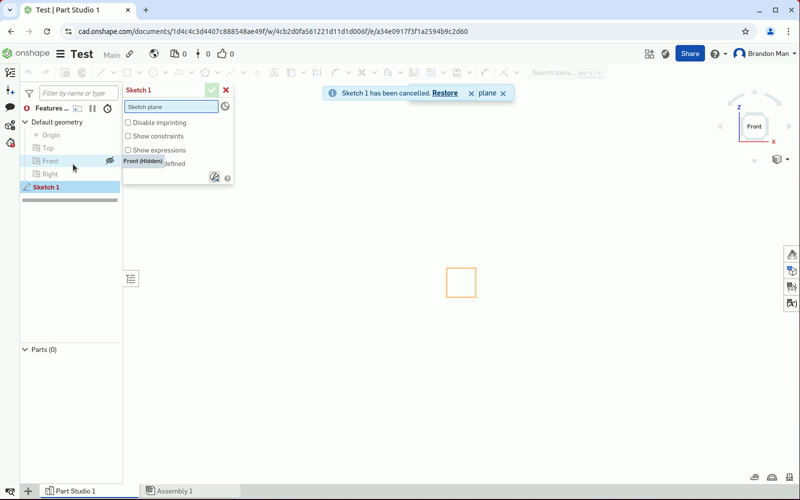
click(73, 163)
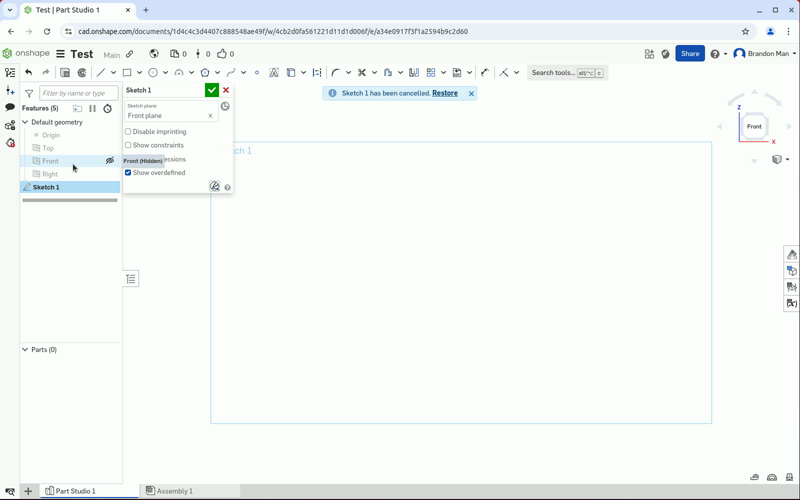
mouse_move(73, 352)
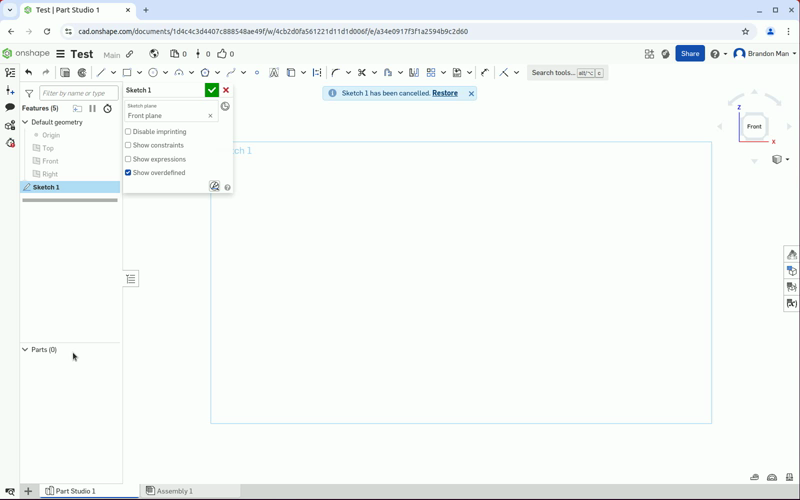
key(y)
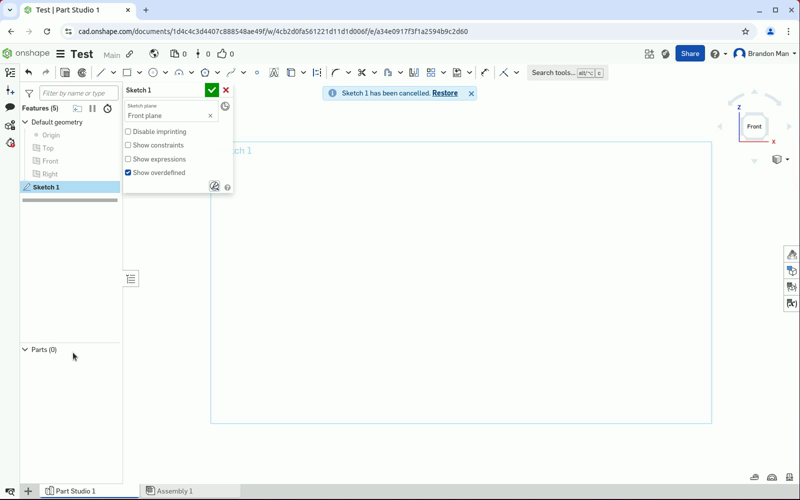
key(l)
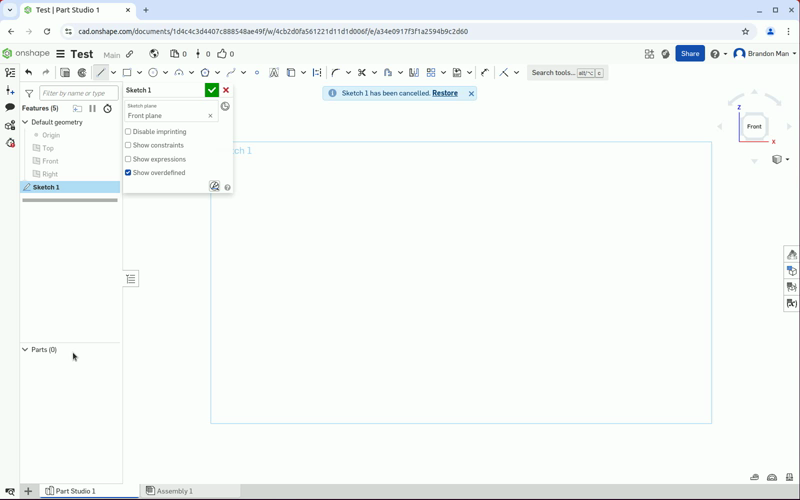
key_down(shift)
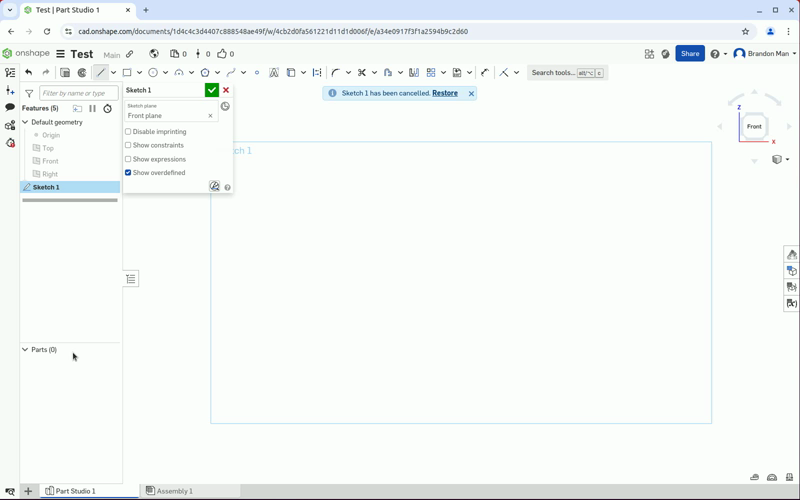
mouse_move(516, 220)
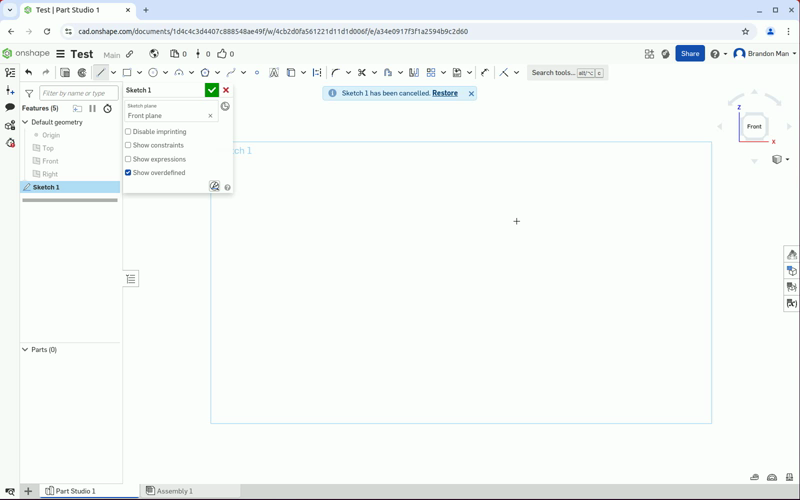
click(516, 220)
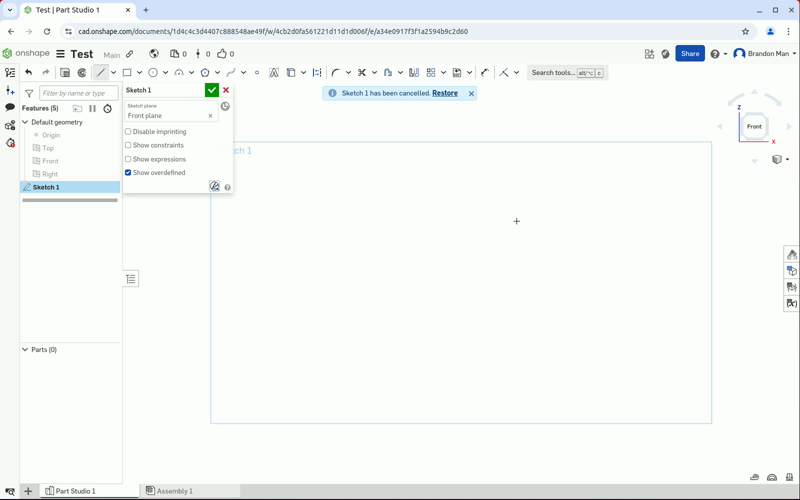
key_up(shift)
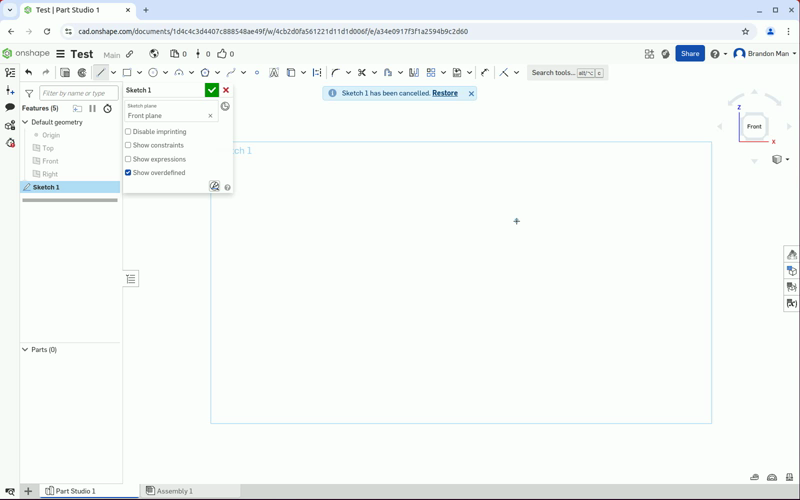
key_down(shift)
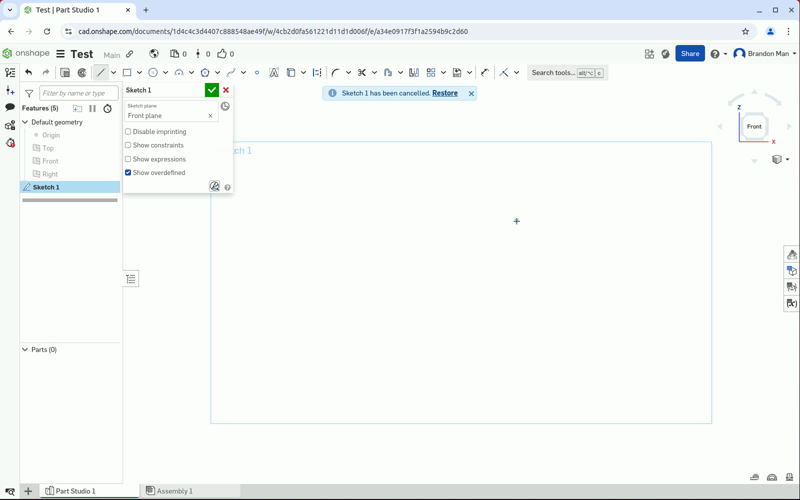
mouse_move(546, 220)
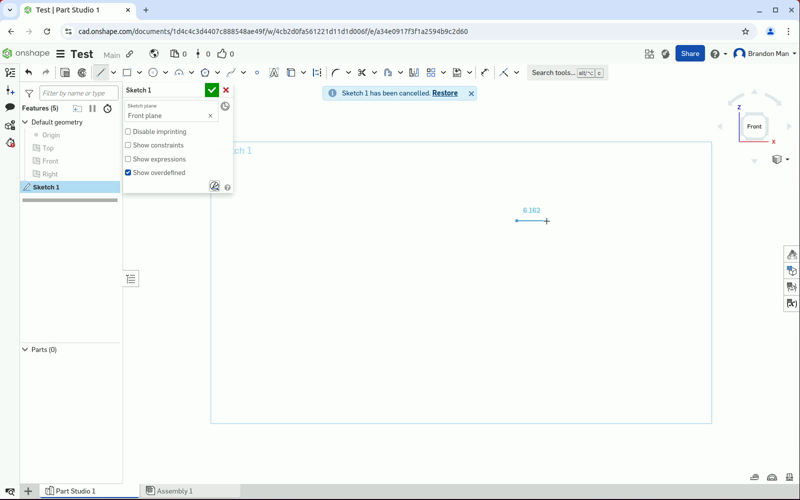
mouse_move(522, 226)
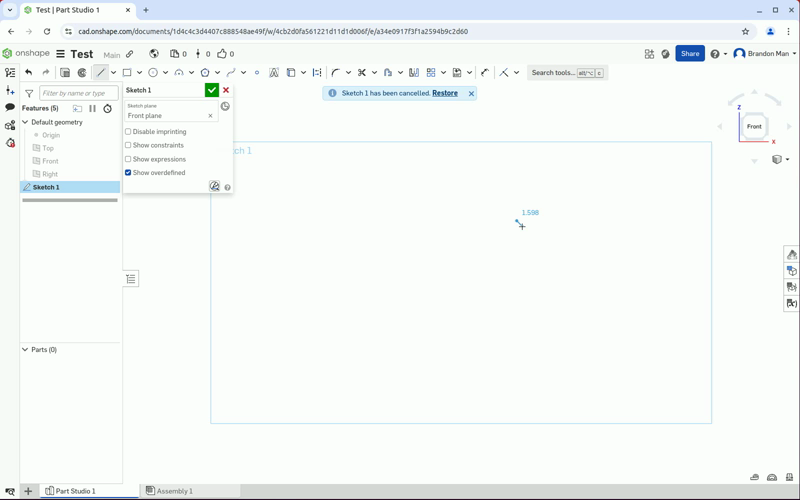
click(522, 226)
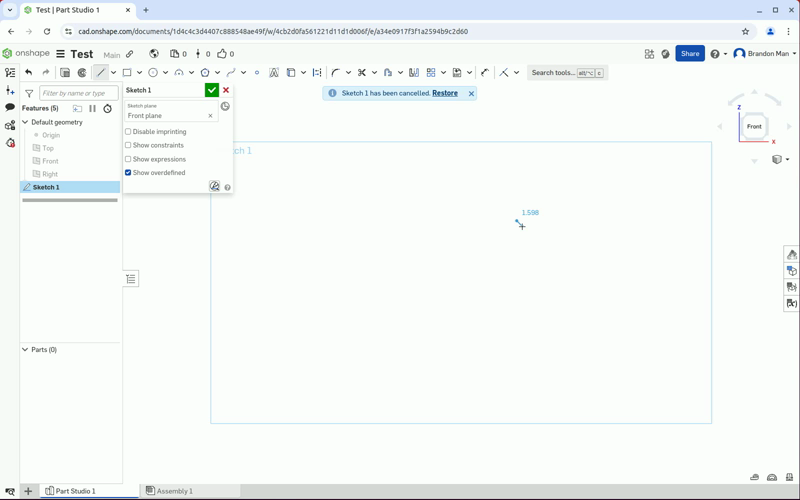
key_up(shift)
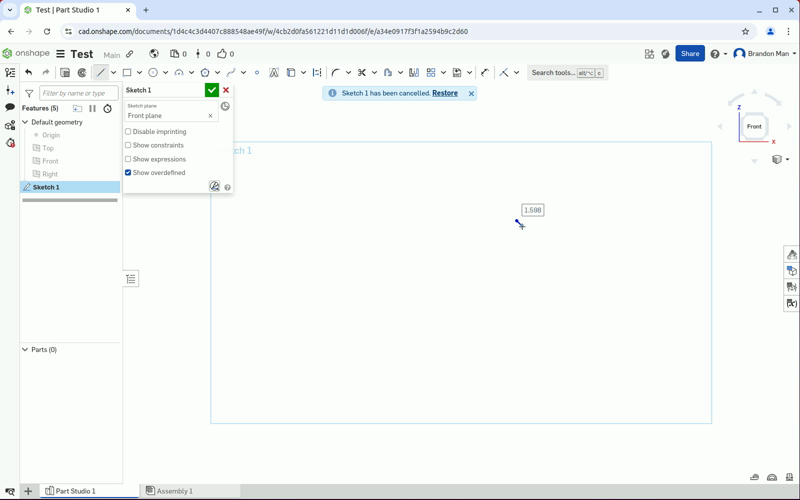
key_down(shift)
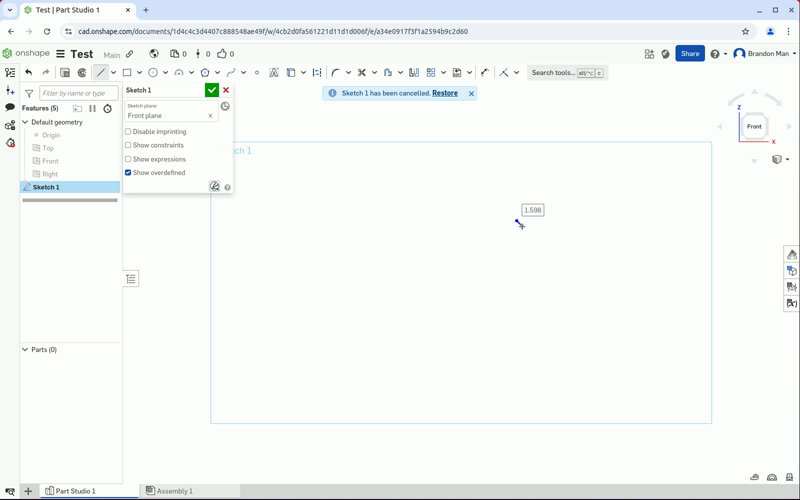
mouse_move(573, 174)
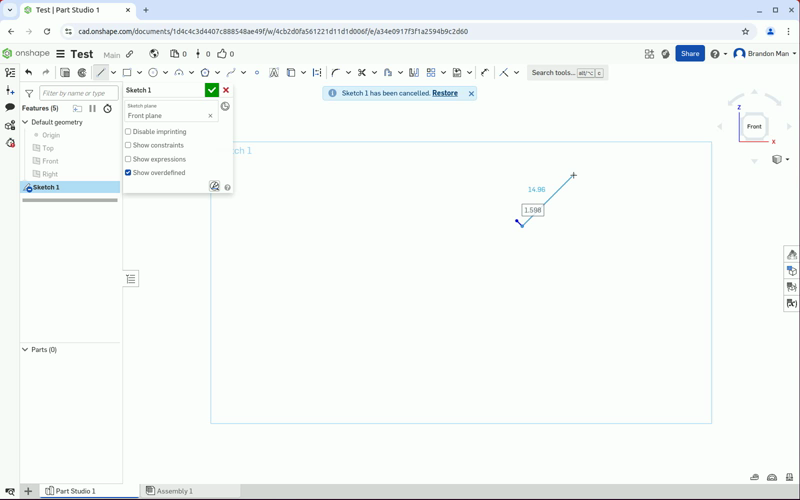
click(573, 174)
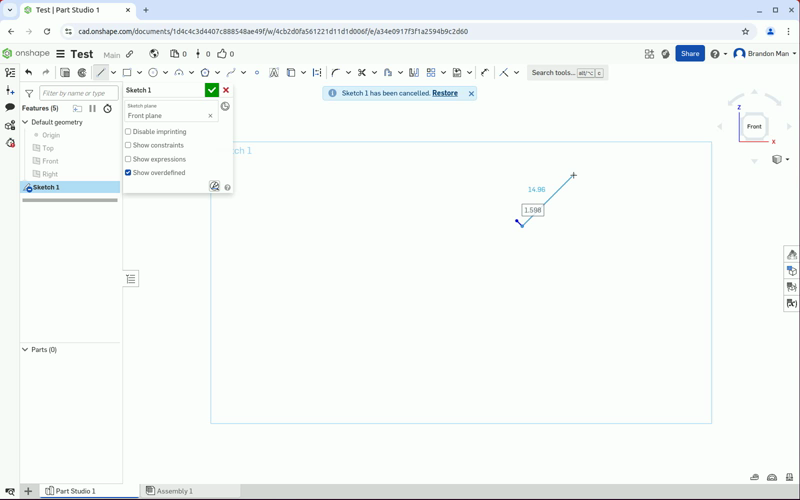
key_up(shift)
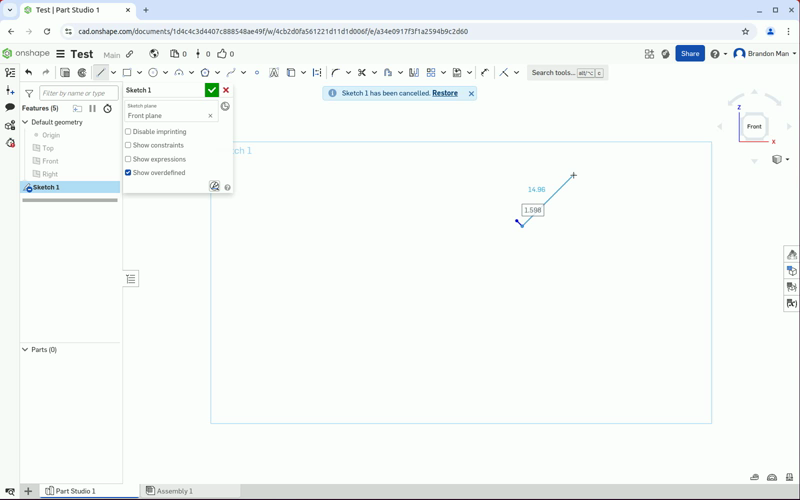
key_down(shift)
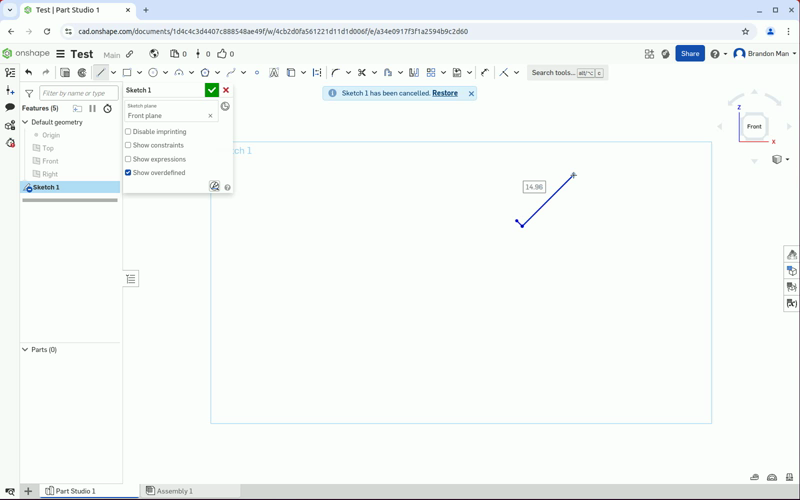
mouse_move(589, 174)
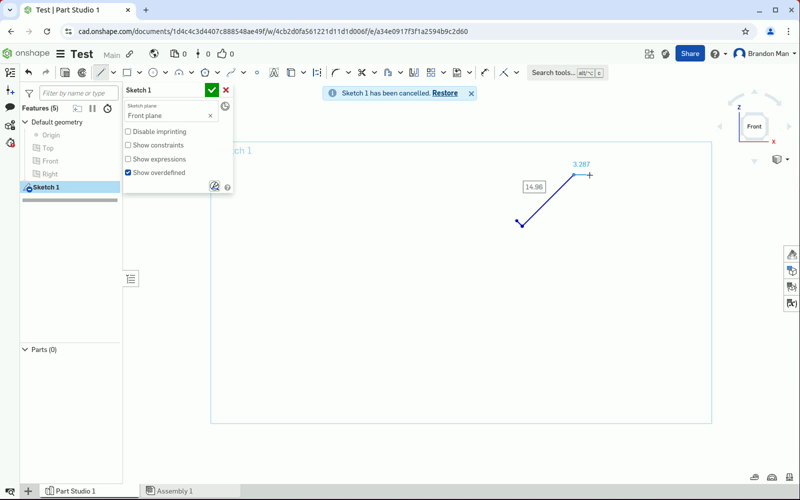
mouse_move(573, 169)
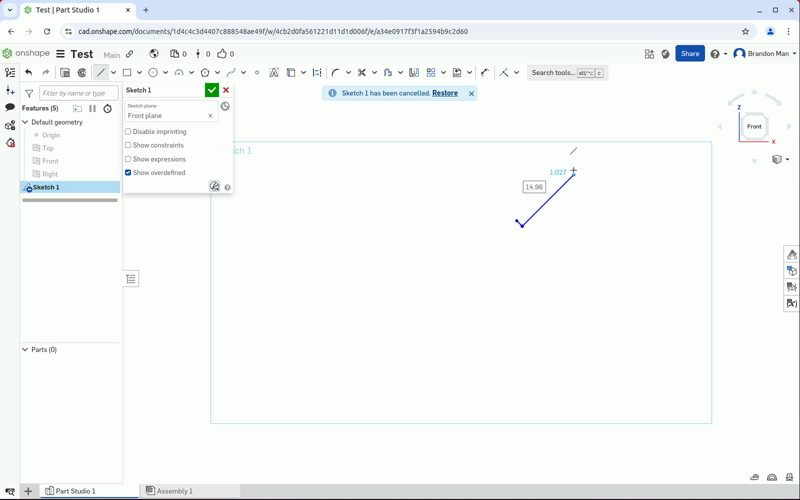
scroll(6)
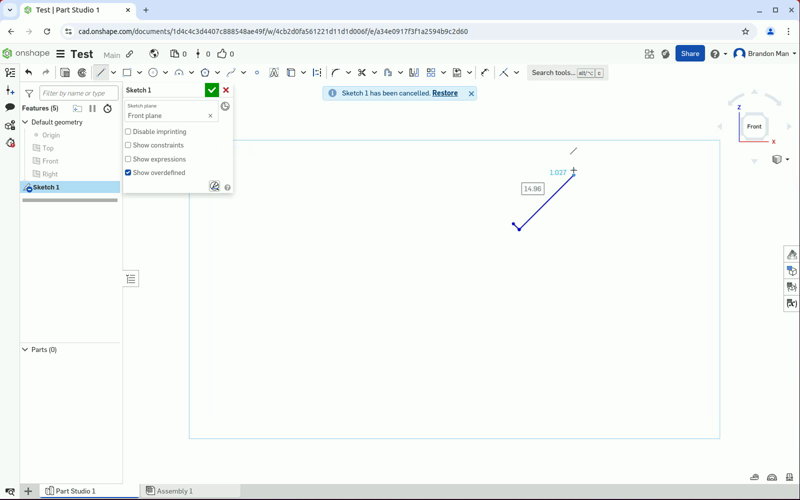
scroll(6)
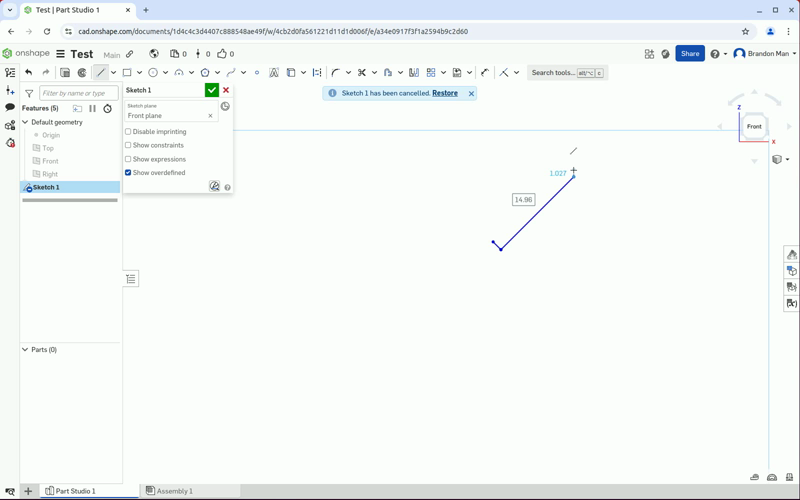
scroll(6)
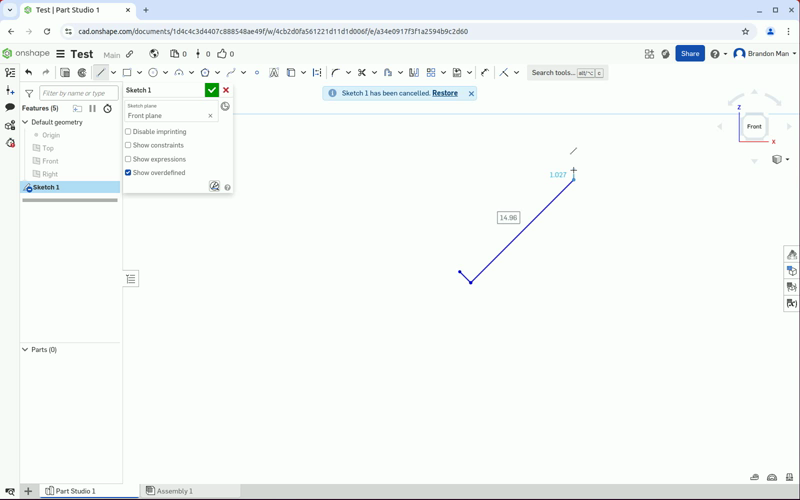
scroll(6)
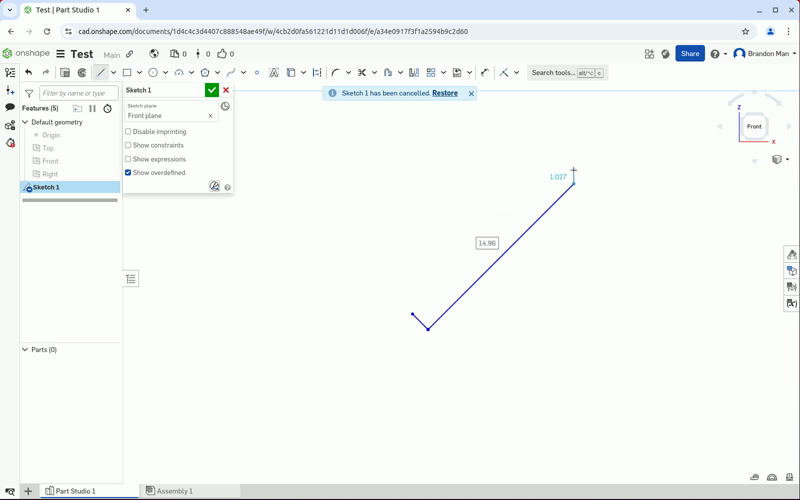
scroll(6)
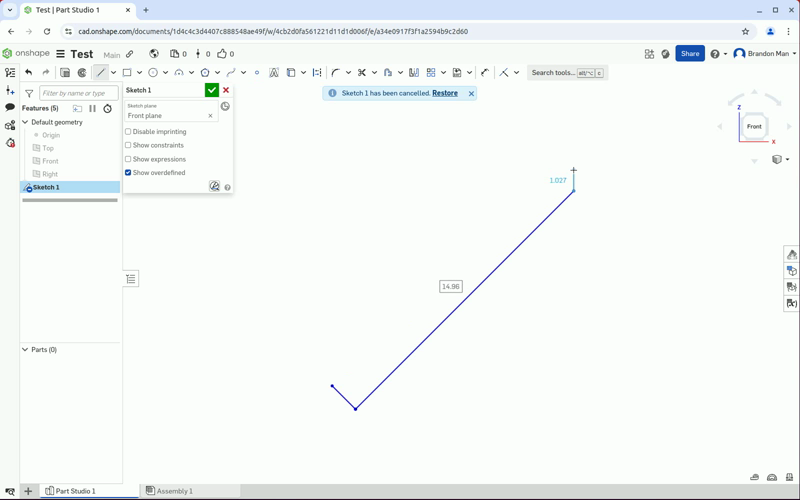
scroll(6)
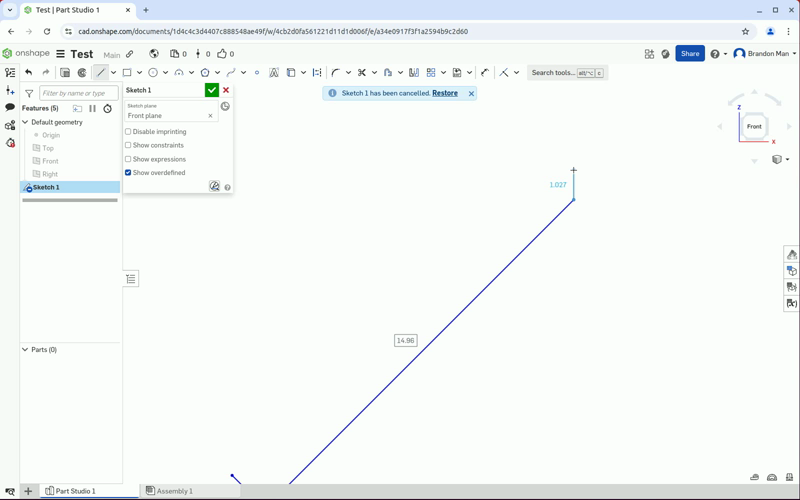
scroll(6)
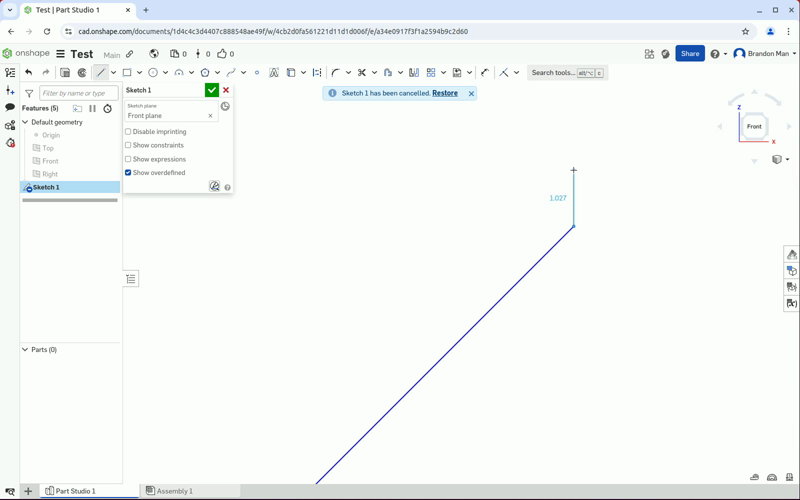
click(573, 169)
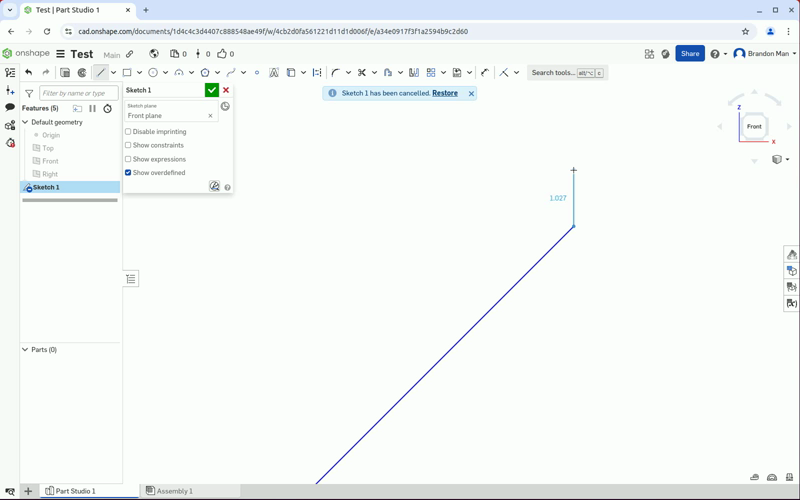
scroll(-6)
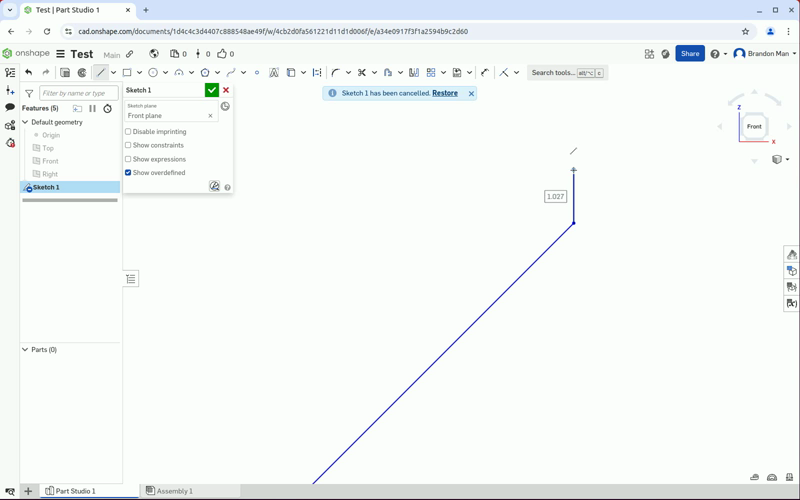
scroll(-6)
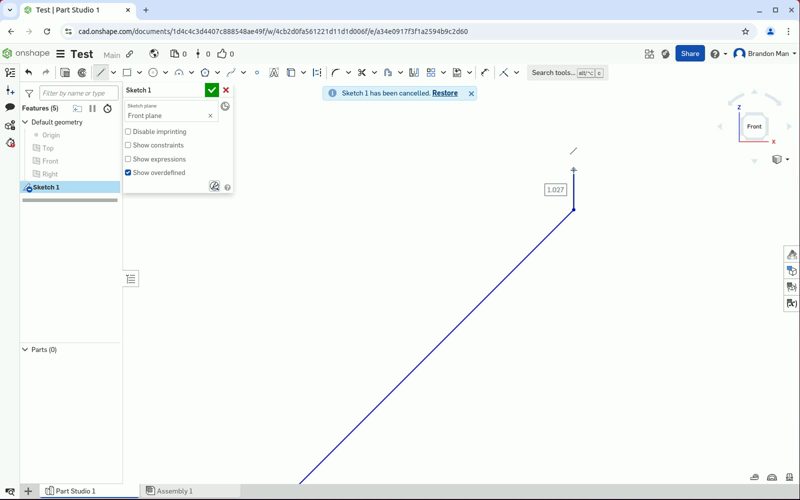
scroll(-6)
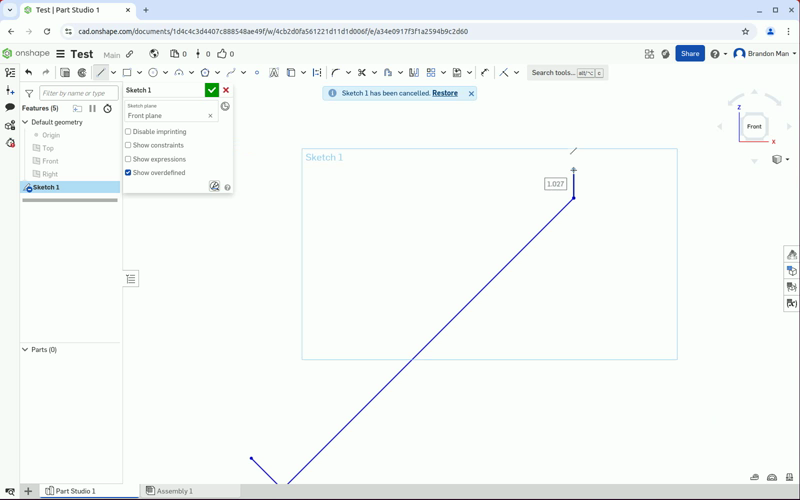
scroll(-6)
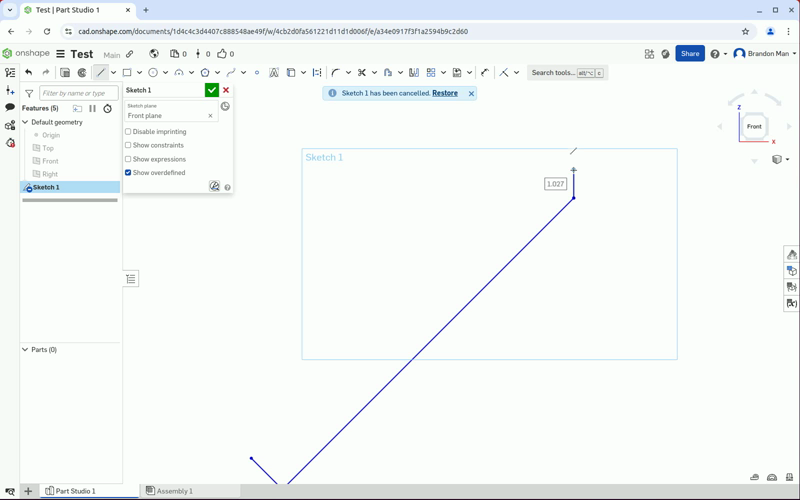
scroll(-6)
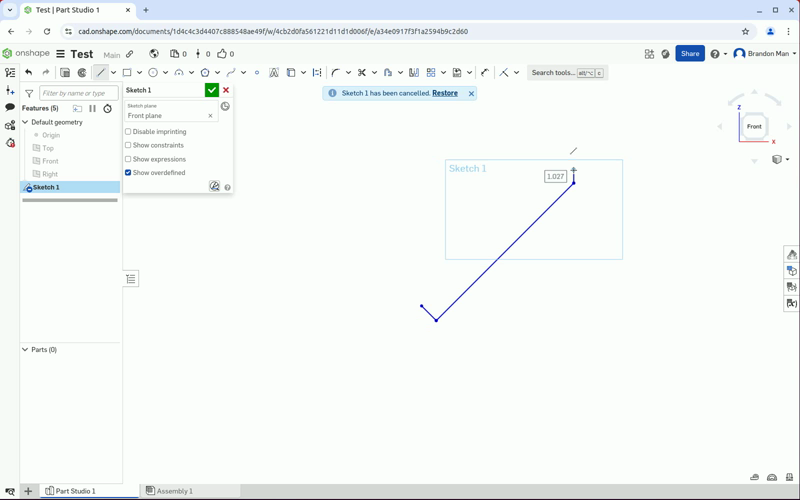
scroll(-6)
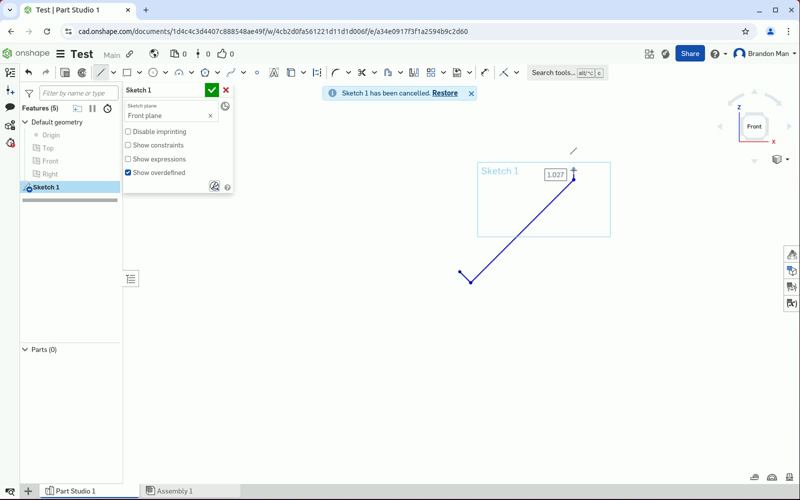
scroll(-6)
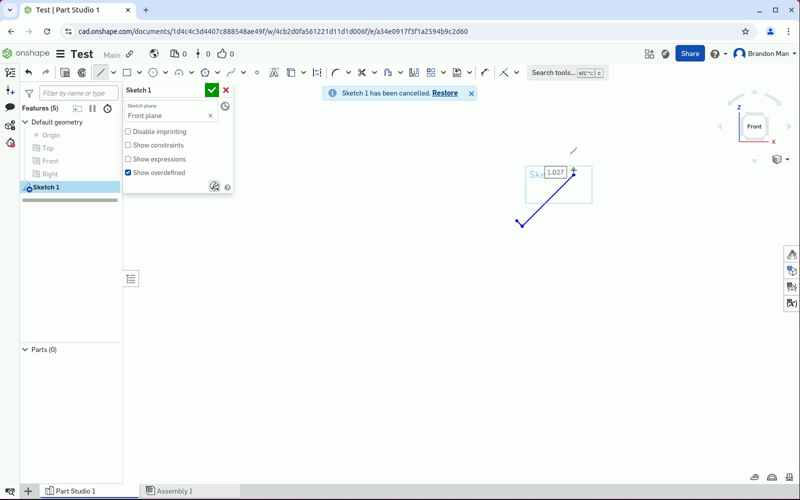
key_up(shift)
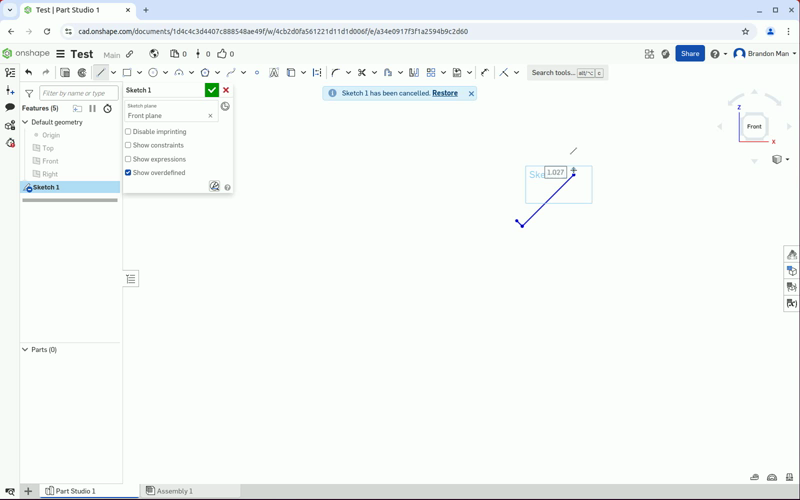
key_down(shift)
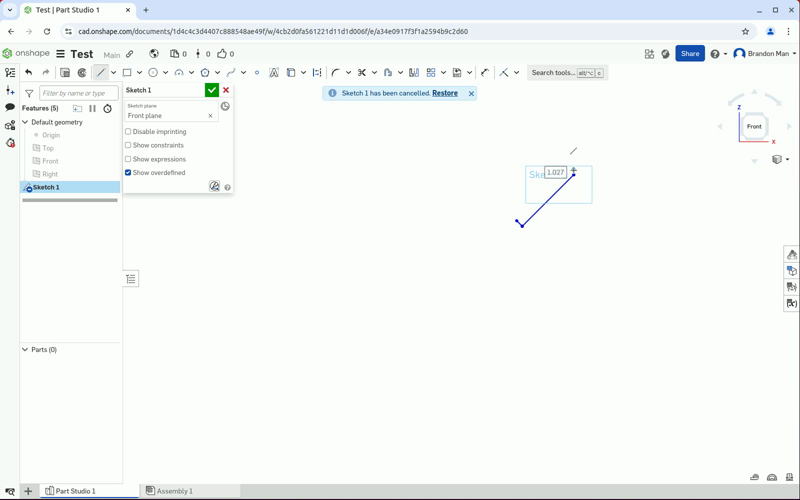
mouse_move(589, 169)
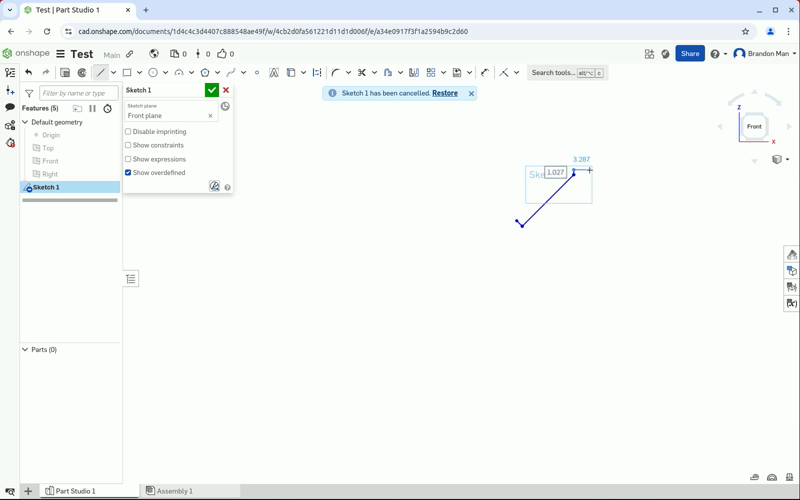
mouse_move(568, 169)
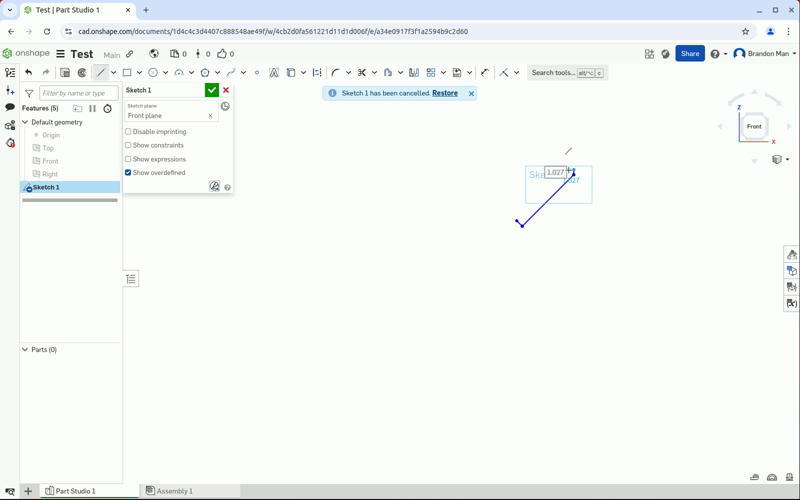
scroll(6)
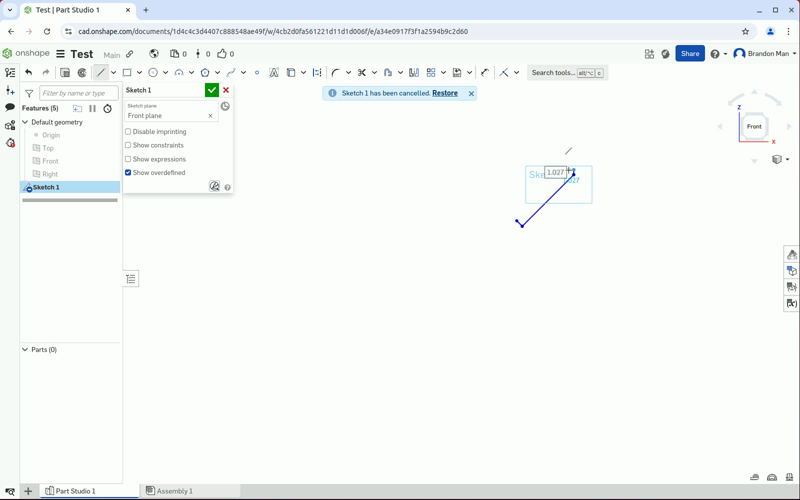
scroll(6)
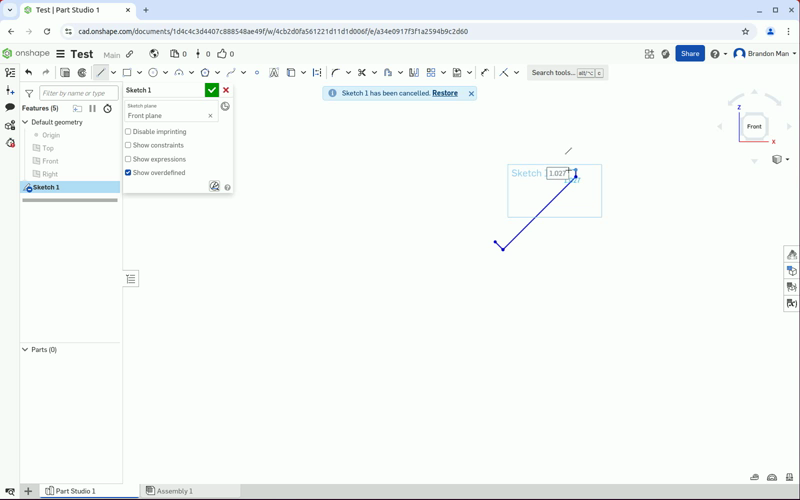
scroll(6)
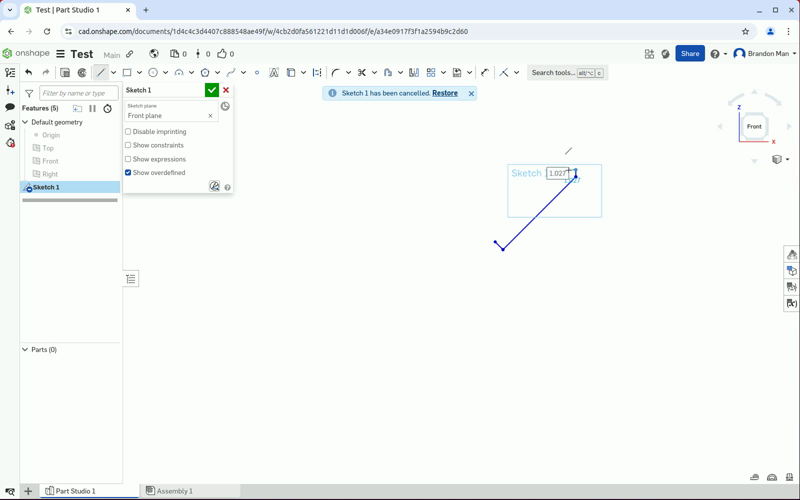
scroll(6)
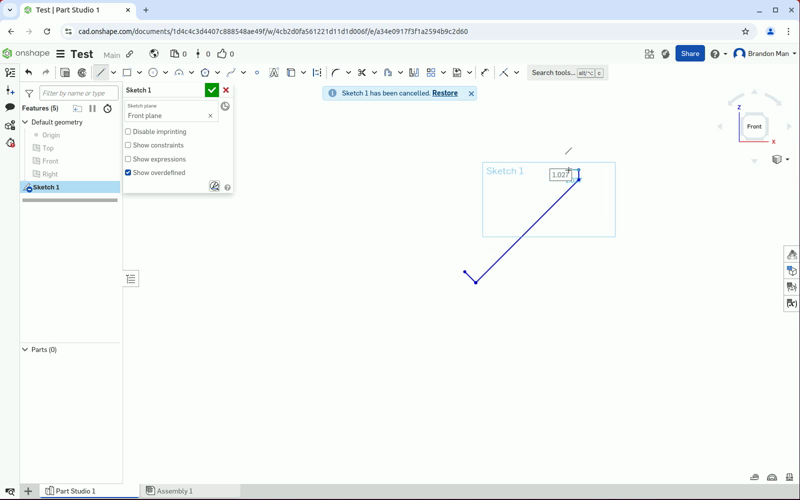
scroll(6)
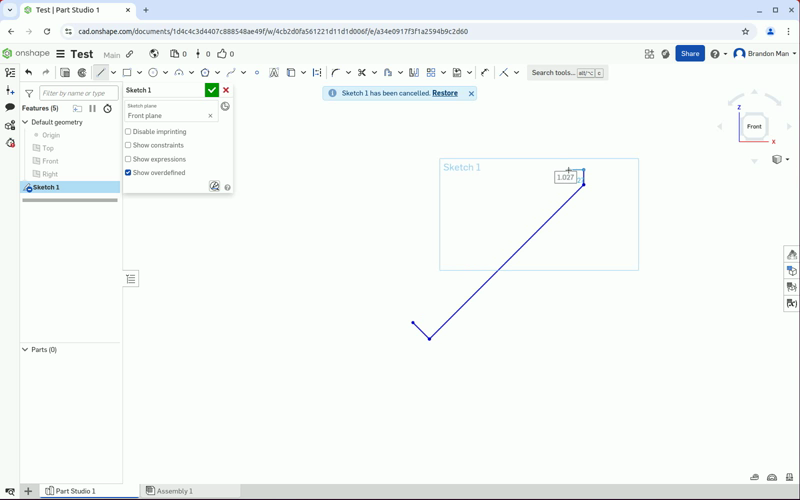
scroll(6)
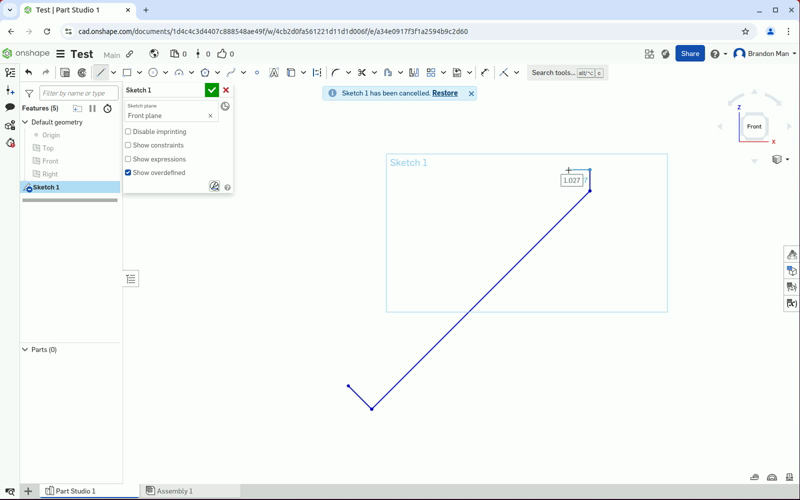
scroll(6)
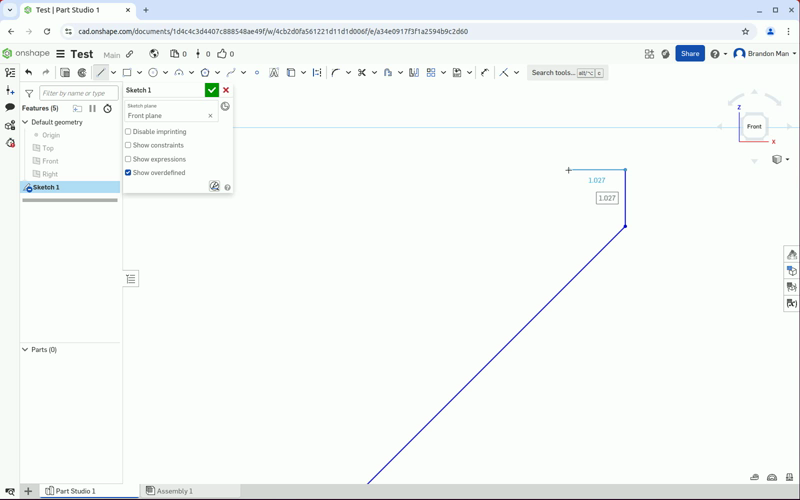
click(568, 169)
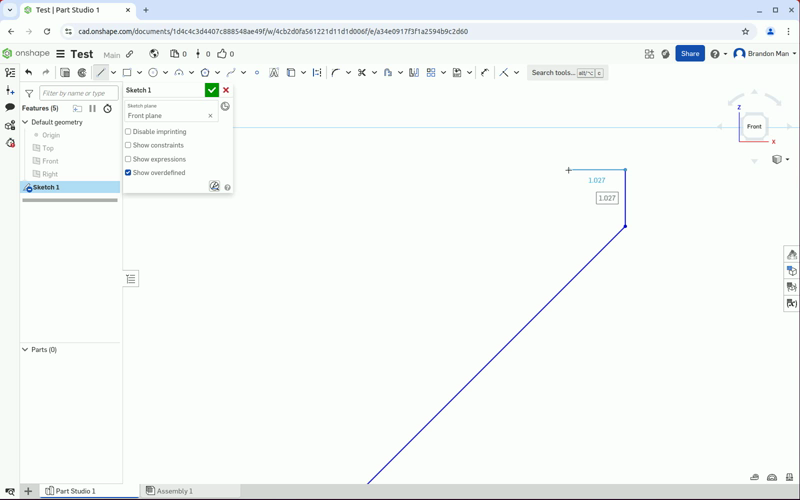
scroll(-6)
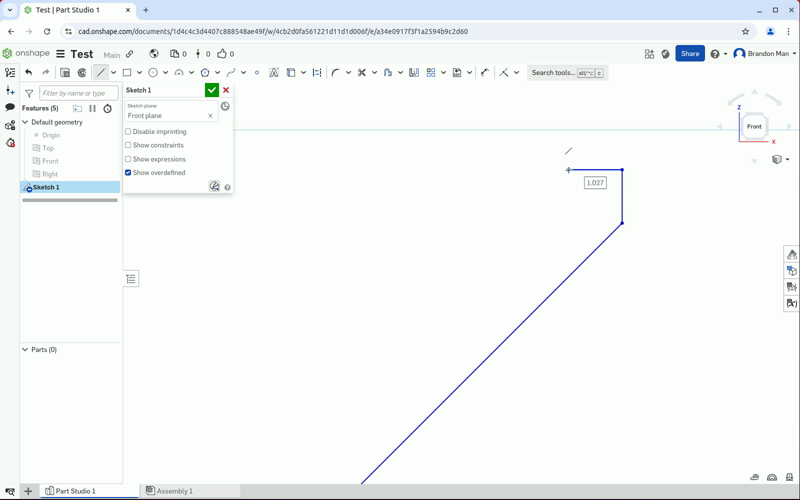
scroll(-6)
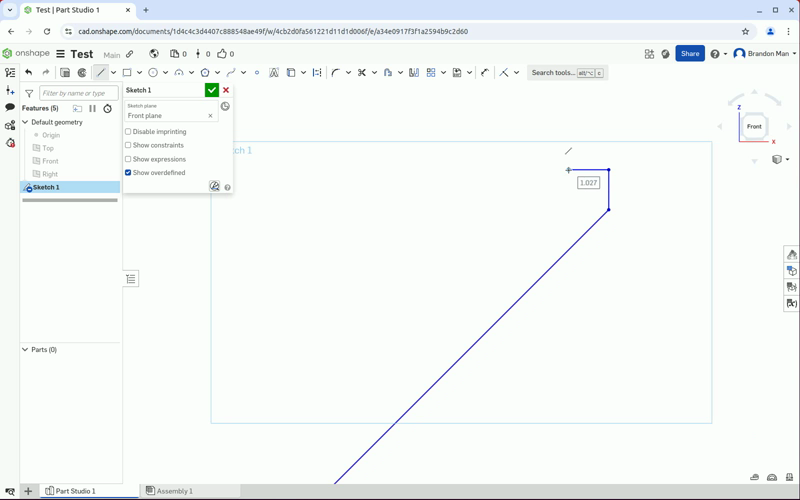
scroll(-6)
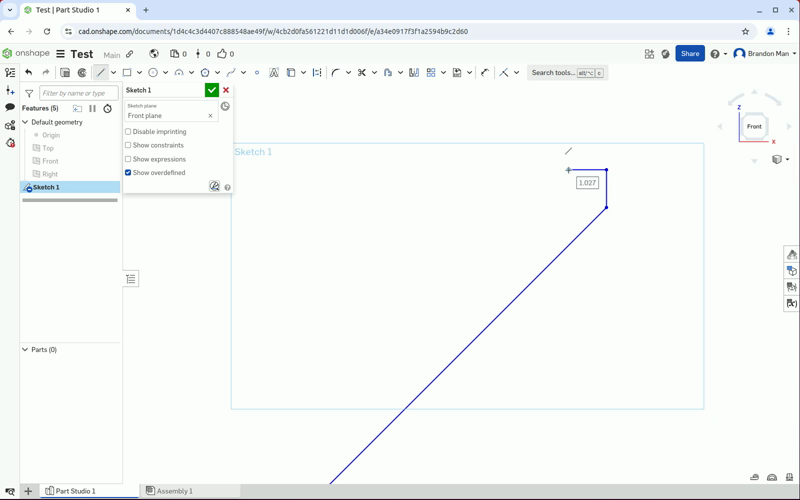
scroll(-6)
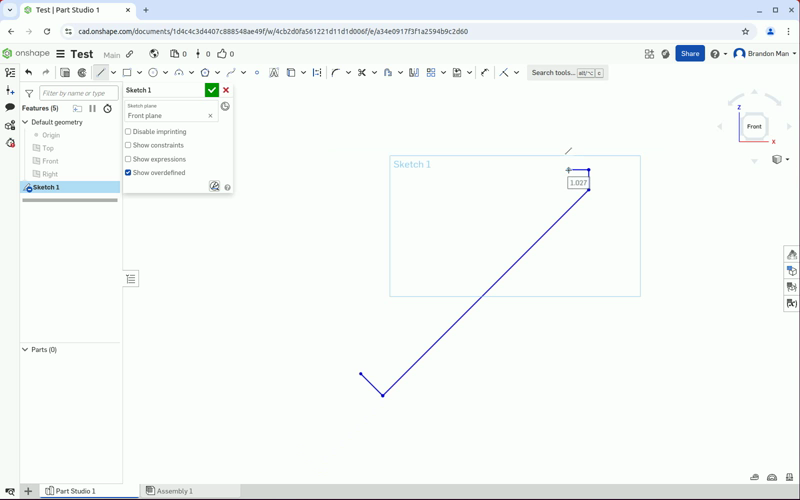
scroll(-6)
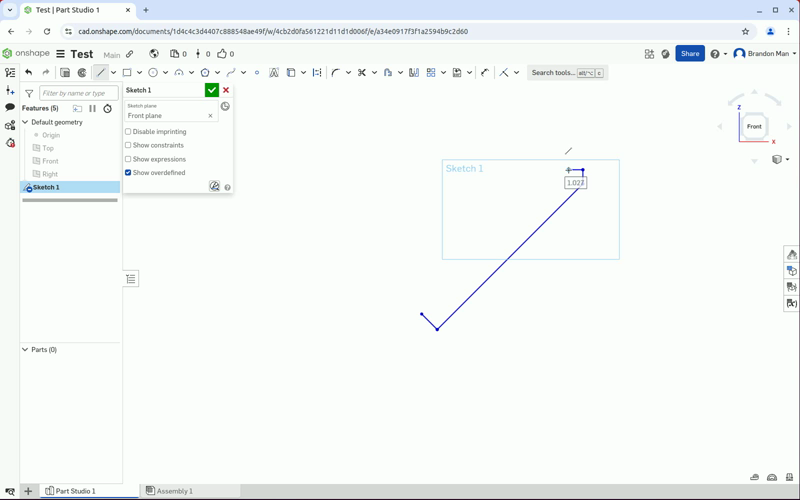
scroll(-6)
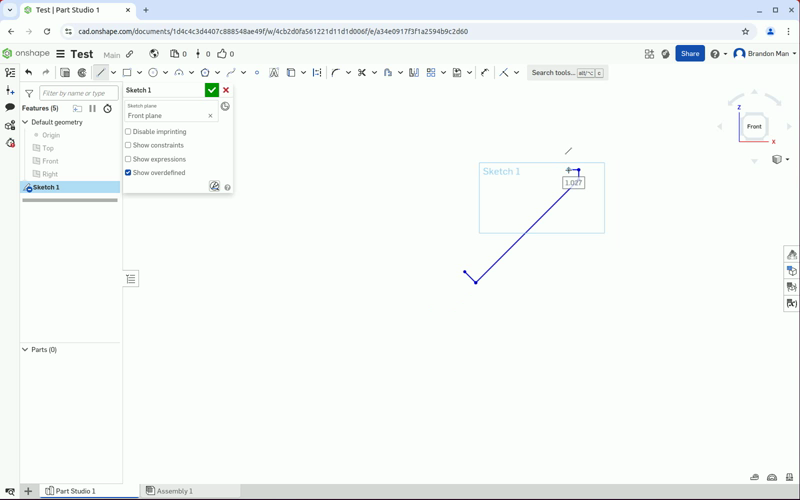
scroll(-6)
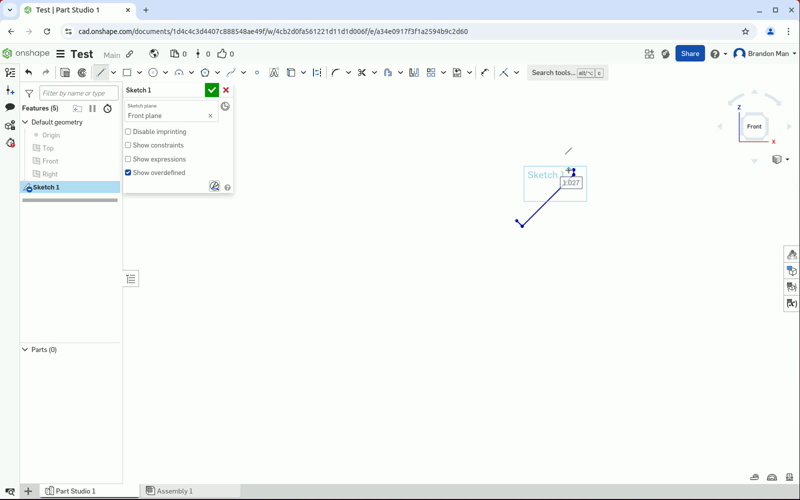
key_up(shift)
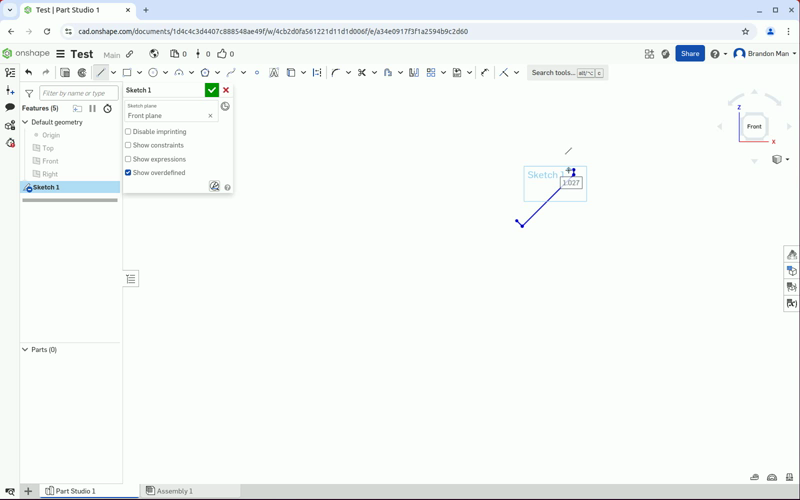
key_down(shift)
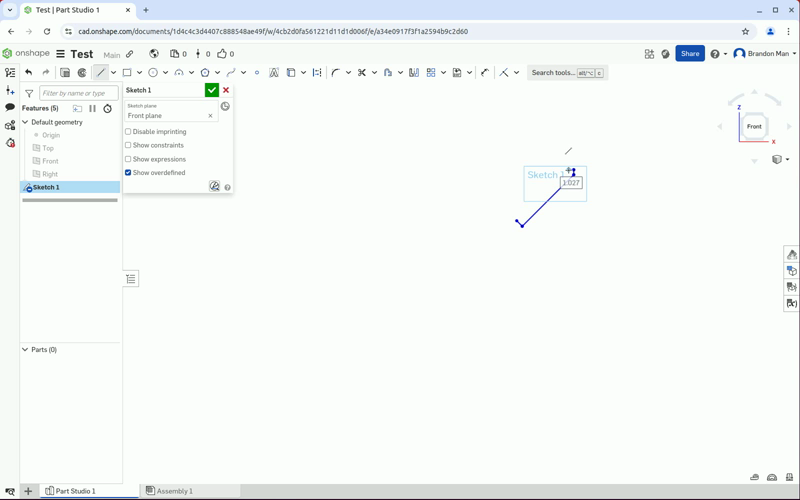
mouse_move(516, 220)
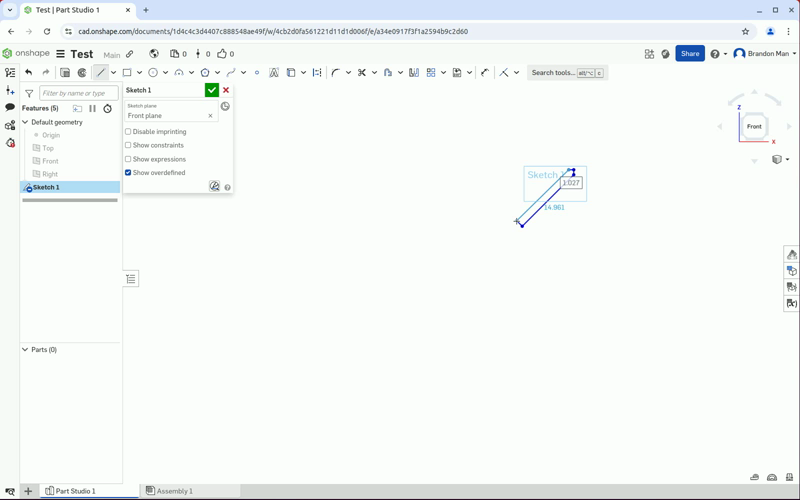
key_up(shift)
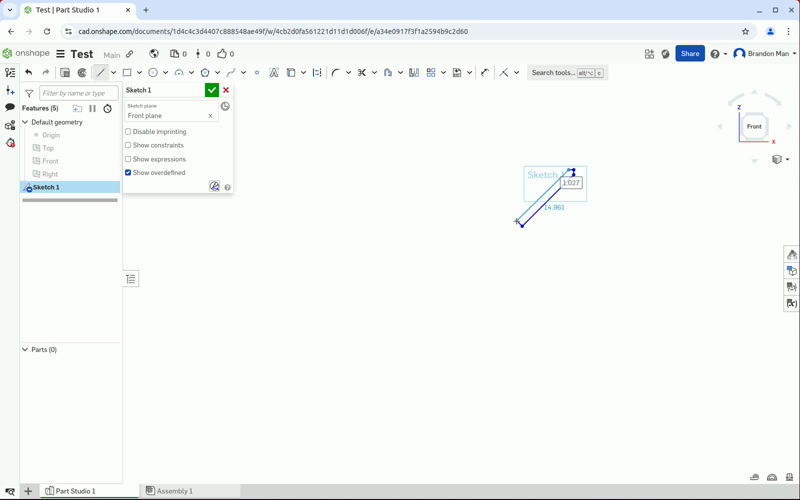
click(516, 220)
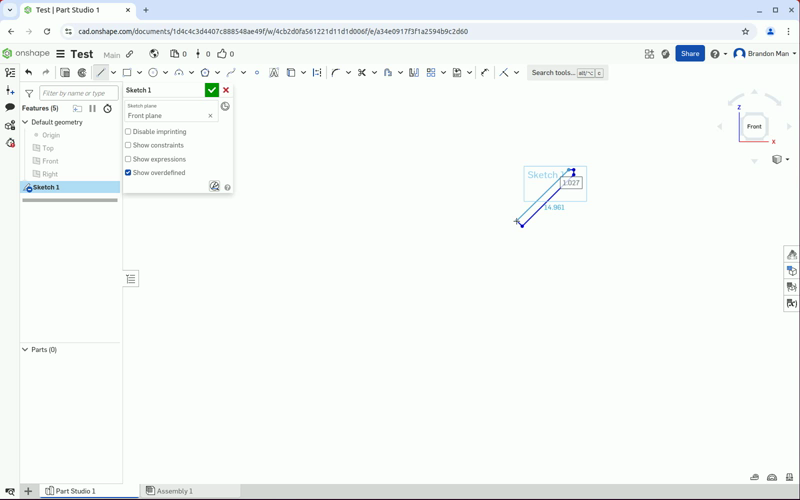
key(esc)
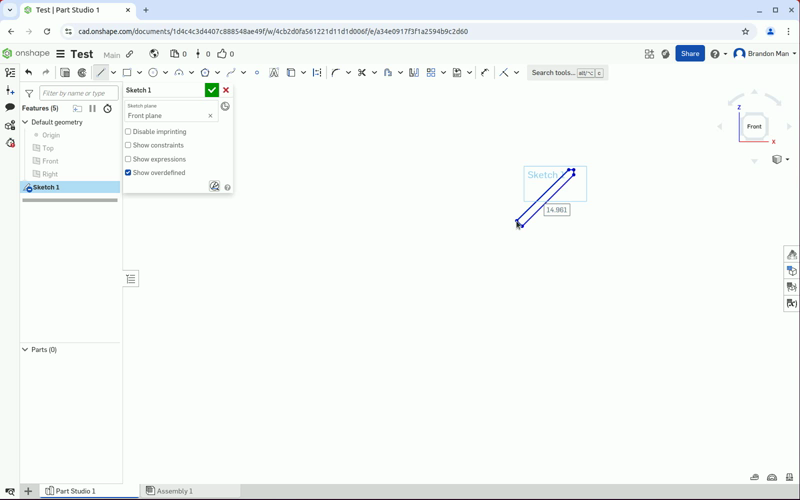
mouse_move(525, 214)
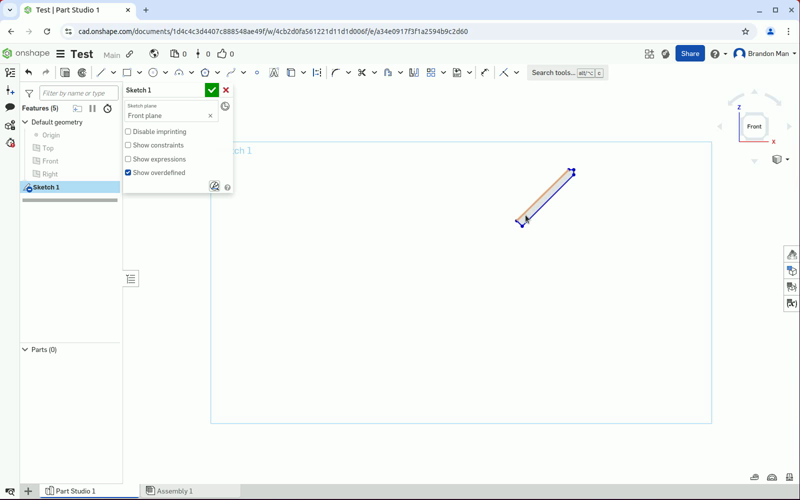
scroll(6)
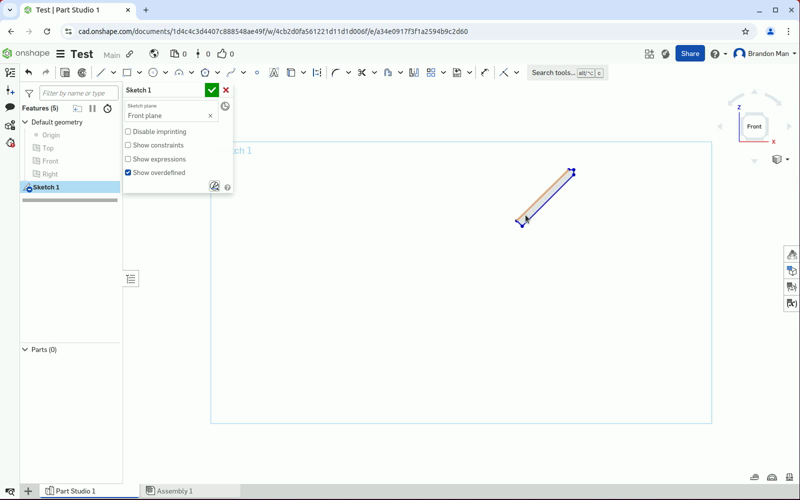
scroll(6)
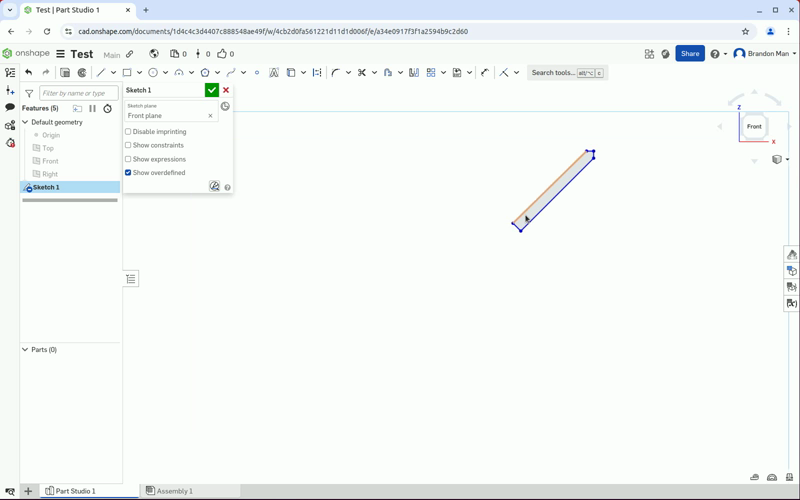
scroll(6)
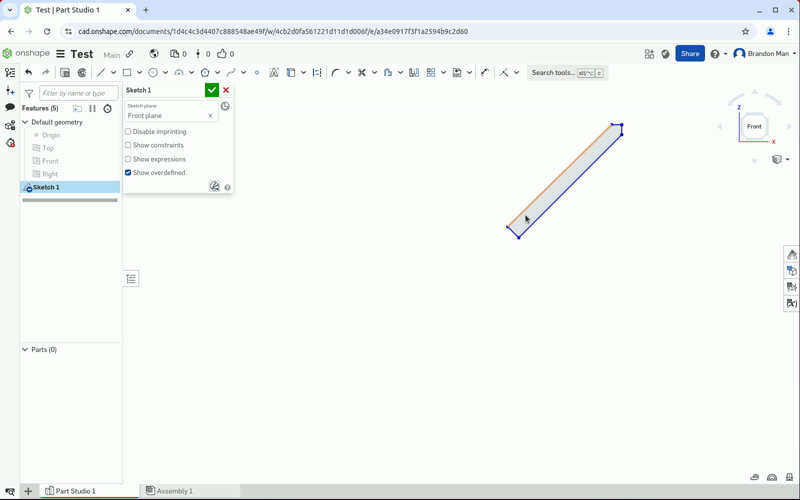
scroll(6)
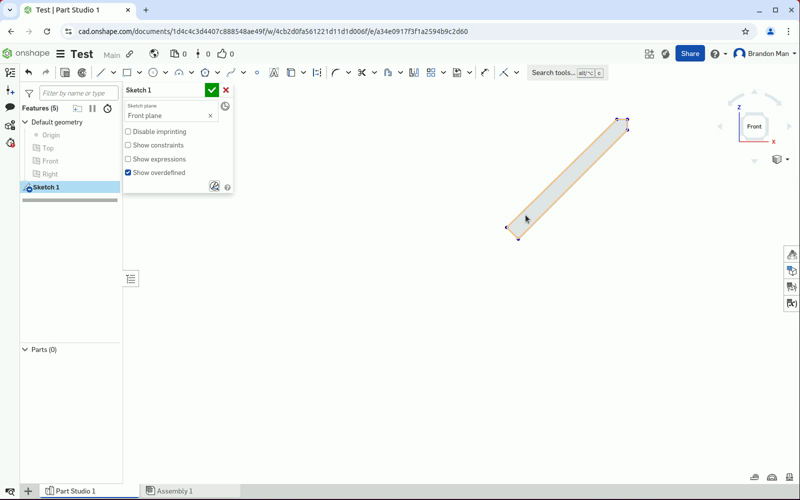
scroll(6)
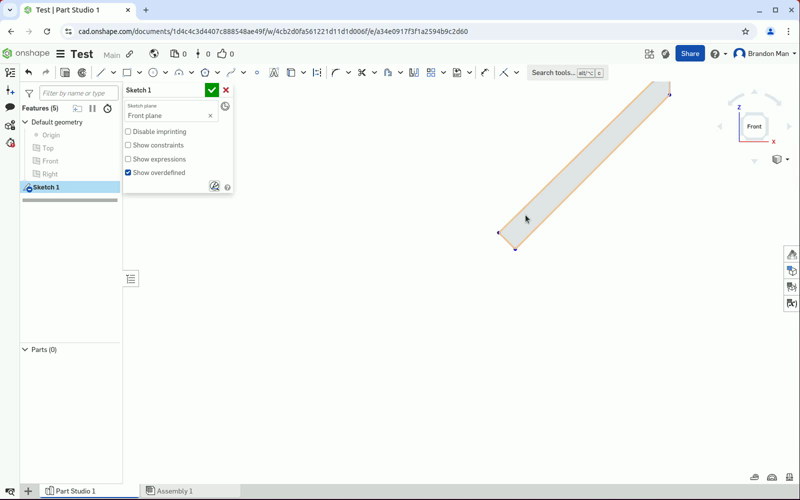
scroll(6)
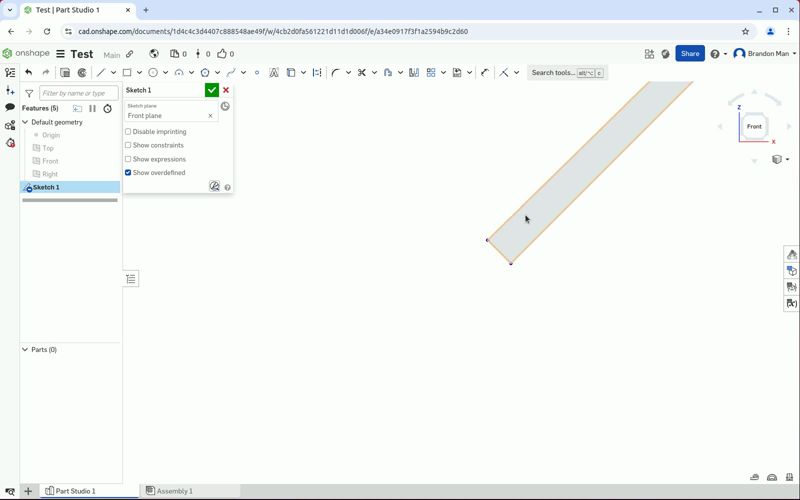
scroll(6)
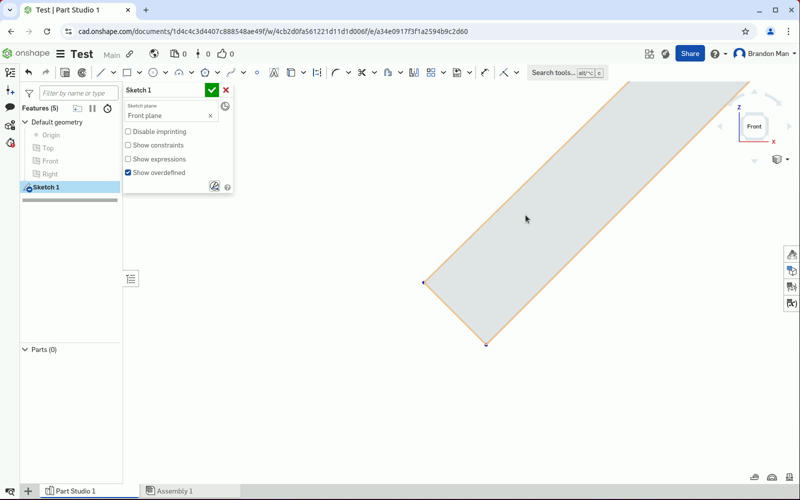
click(525, 214)
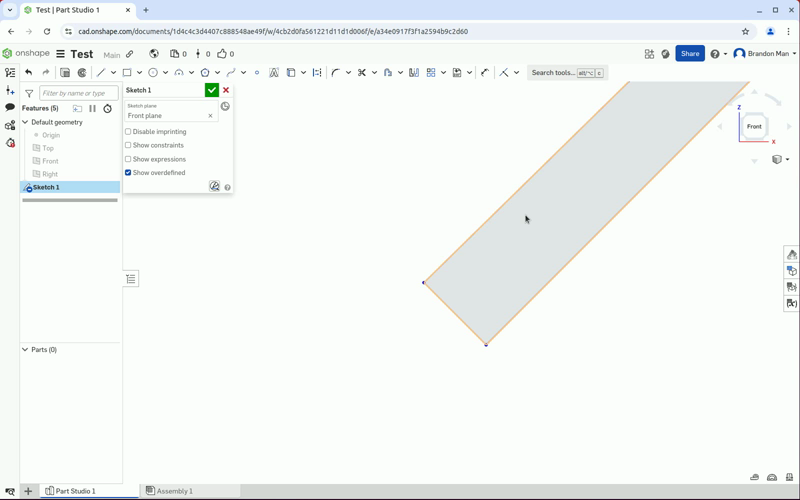
scroll(-6)
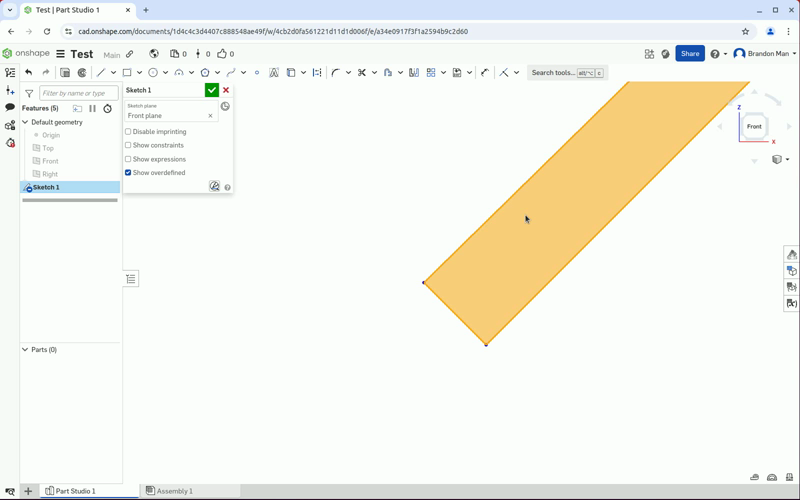
scroll(-6)
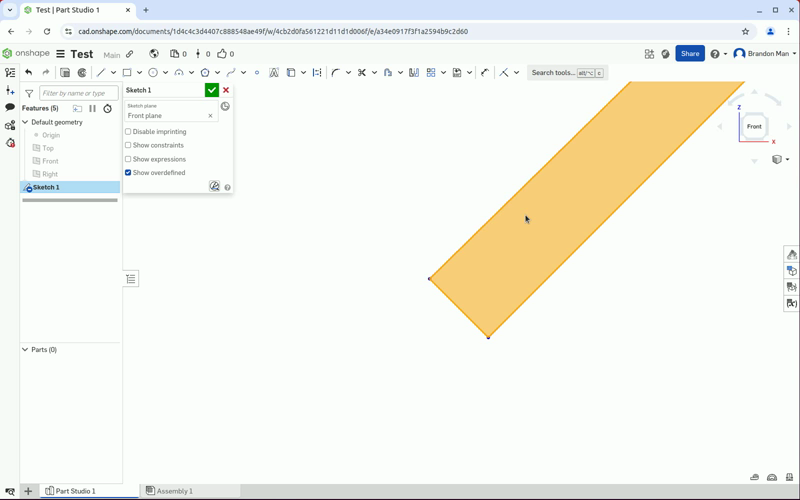
scroll(-6)
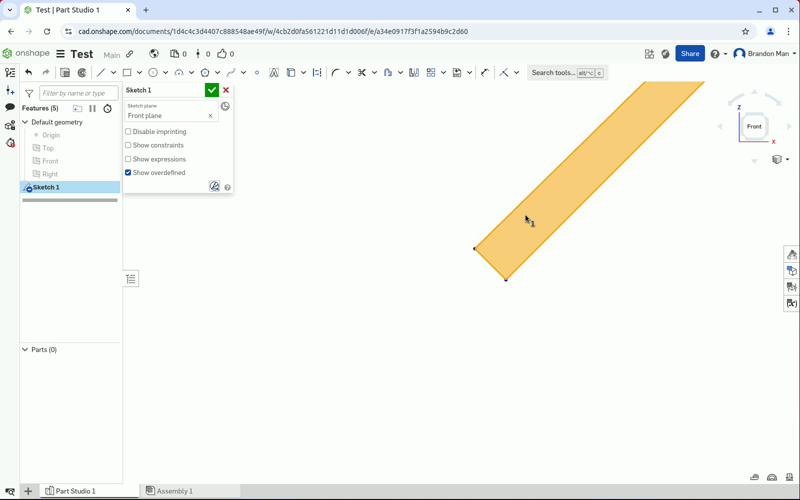
scroll(-6)
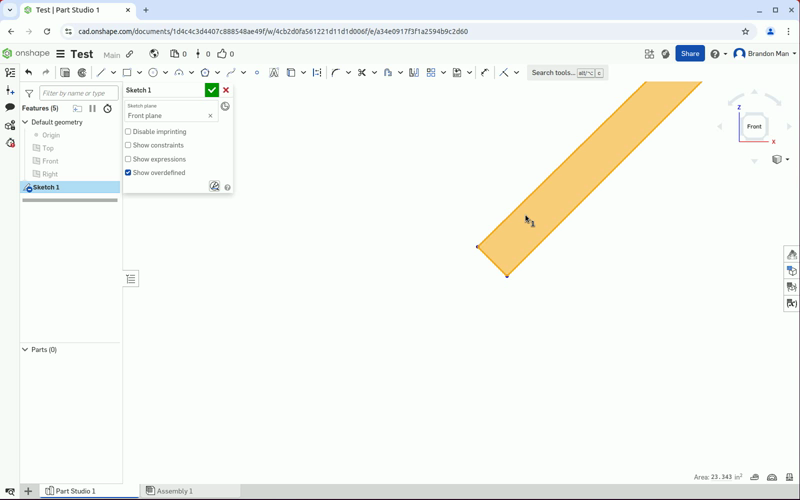
scroll(-6)
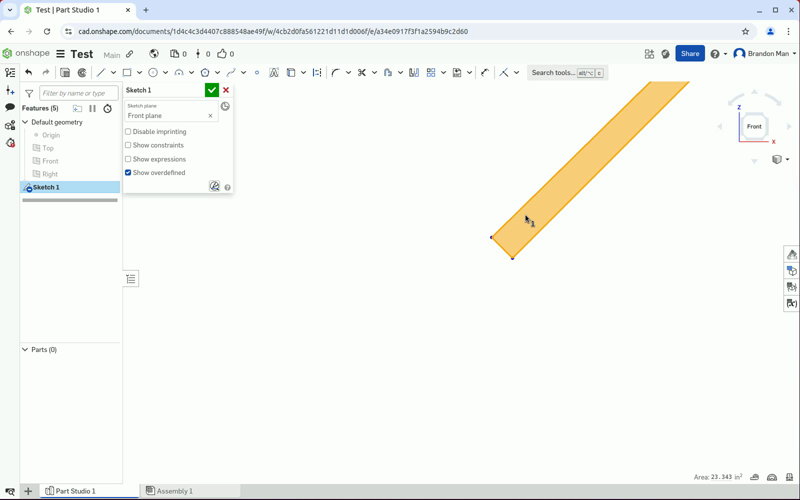
scroll(-6)
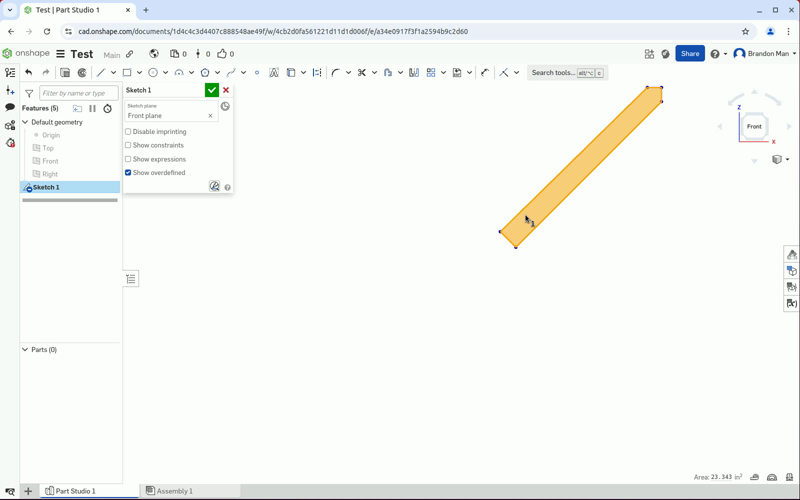
scroll(-6)
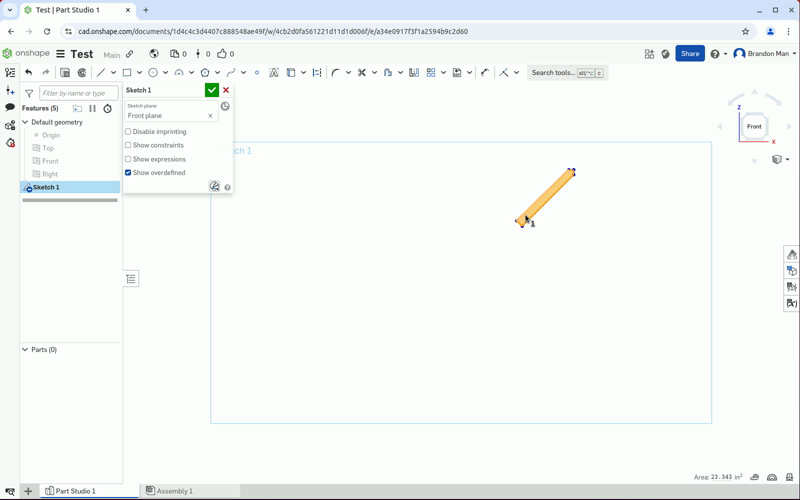
mouse_move(73, 352)
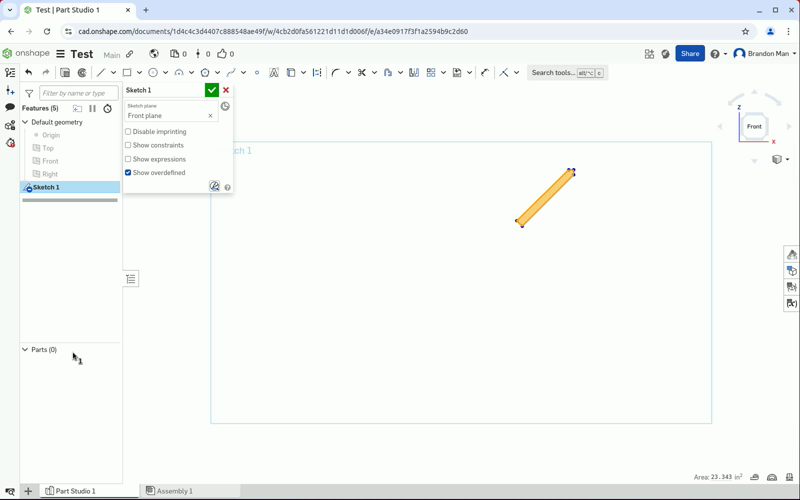
key(shift+y)
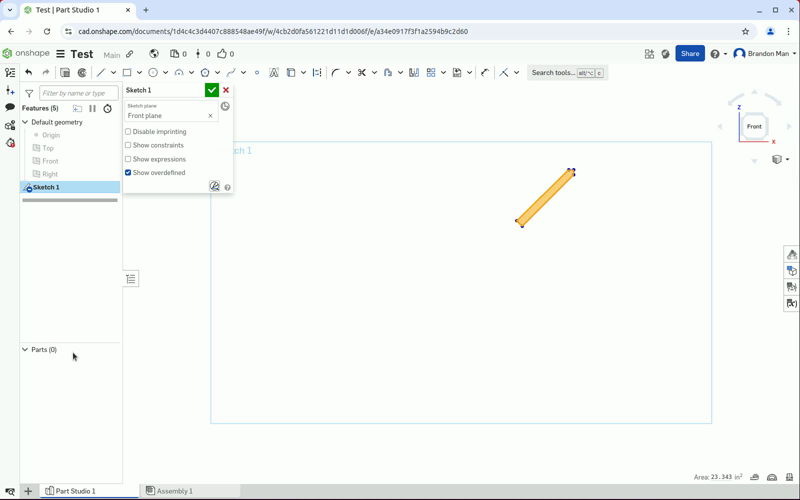
key(shift+e)
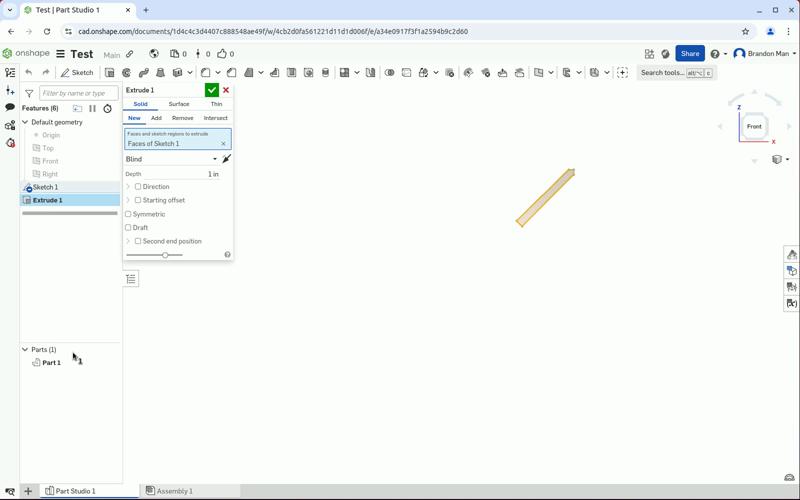
mouse_move(143, 106)
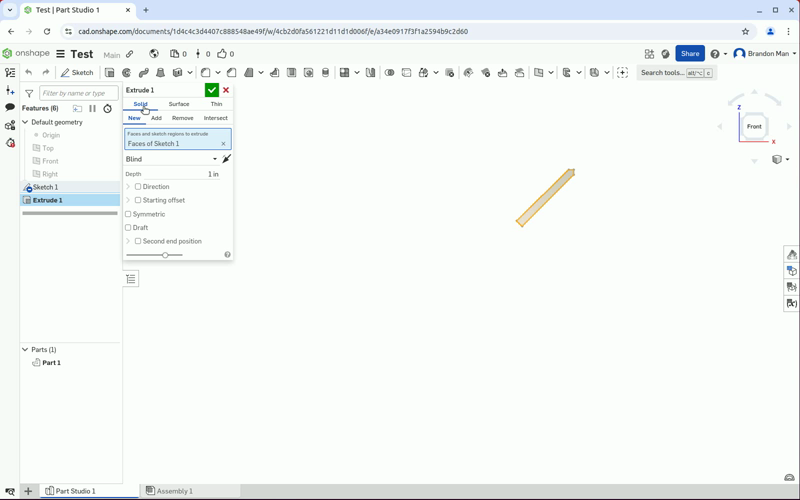
click(143, 106)
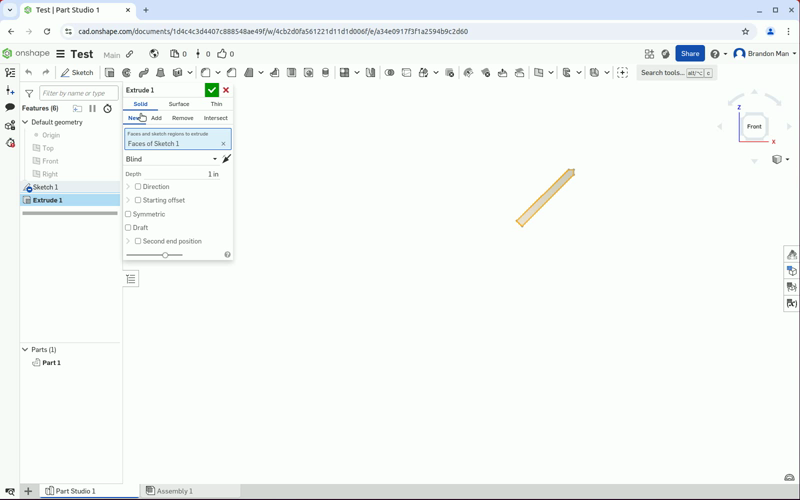
mouse_move(137, 120)
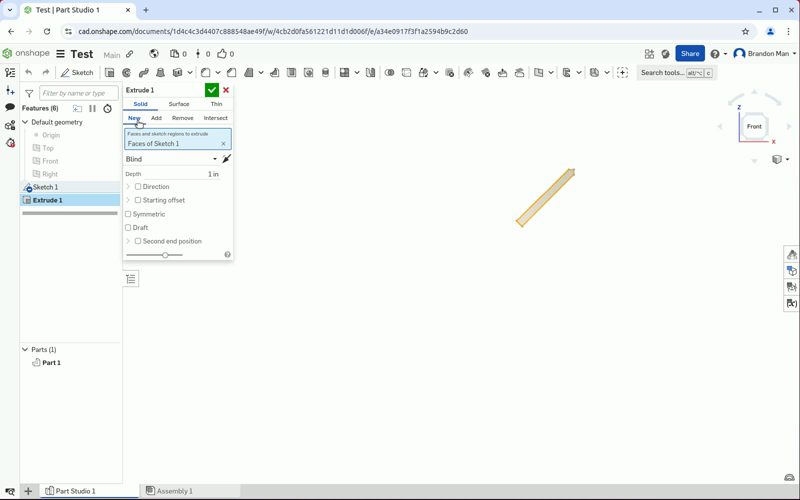
click(137, 120)
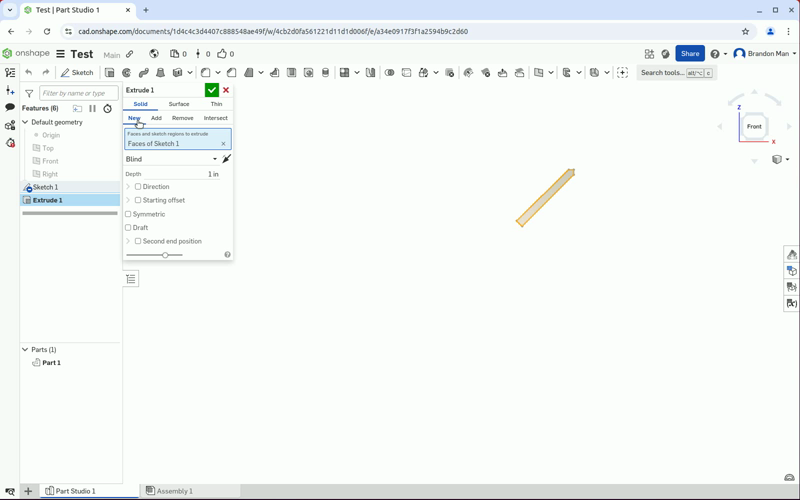
key(tab, 4)
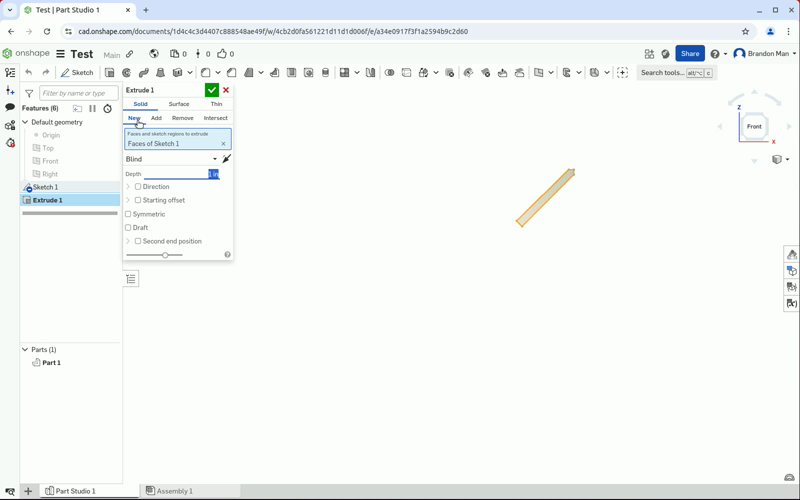
text(28.404)
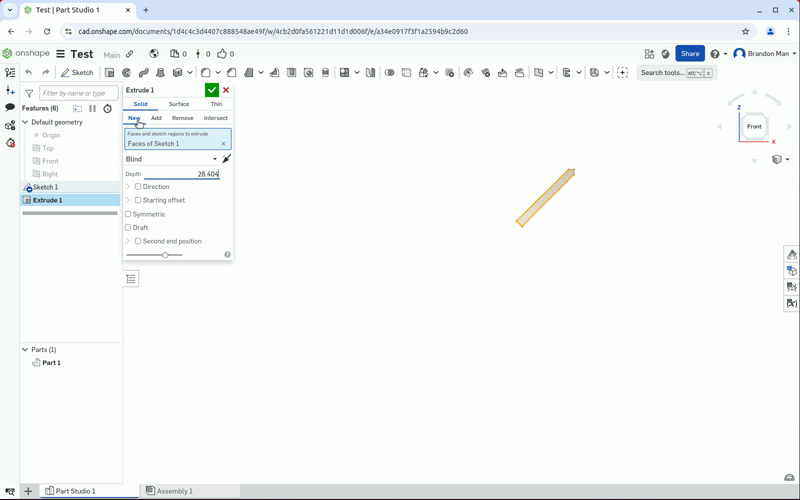
key(tab, 3)
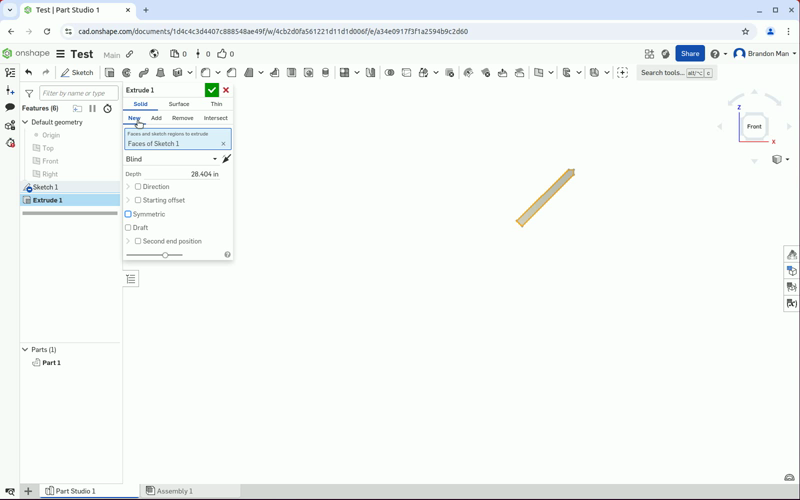
key(space)
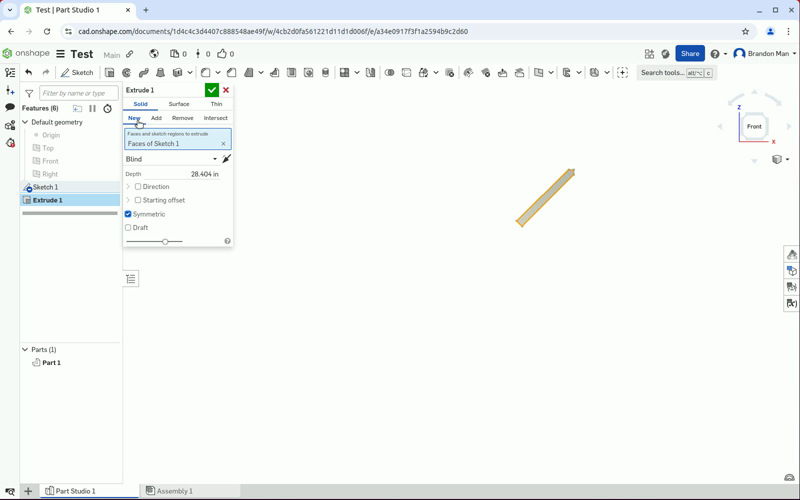
key(enter)
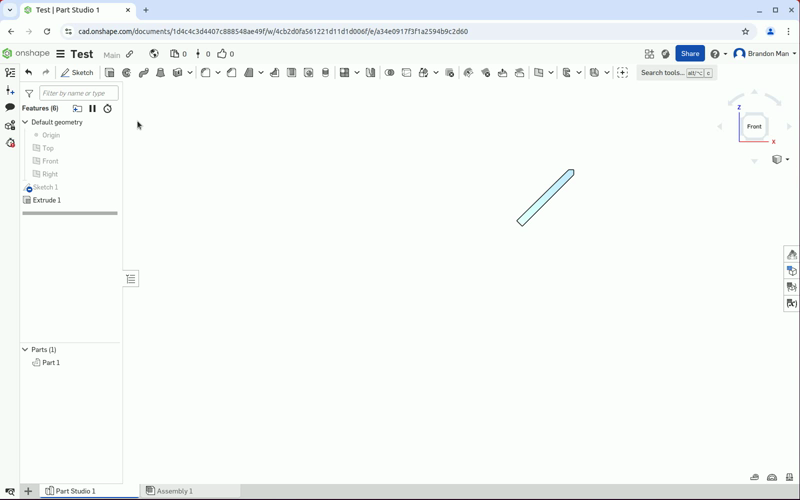
key(shift+h)
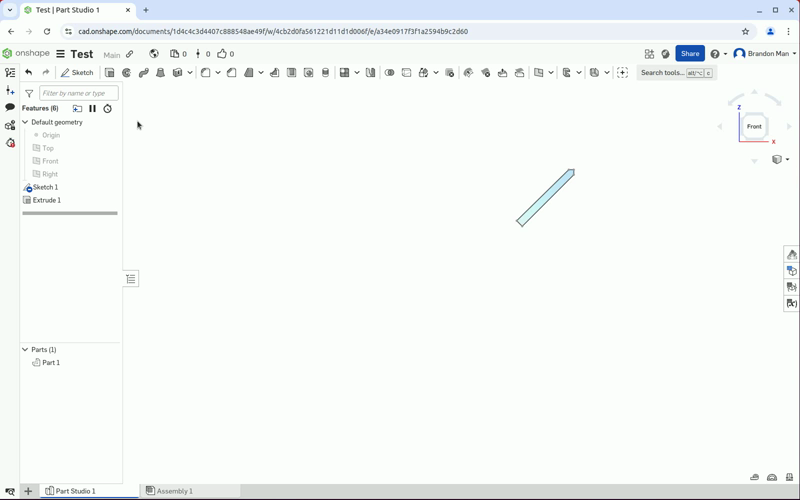
key(shift+h)
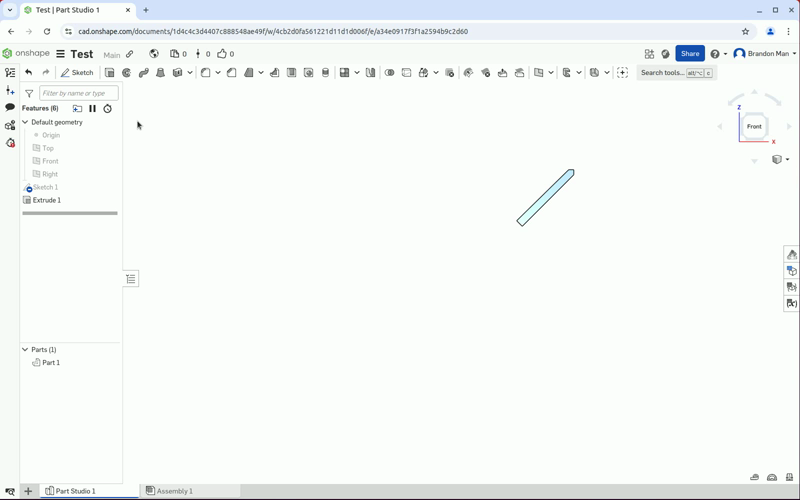
mouse_move(73, 189)
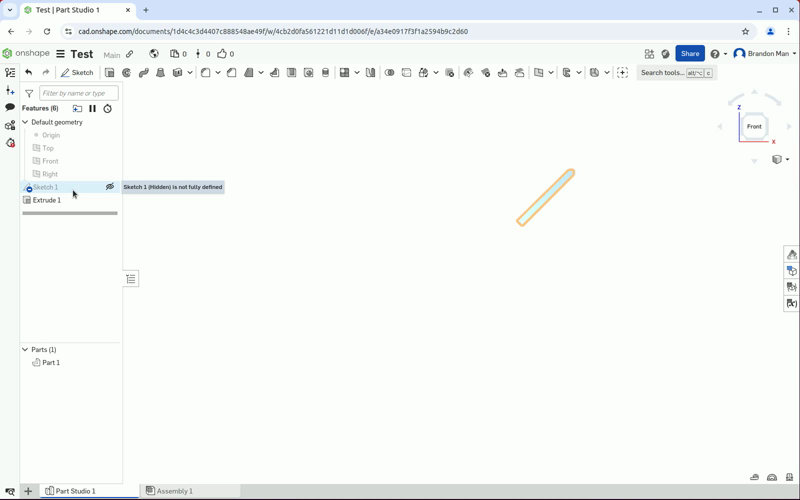
click(73, 189)
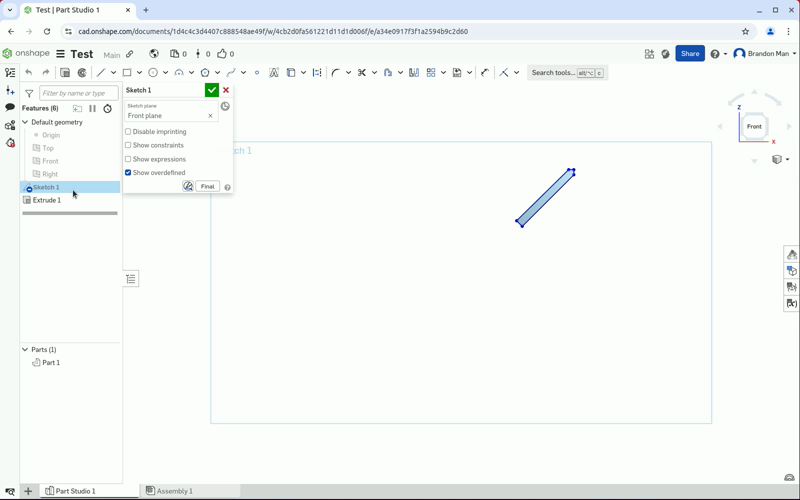
mouse_move(229, 92)
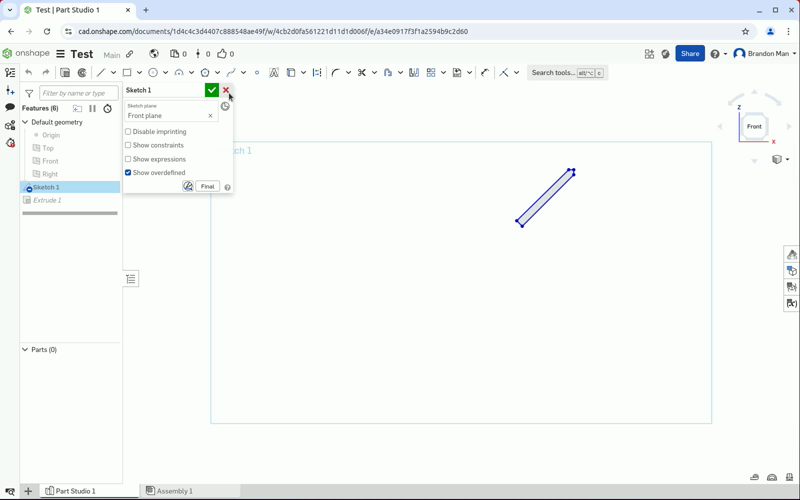
click(229, 92)
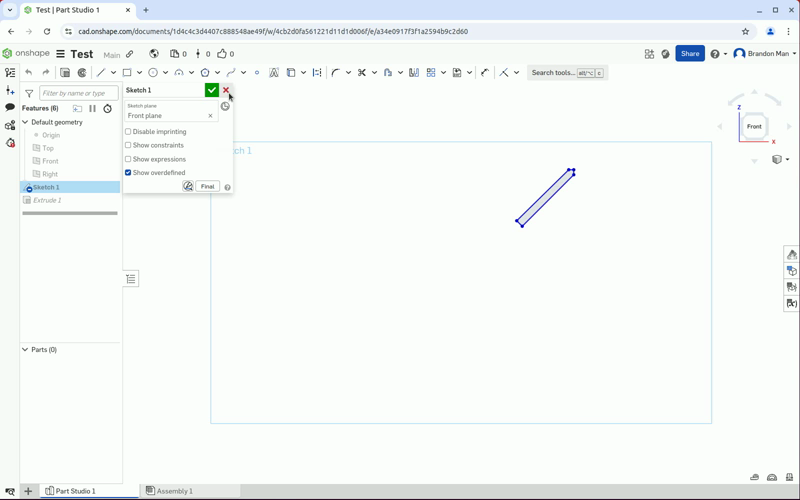
key(shift+s)
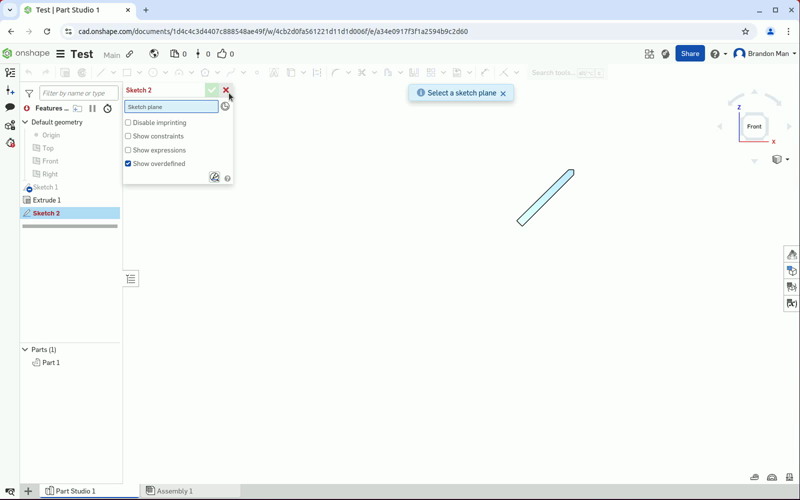
mouse_move(73, 163)
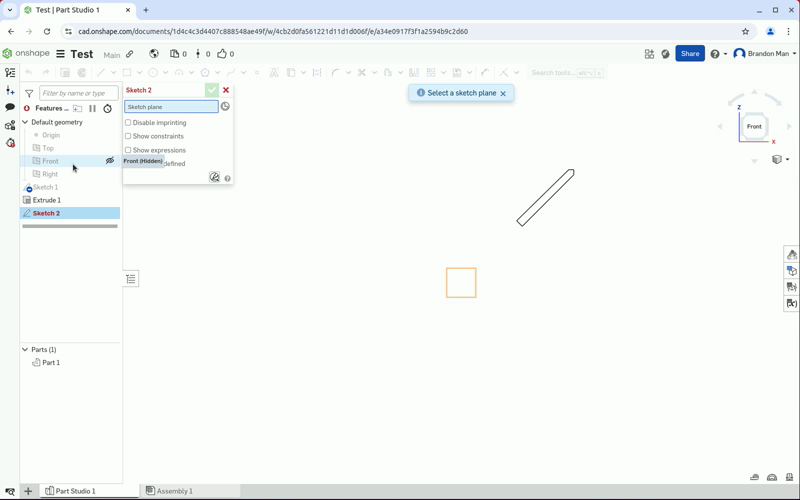
click(73, 163)
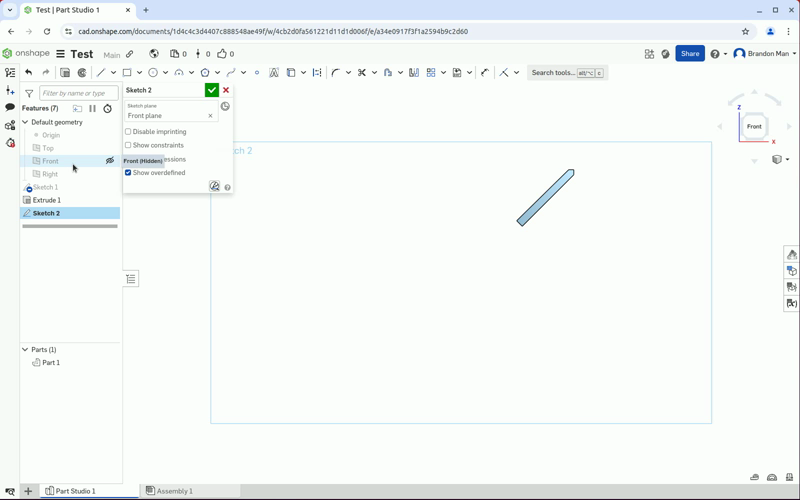
mouse_move(73, 352)
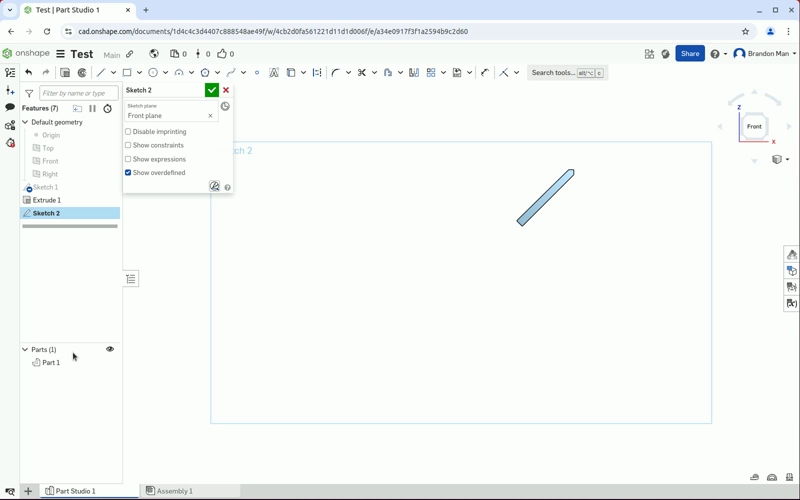
key(y)
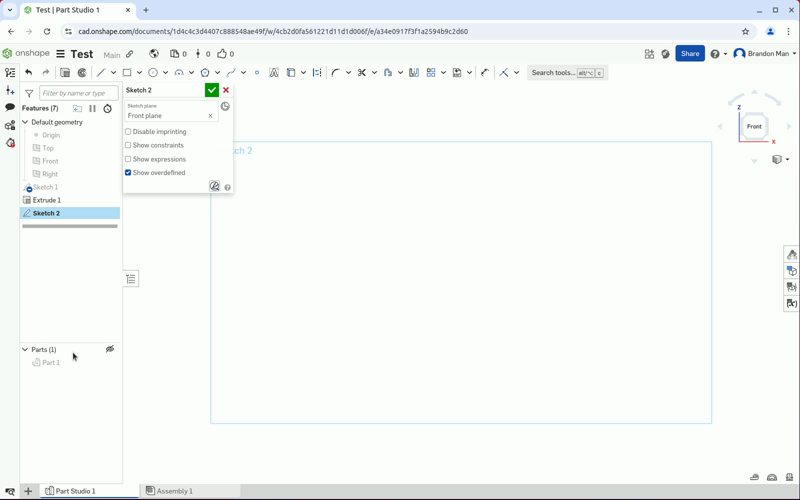
key(l)
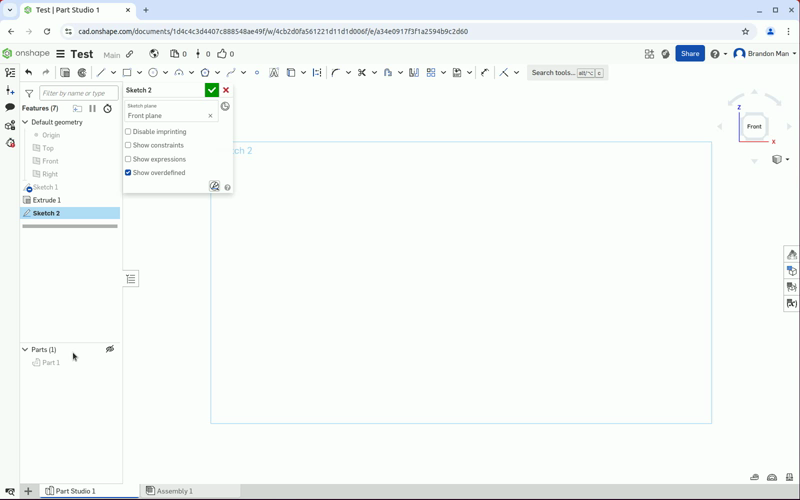
key_down(shift)
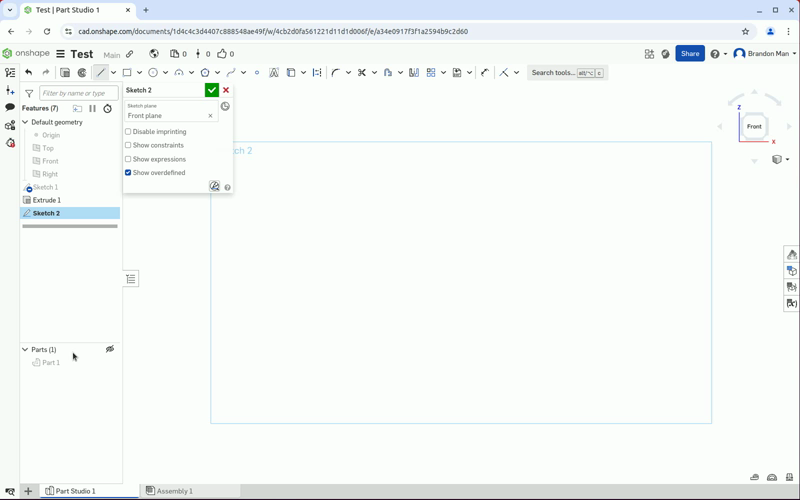
mouse_move(460, 282)
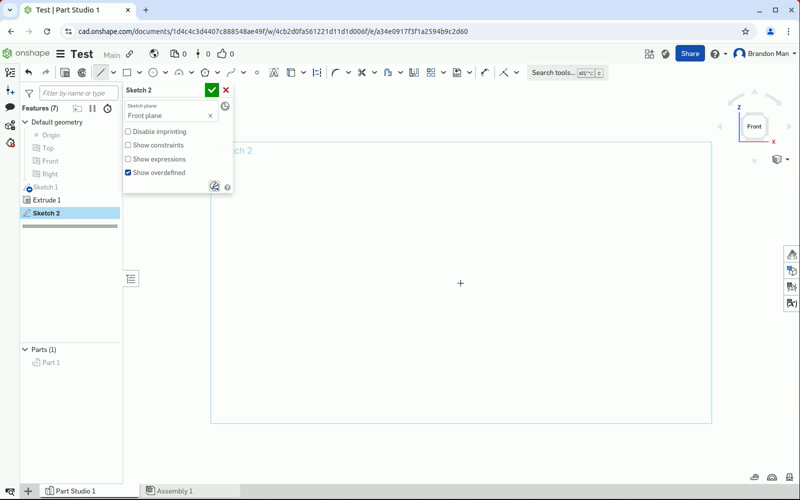
click(460, 282)
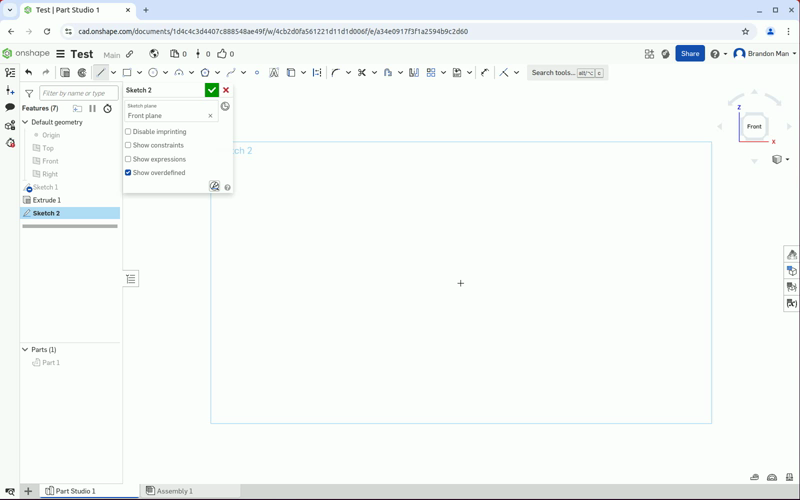
key_up(shift)
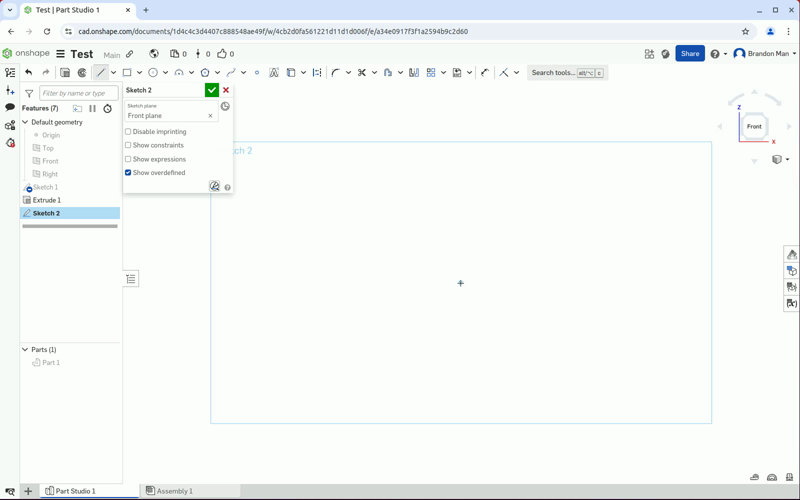
key_down(shift)
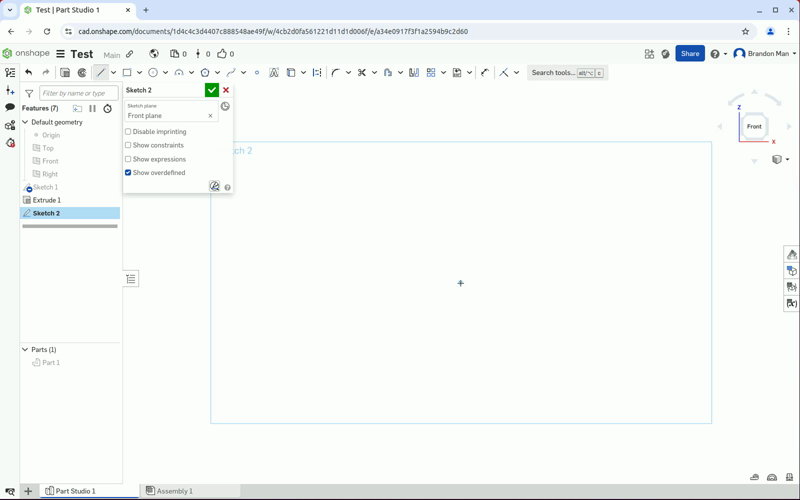
mouse_move(490, 282)
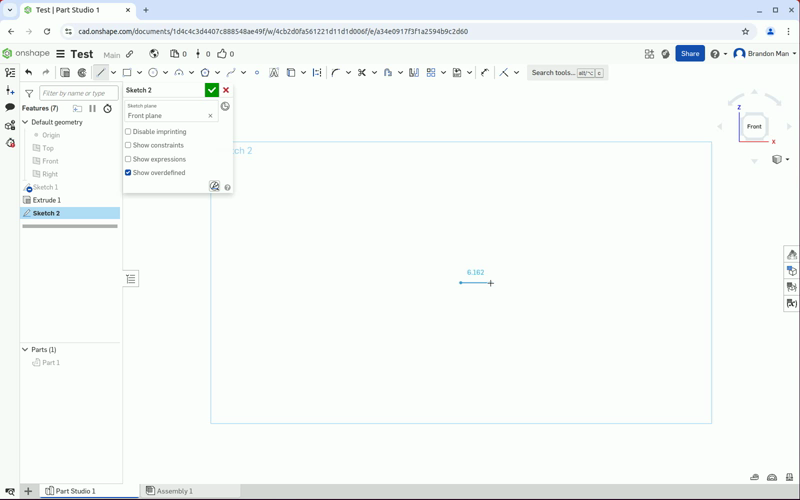
mouse_move(465, 282)
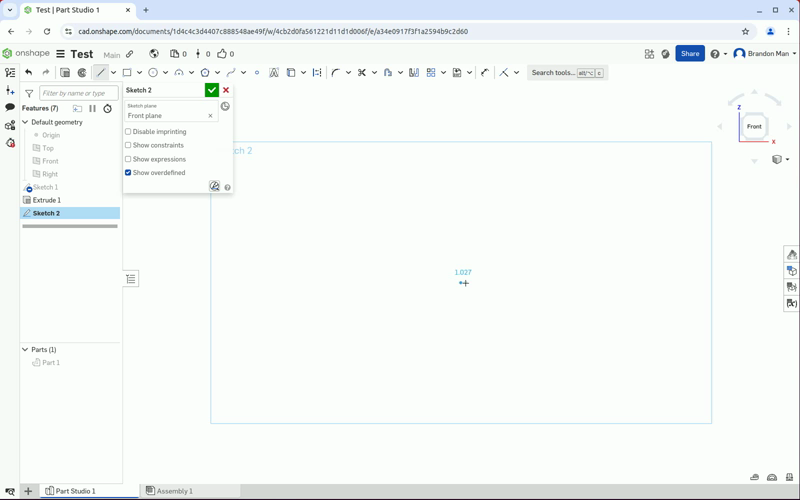
scroll(6)
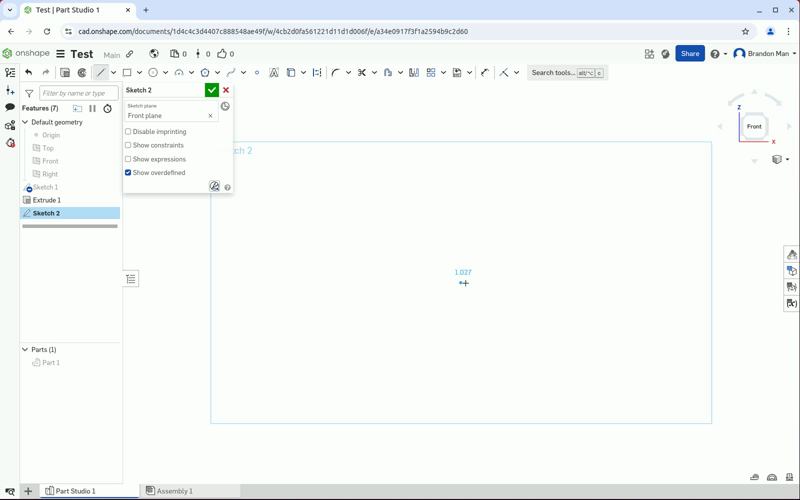
scroll(6)
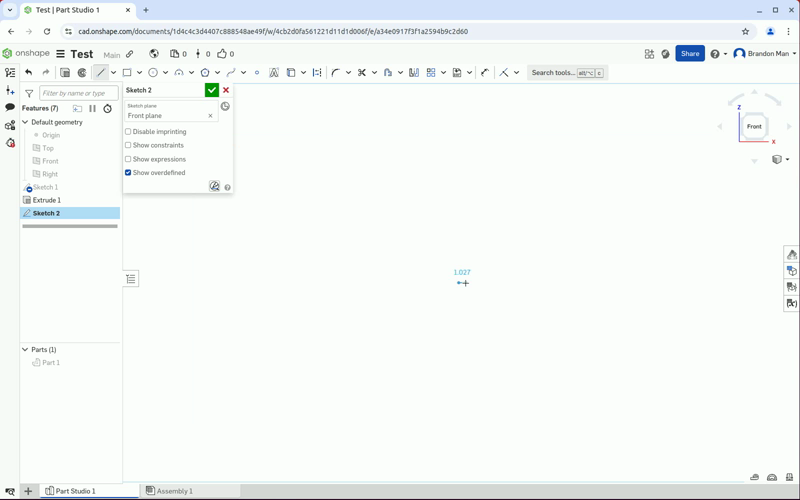
scroll(6)
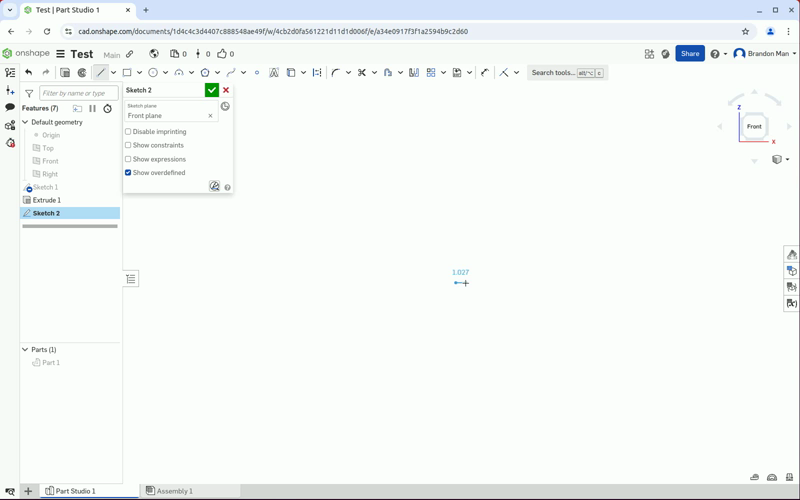
scroll(6)
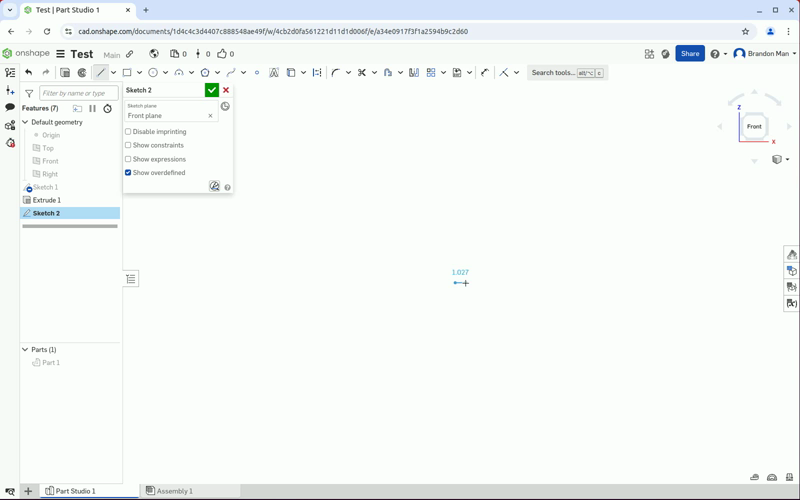
scroll(6)
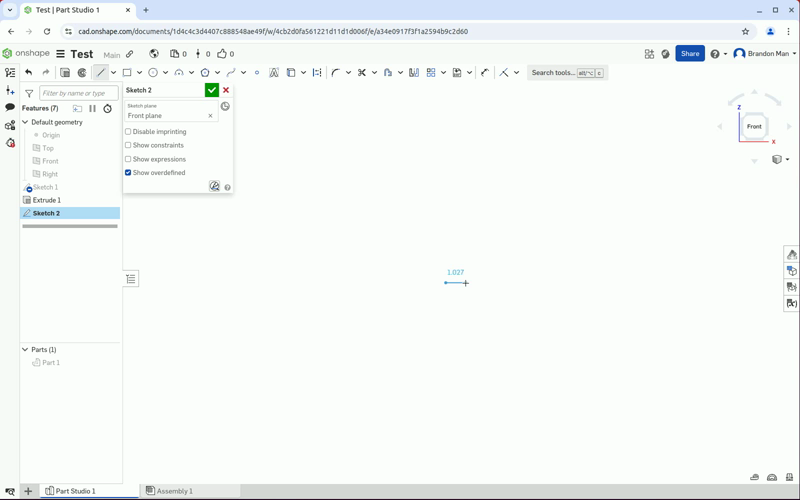
scroll(6)
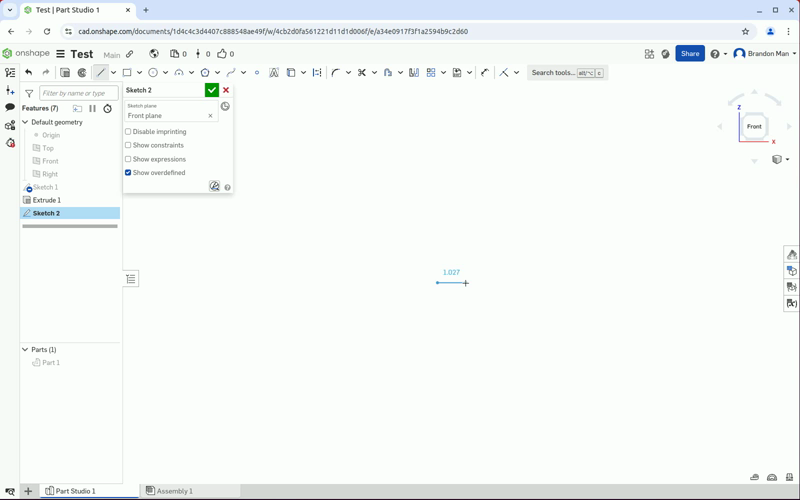
scroll(6)
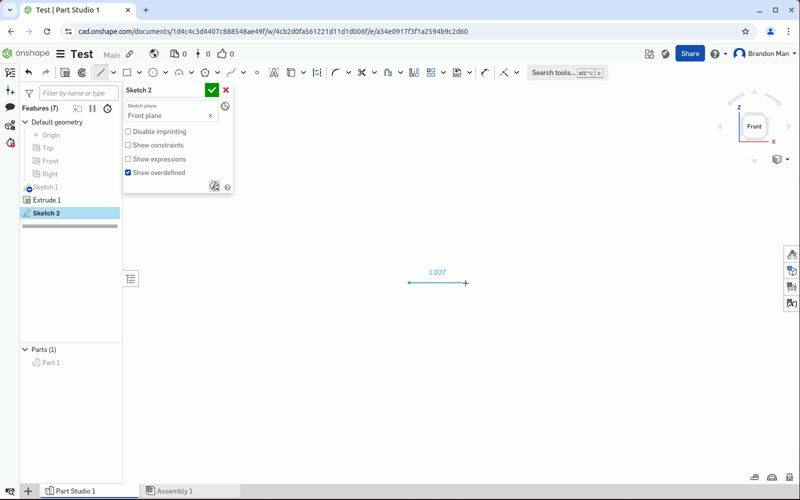
click(465, 282)
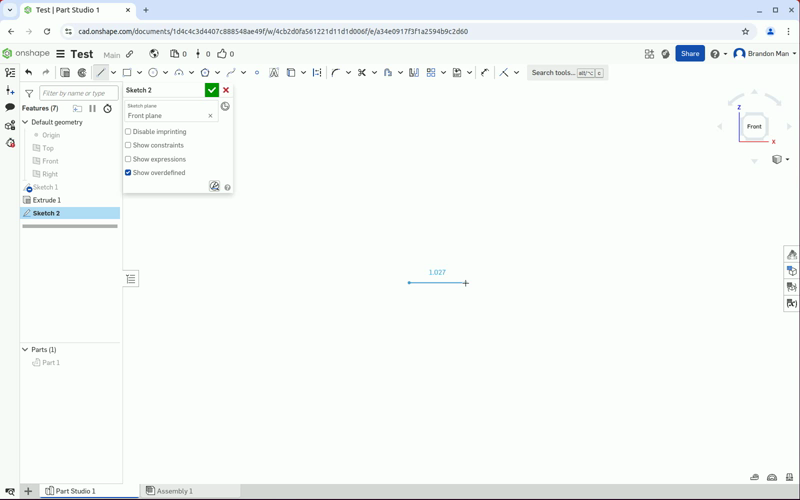
scroll(-6)
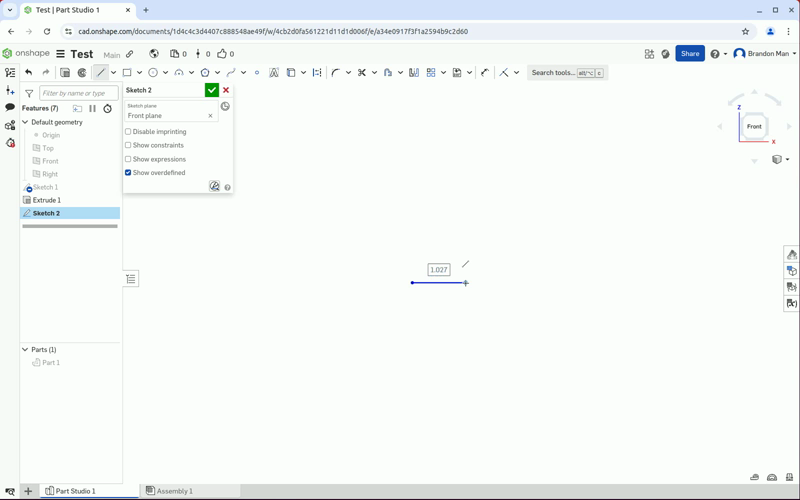
scroll(-6)
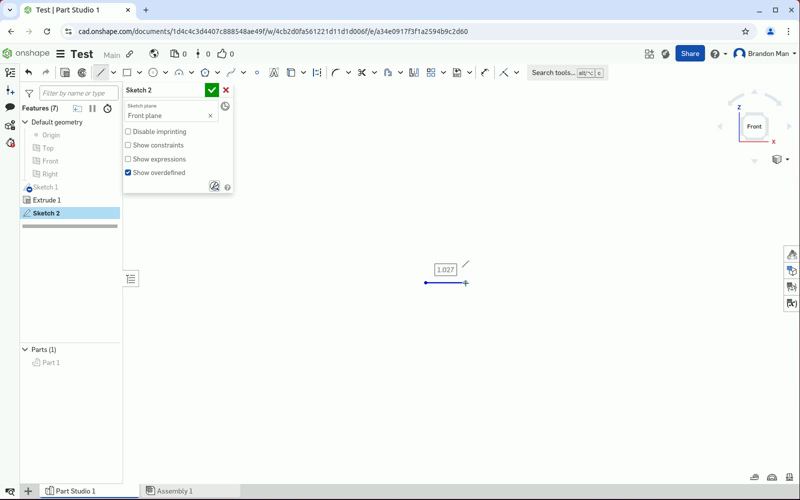
scroll(-6)
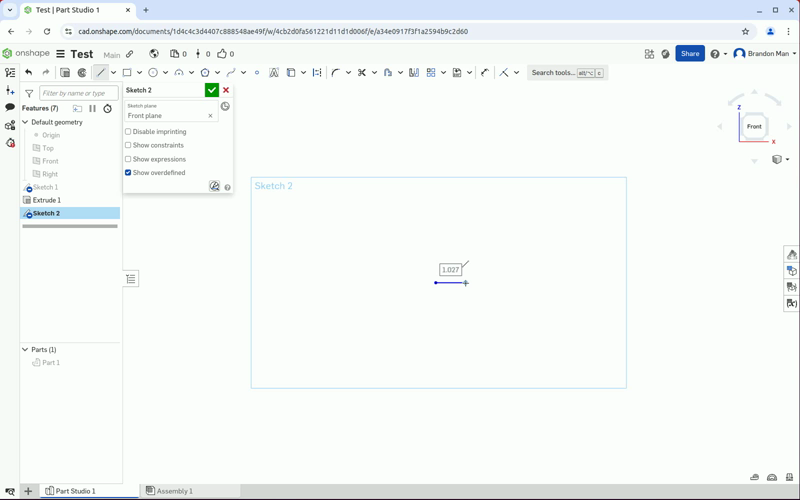
scroll(-6)
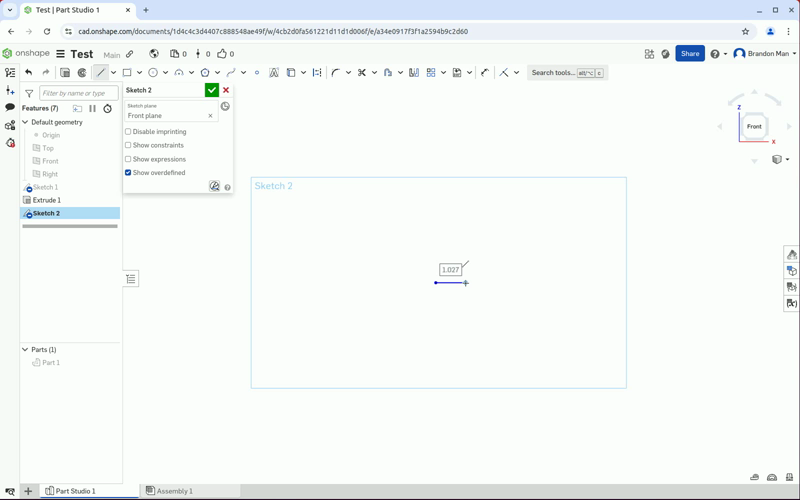
scroll(-6)
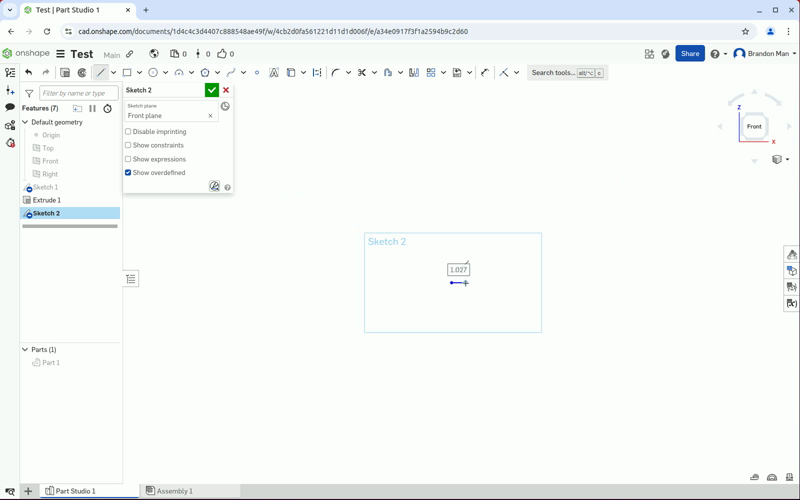
scroll(-6)
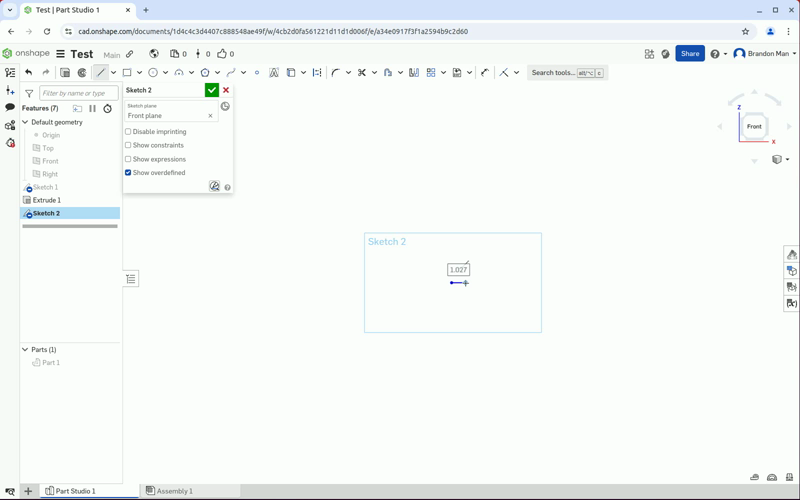
scroll(-6)
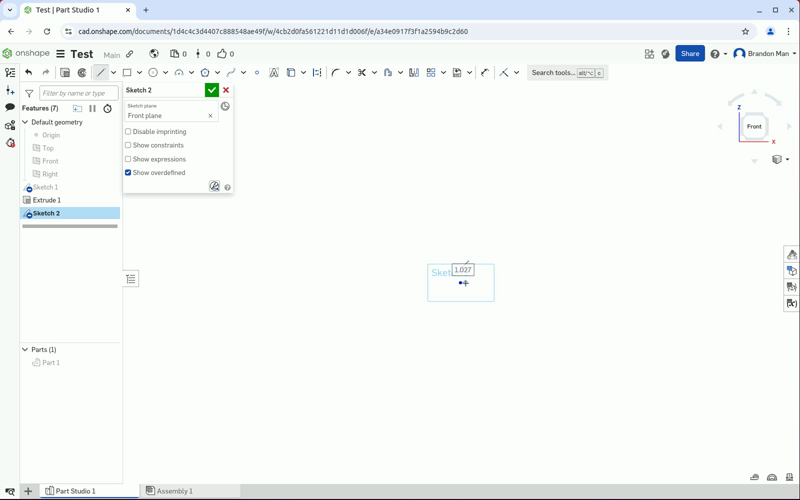
key_up(shift)
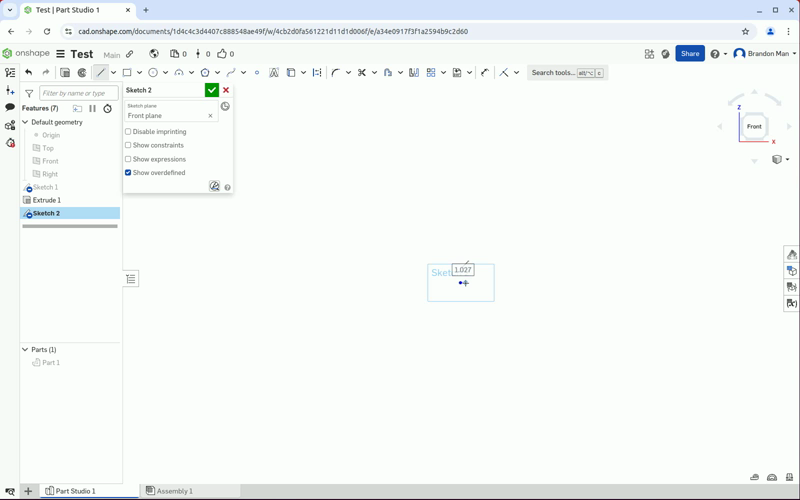
key_down(shift)
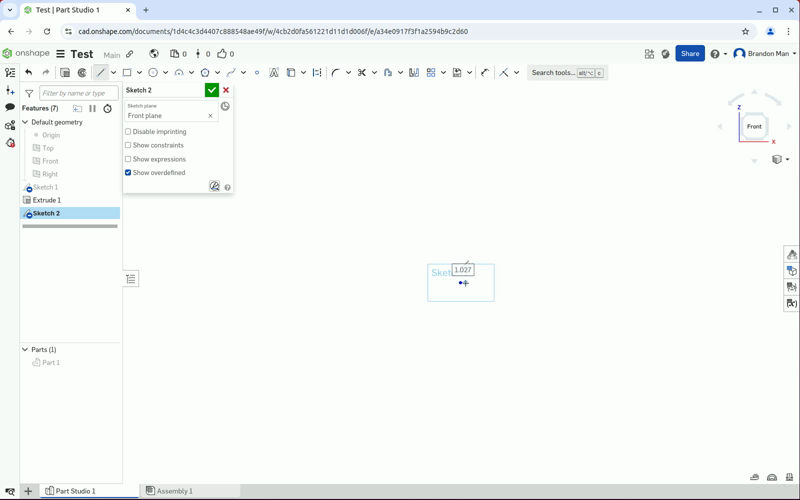
mouse_move(517, 231)
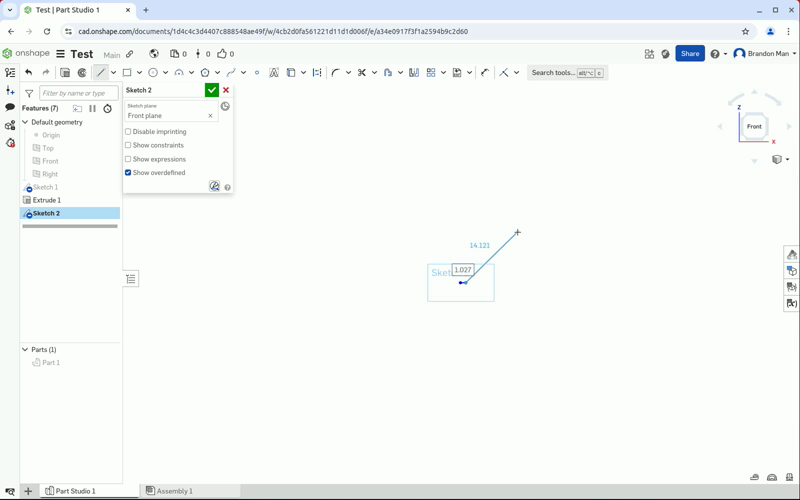
click(517, 231)
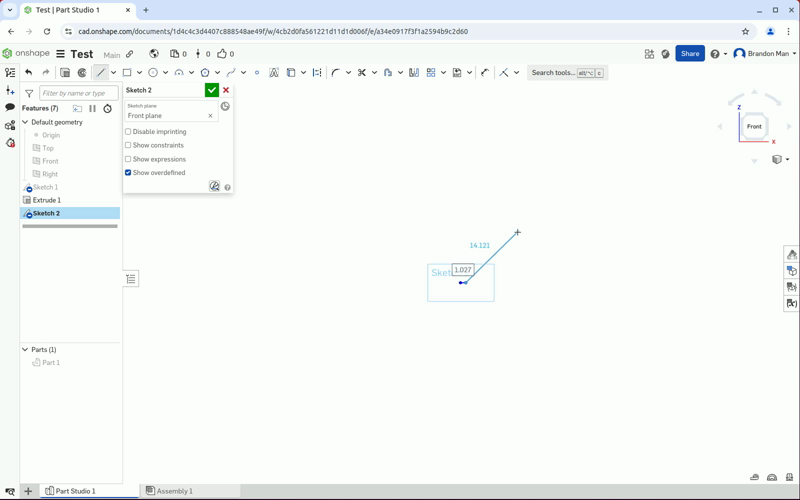
key_up(shift)
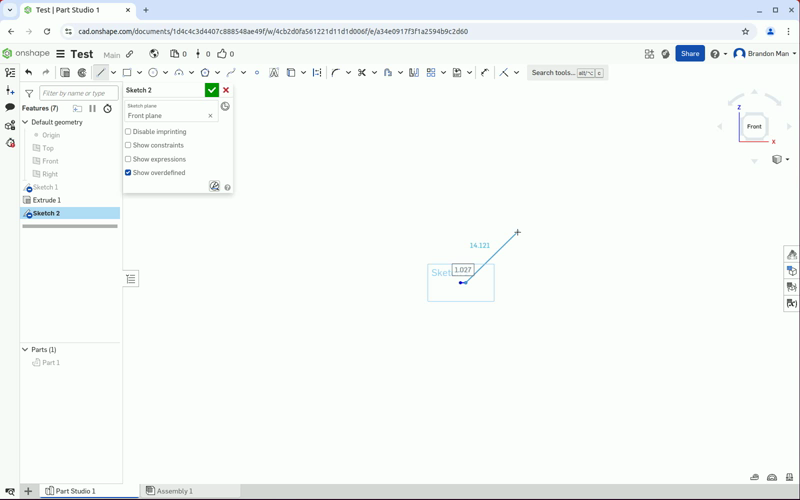
key_down(shift)
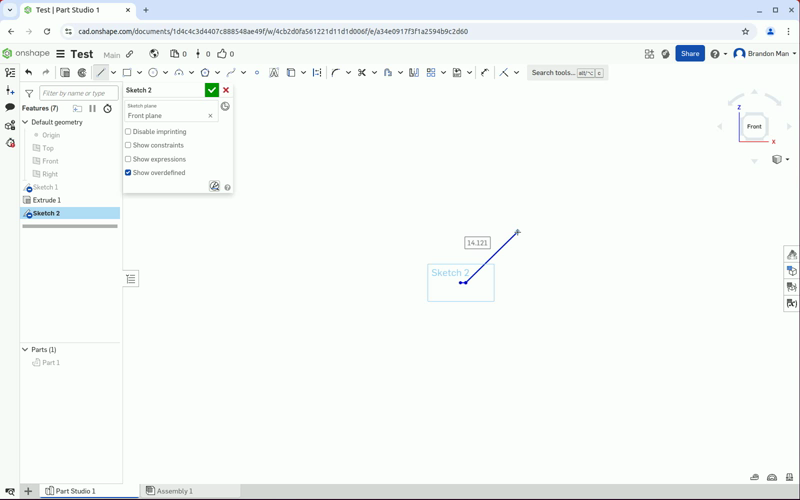
mouse_move(568, 282)
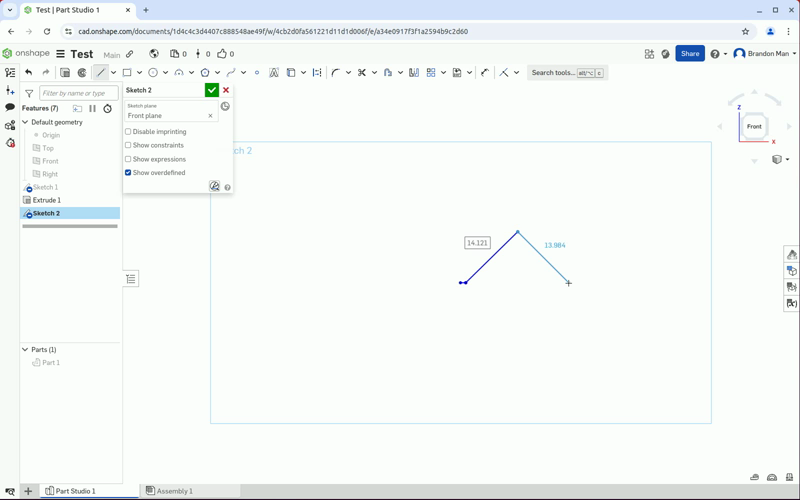
click(568, 282)
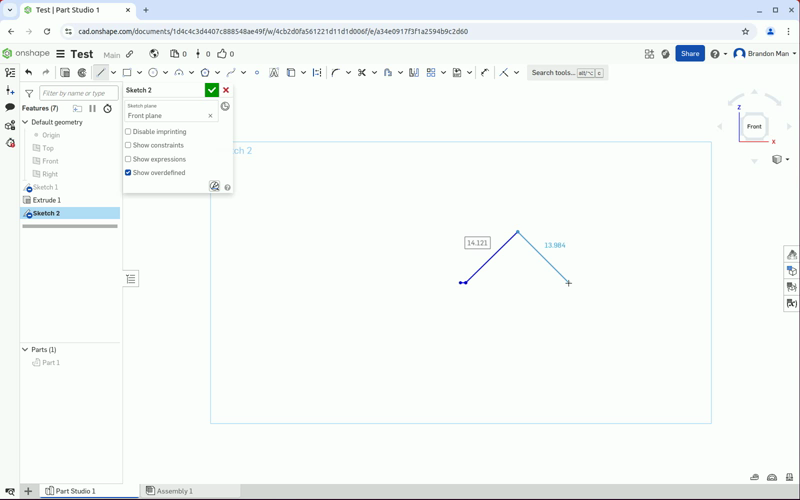
key_up(shift)
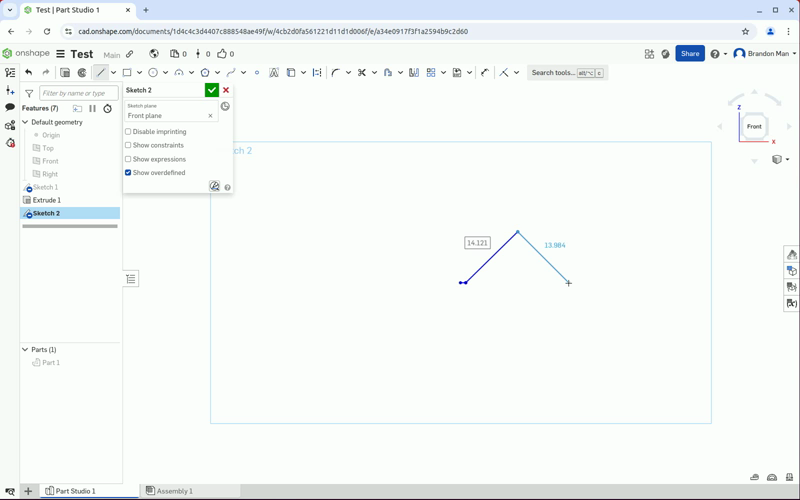
key_down(shift)
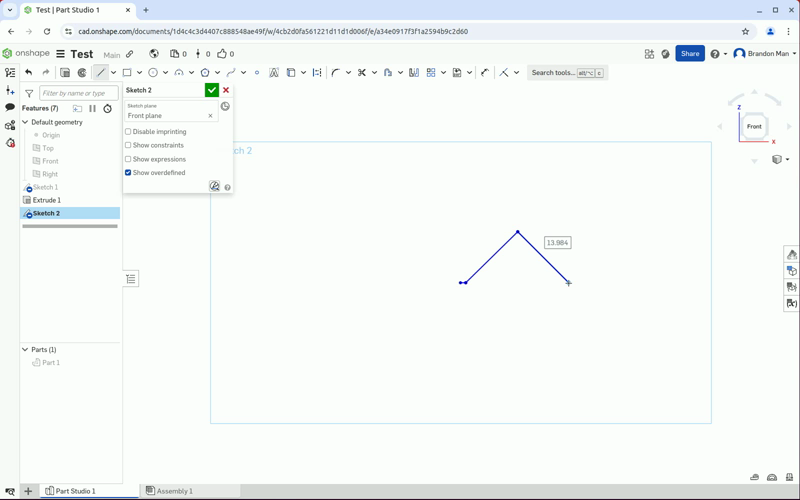
mouse_move(589, 282)
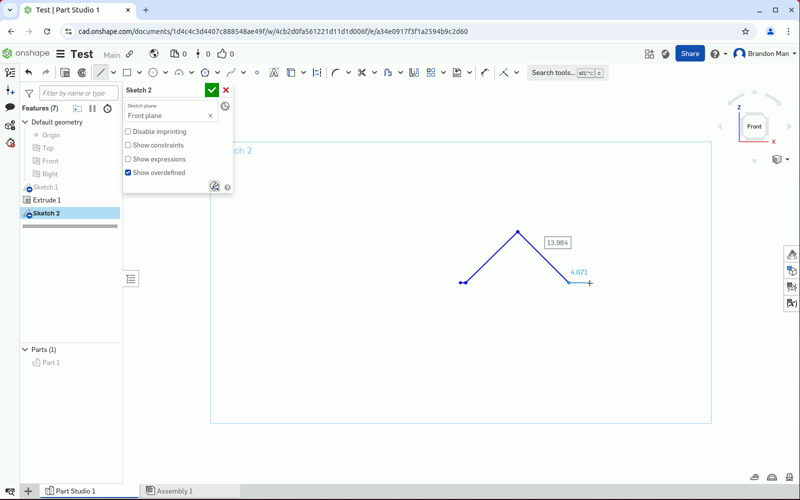
mouse_move(573, 282)
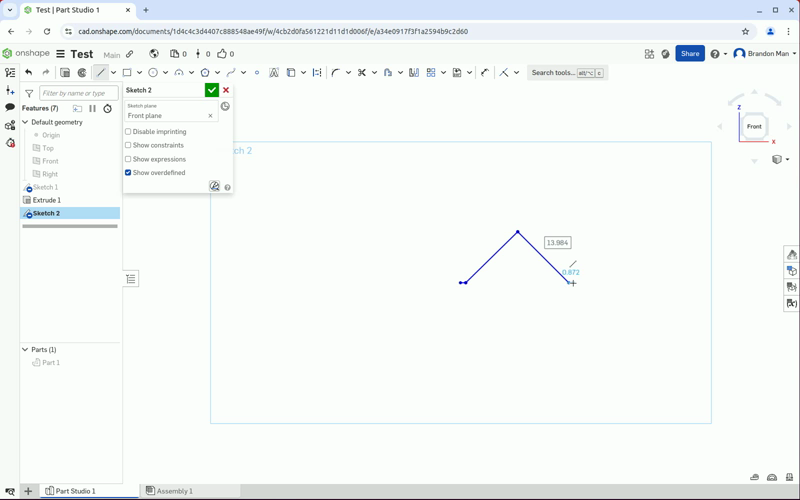
scroll(6)
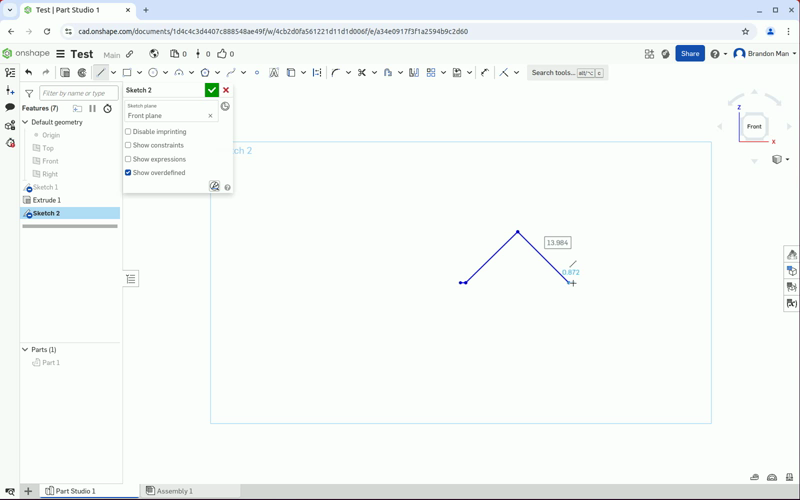
scroll(6)
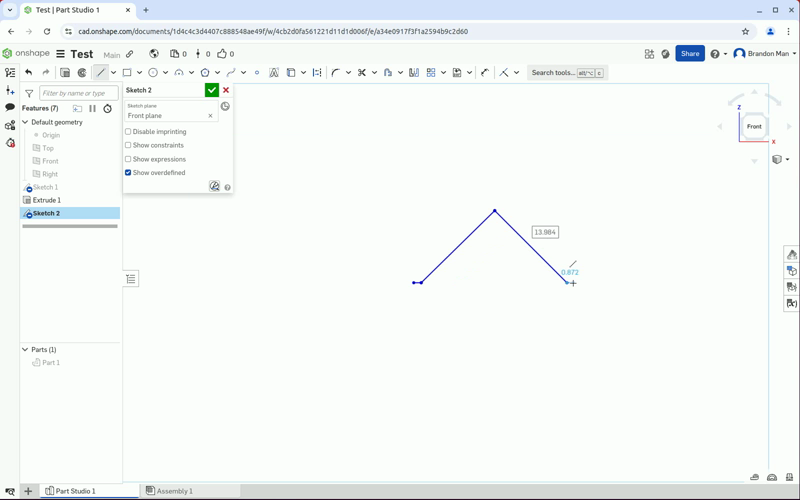
scroll(6)
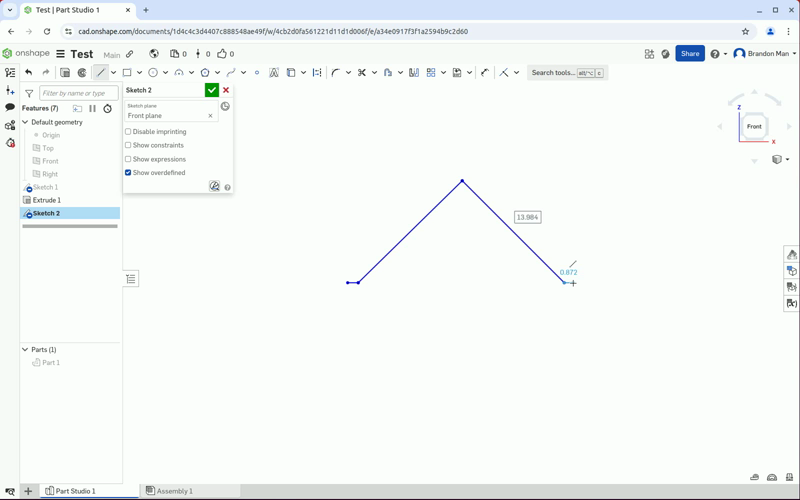
scroll(6)
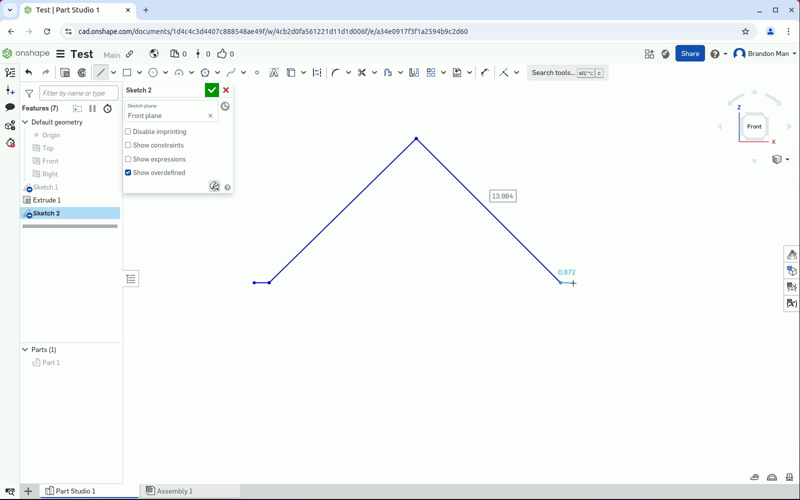
scroll(6)
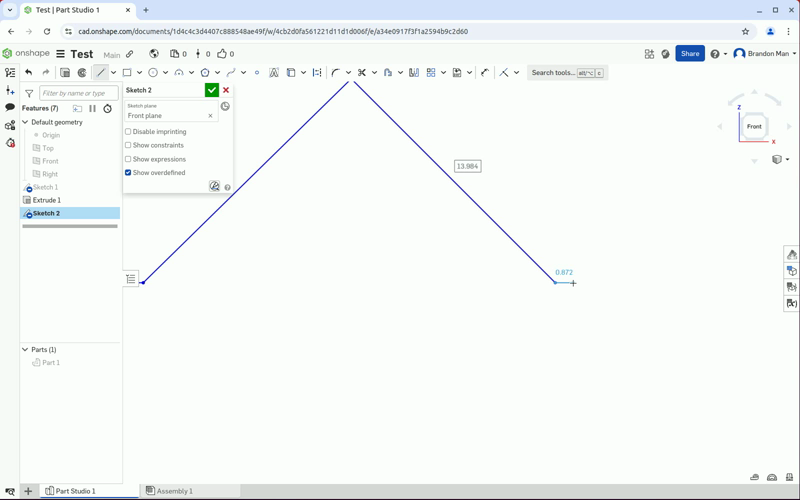
scroll(6)
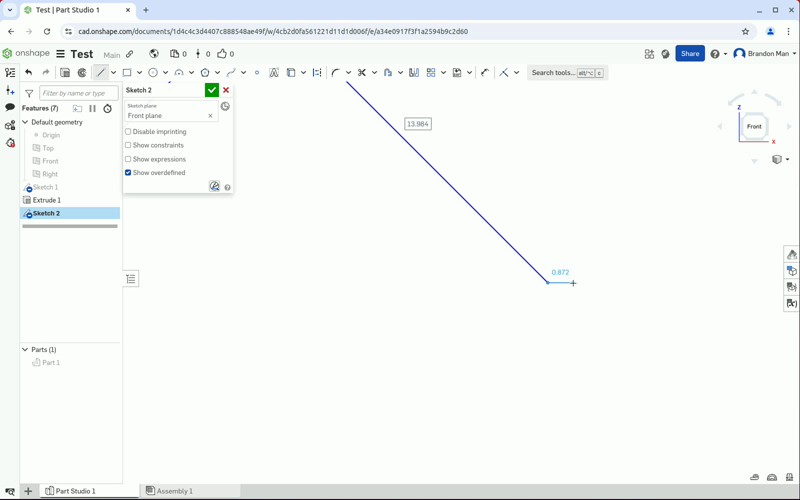
scroll(6)
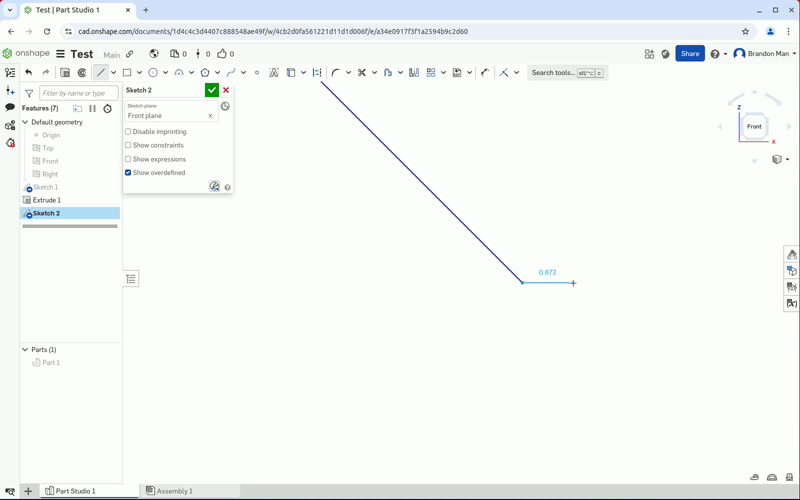
click(573, 282)
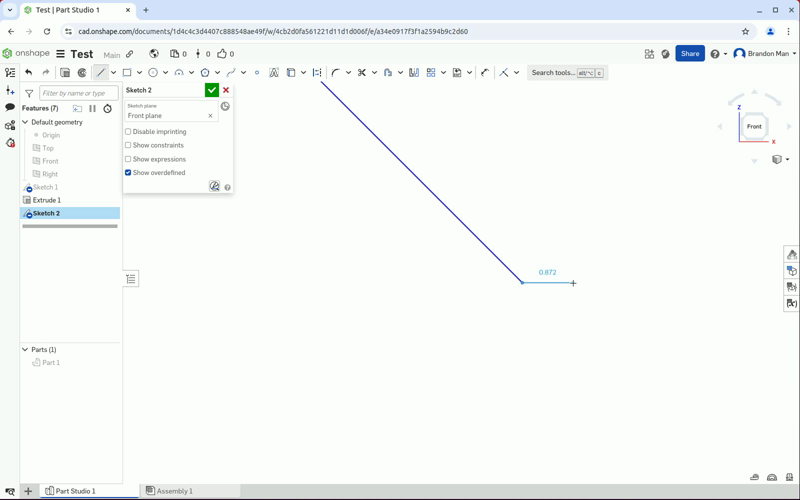
scroll(-6)
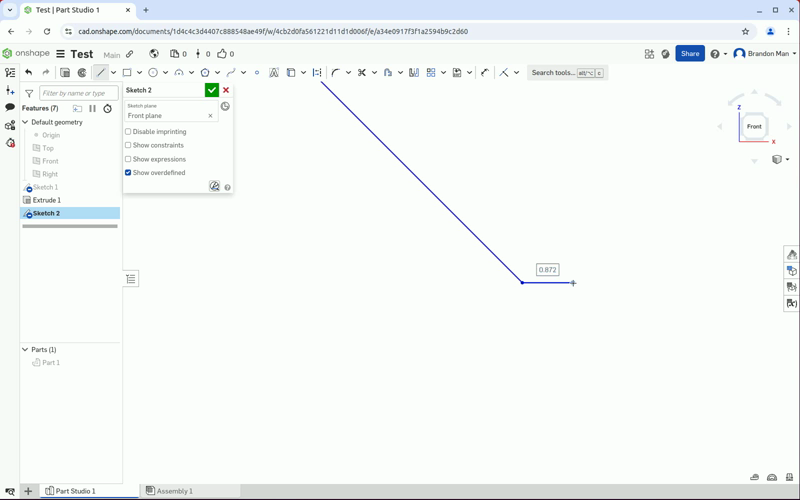
scroll(-6)
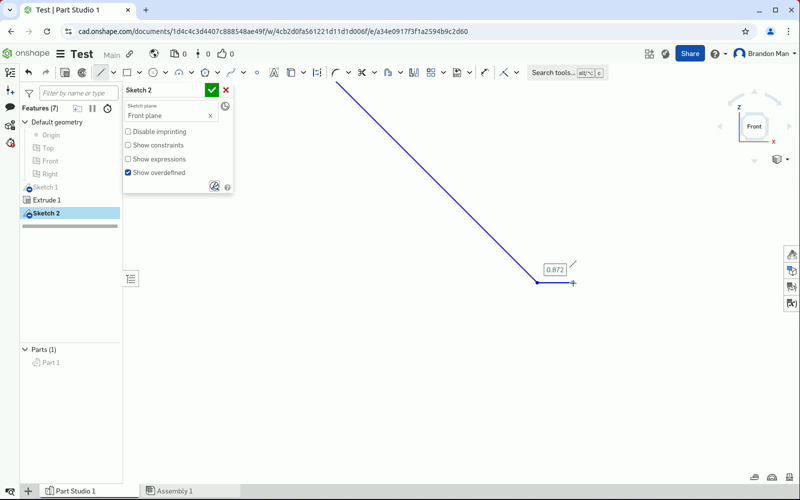
scroll(-6)
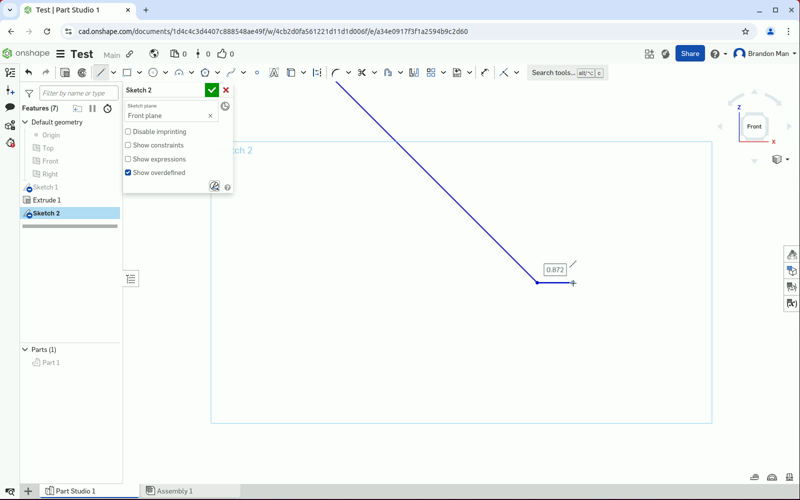
scroll(-6)
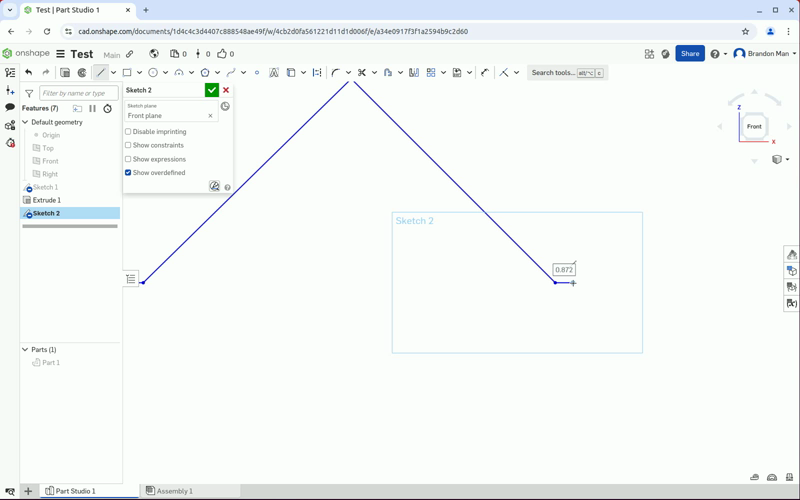
scroll(-6)
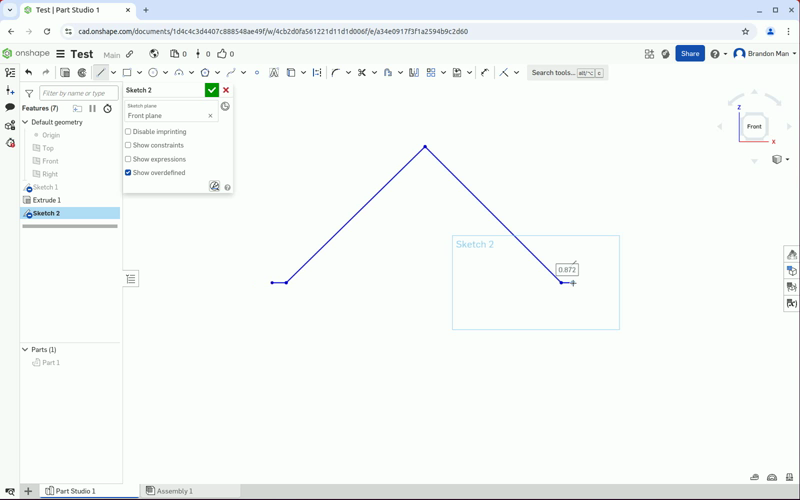
scroll(-6)
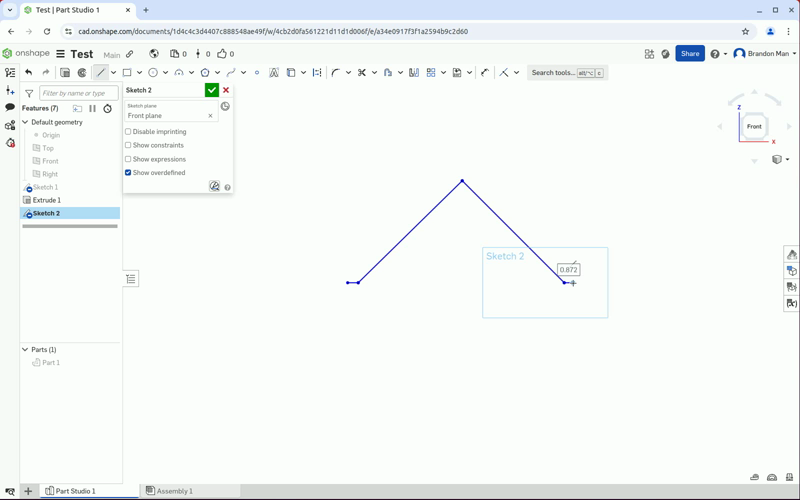
scroll(-6)
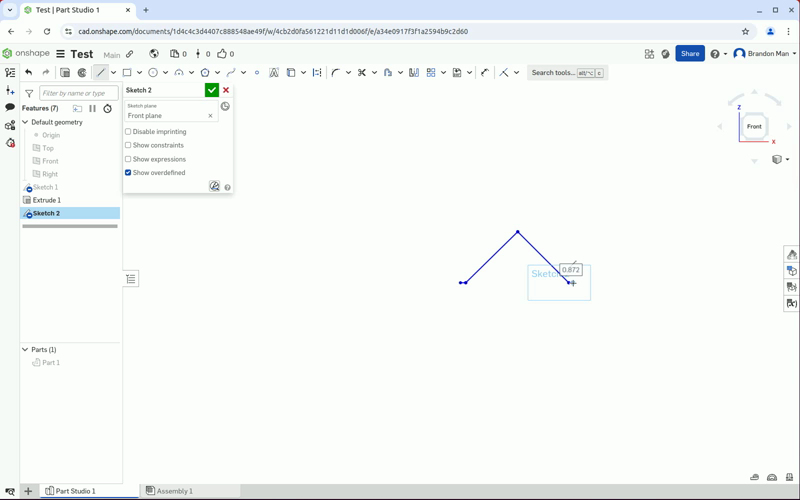
key_up(shift)
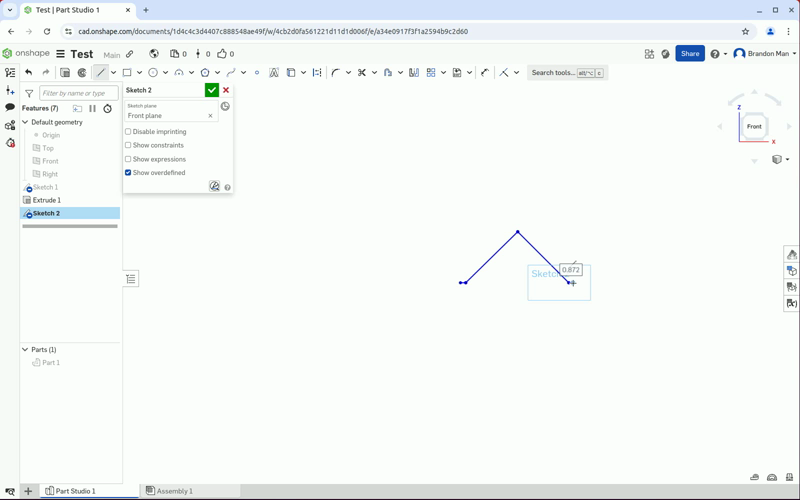
key_down(shift)
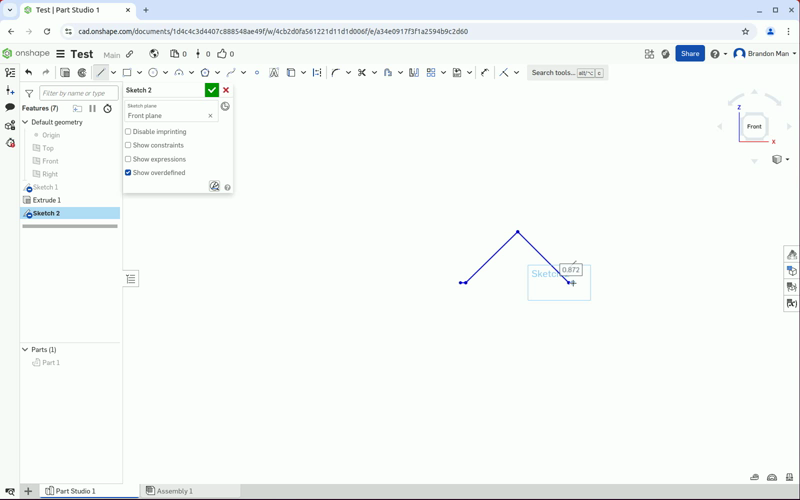
mouse_move(589, 282)
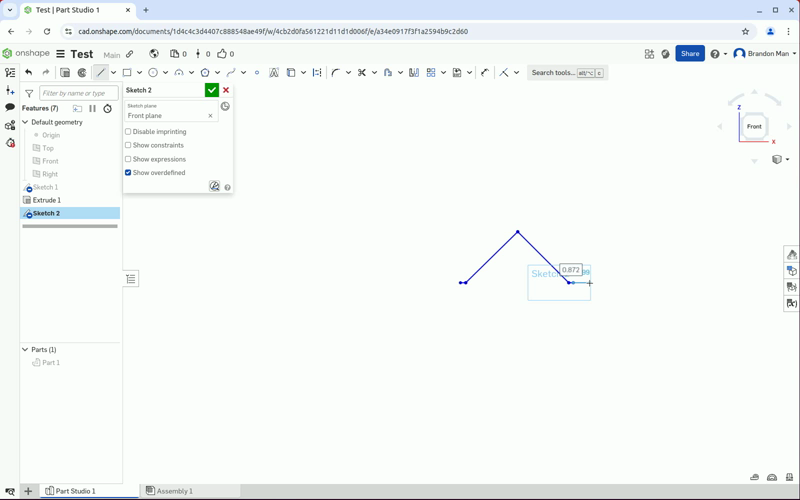
mouse_move(573, 278)
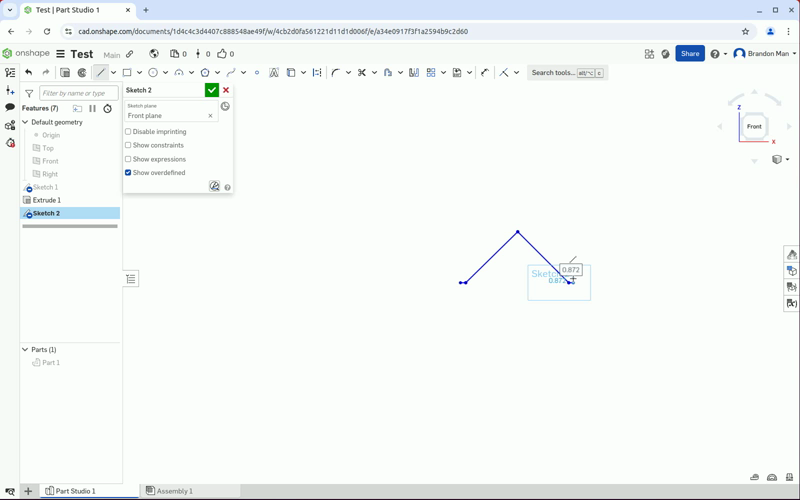
scroll(6)
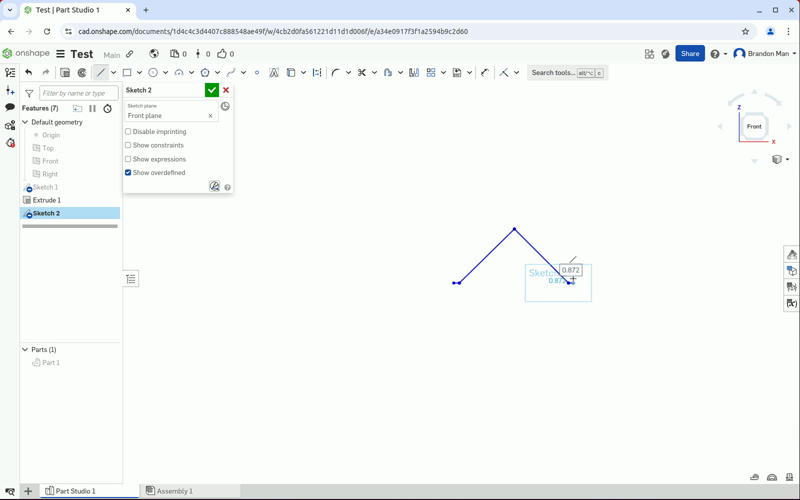
scroll(6)
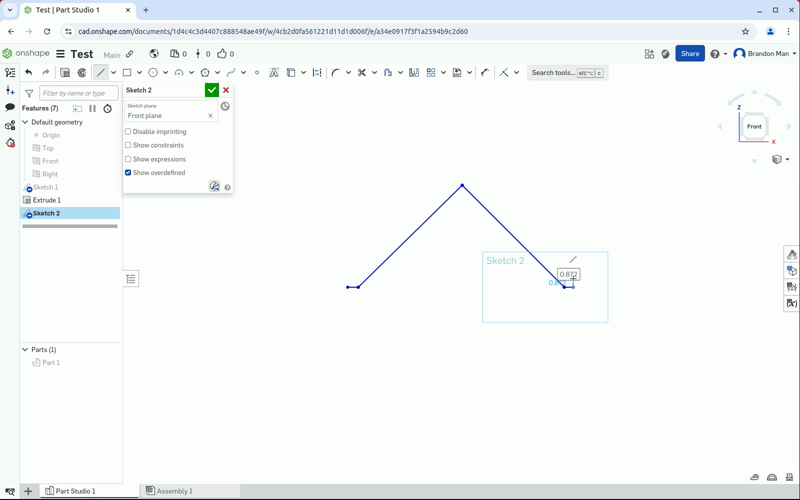
scroll(6)
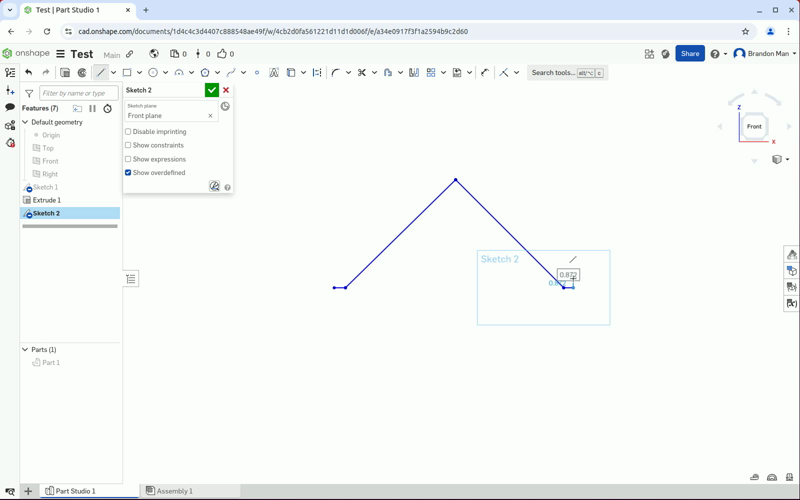
scroll(6)
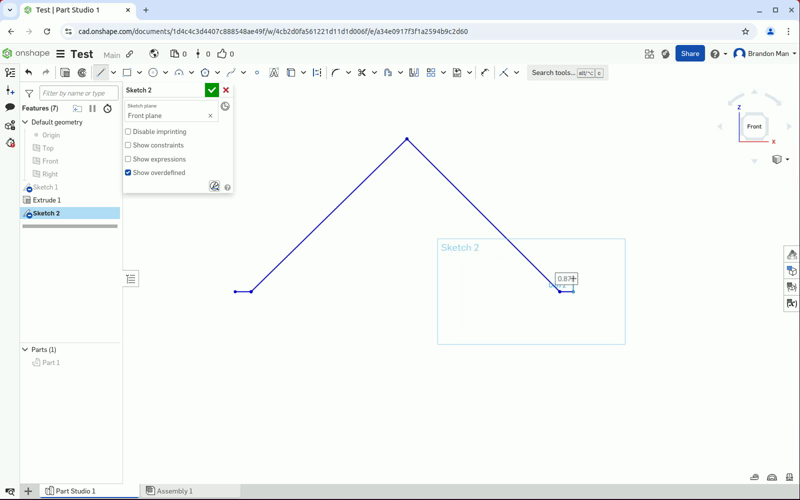
scroll(6)
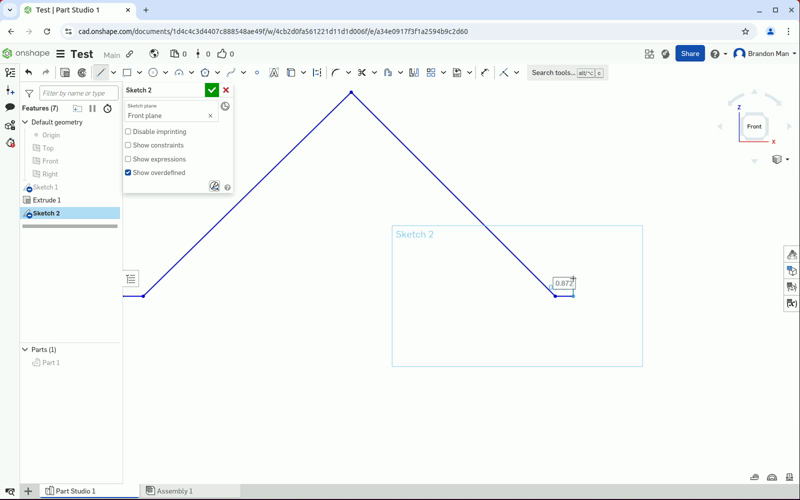
scroll(6)
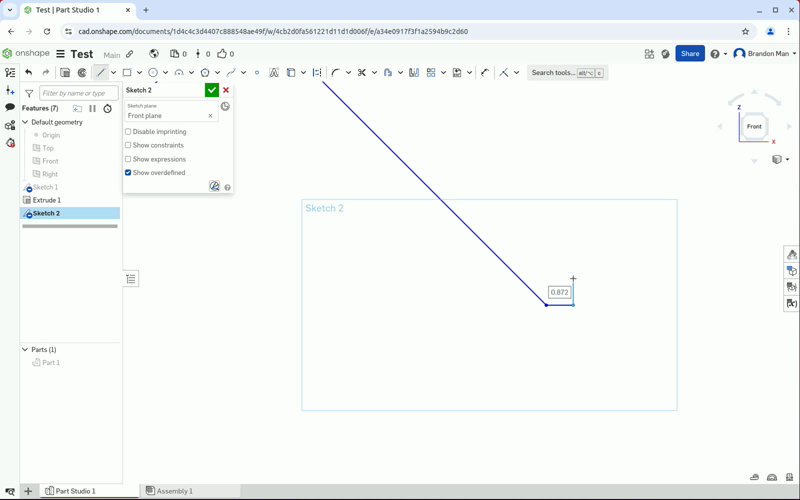
scroll(6)
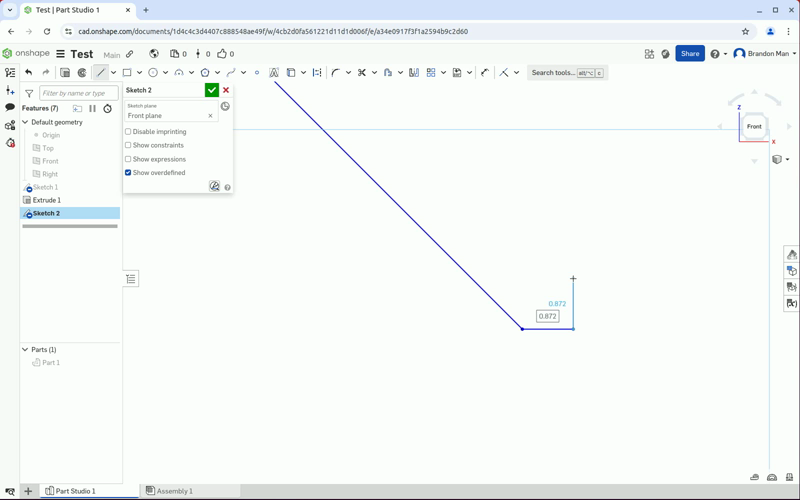
click(573, 278)
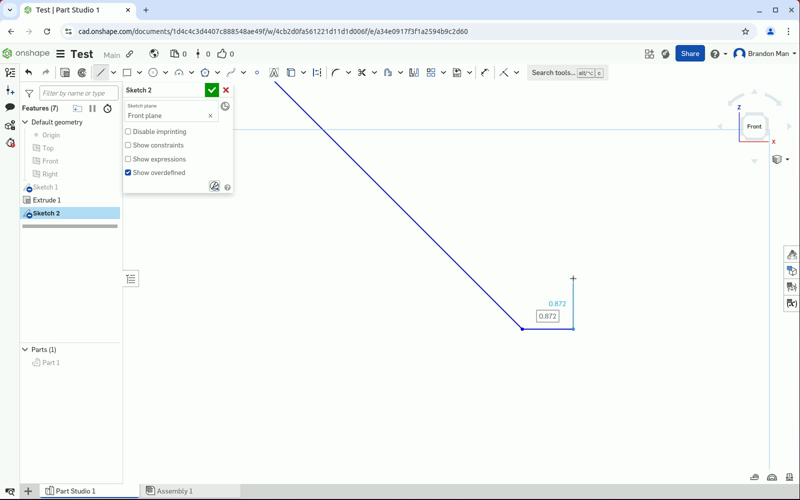
scroll(-6)
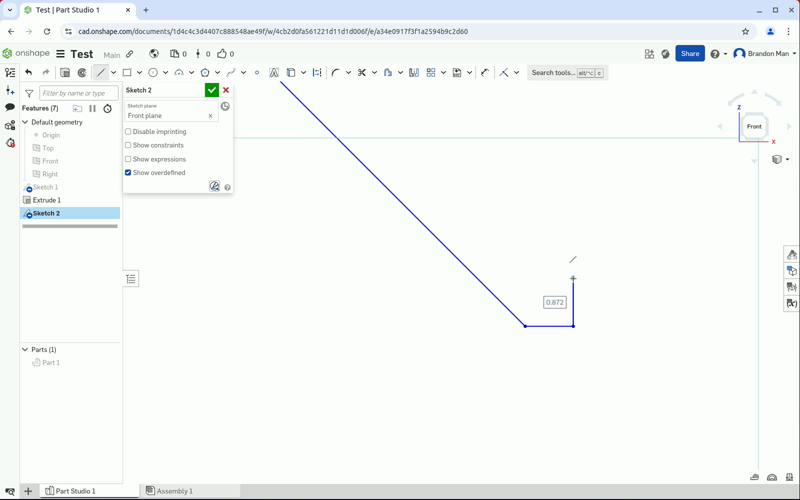
scroll(-6)
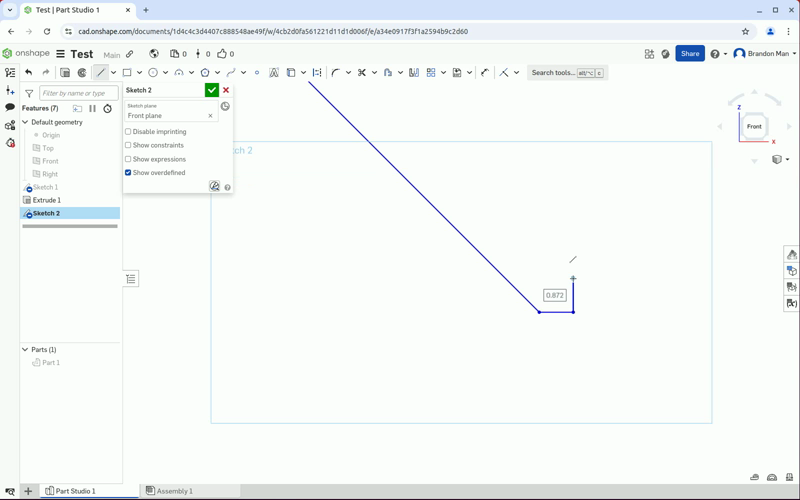
scroll(-6)
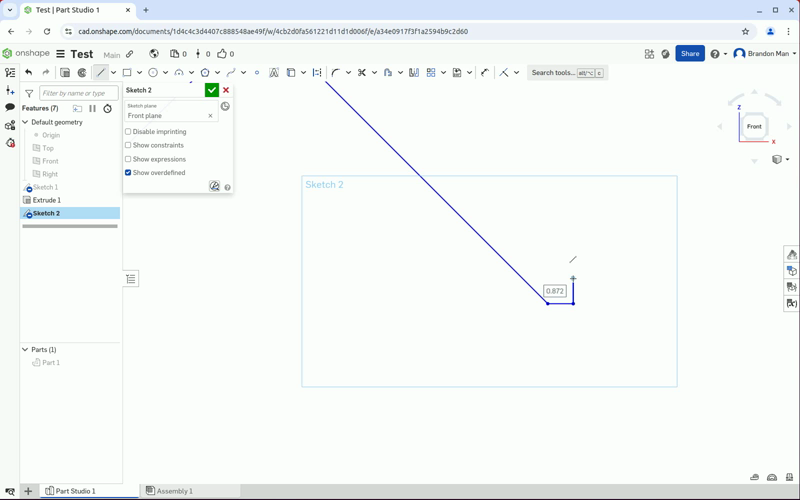
scroll(-6)
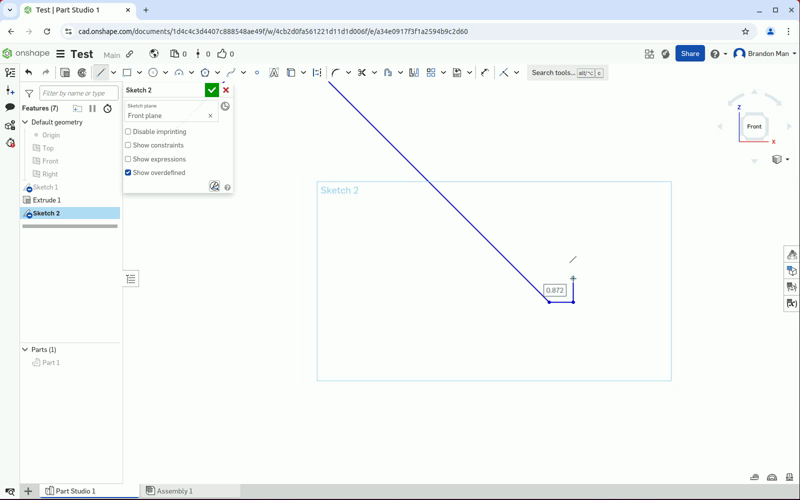
scroll(-6)
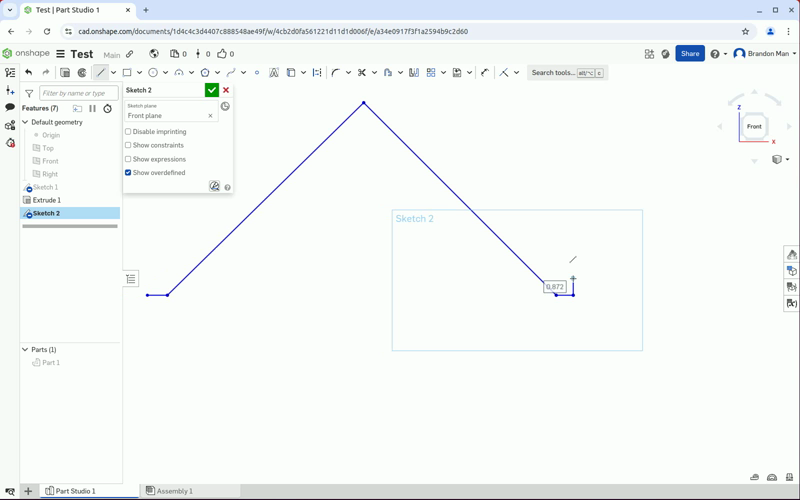
scroll(-6)
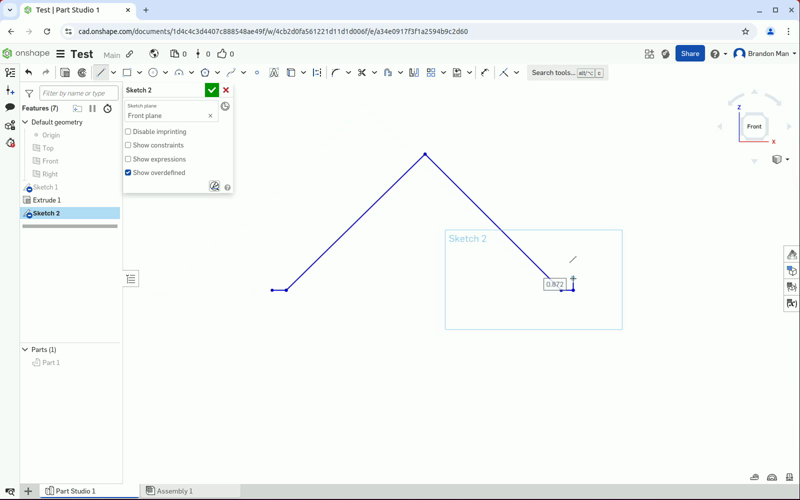
scroll(-6)
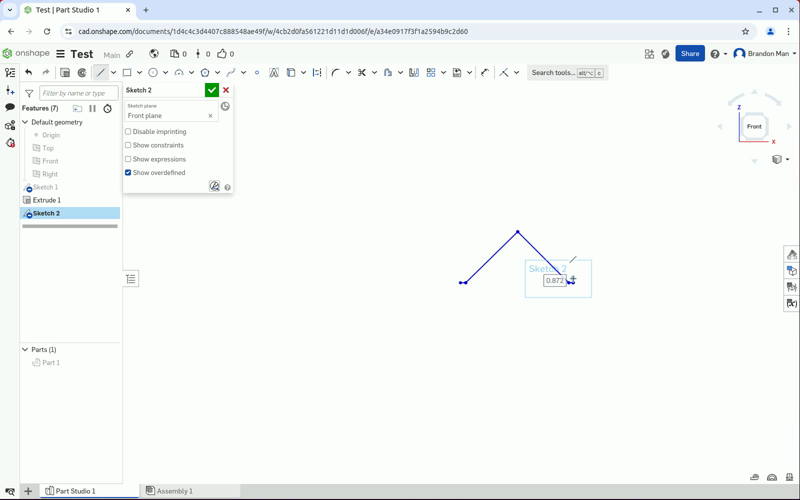
key_up(shift)
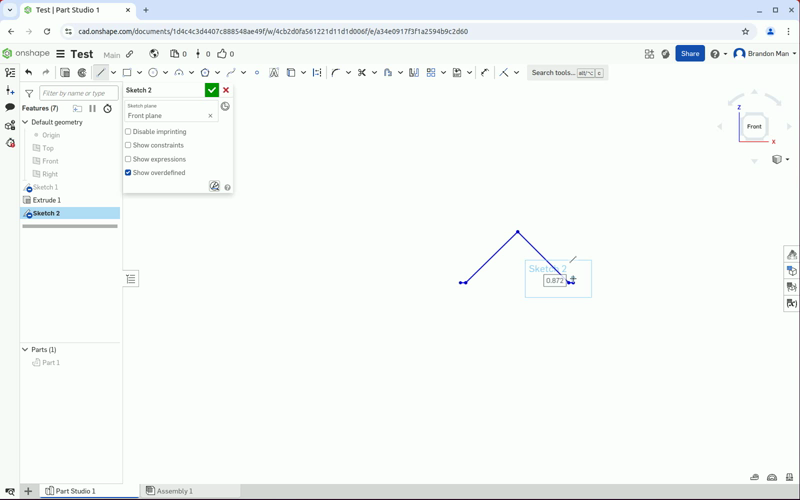
key_down(shift)
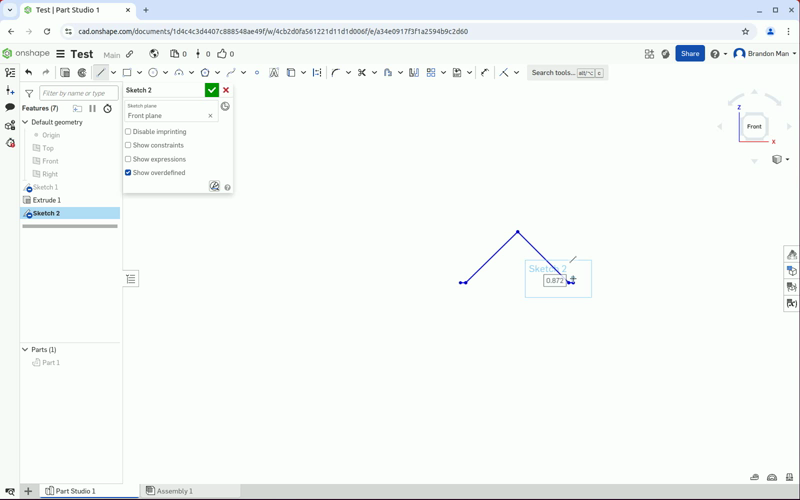
mouse_move(522, 226)
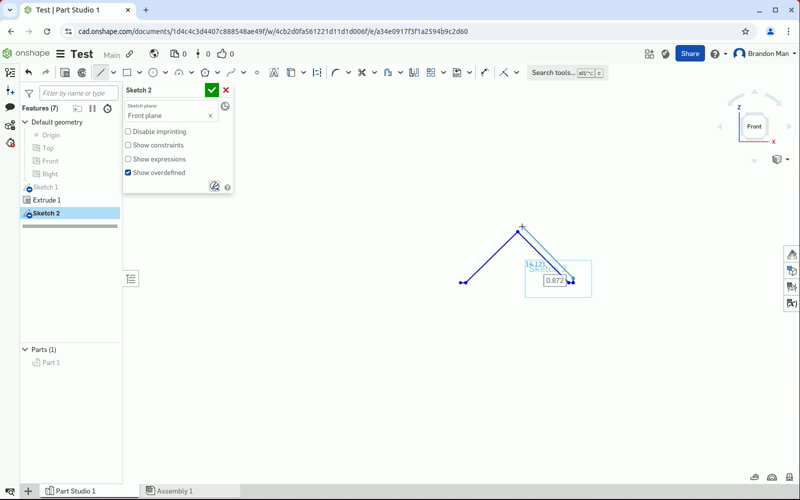
click(522, 226)
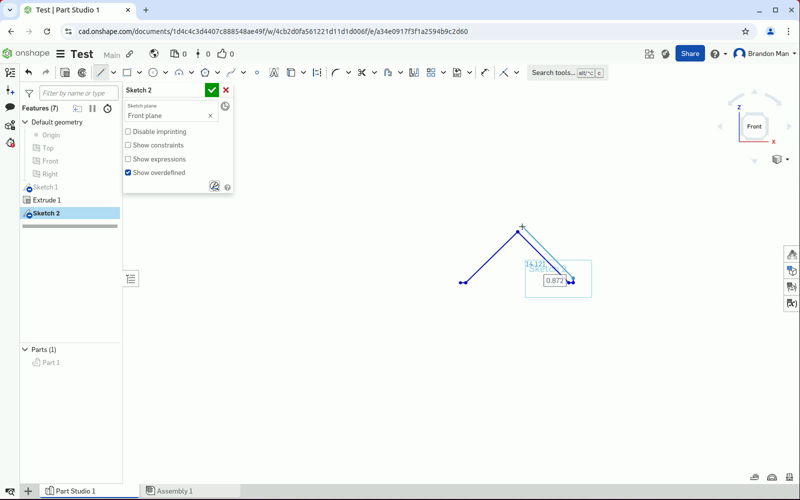
key_up(shift)
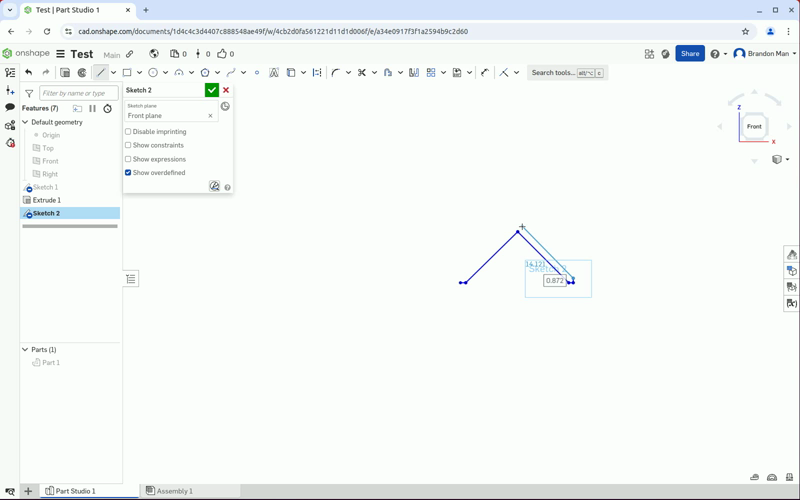
key_down(shift)
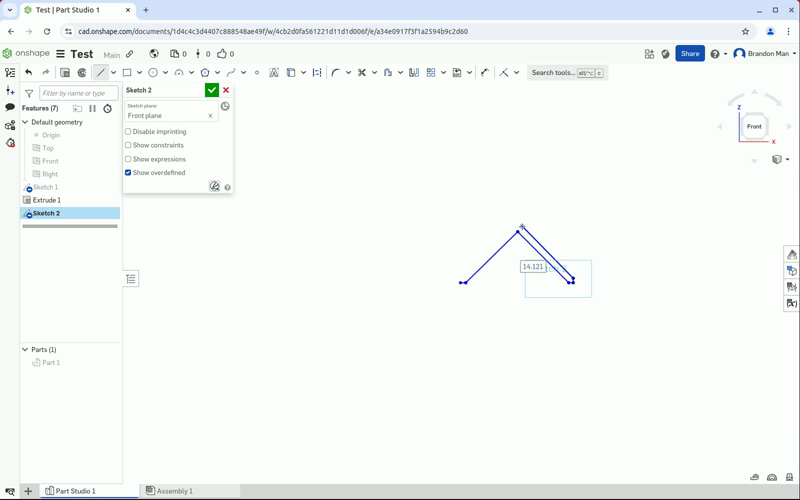
mouse_move(552, 226)
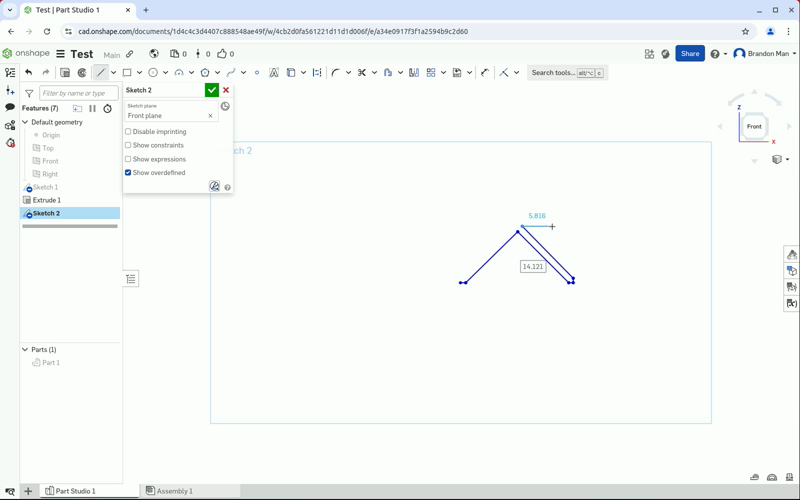
mouse_move(516, 221)
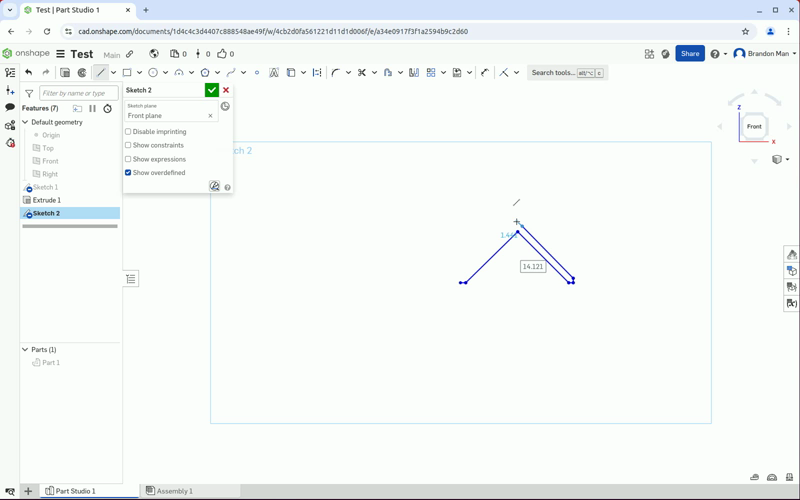
scroll(6)
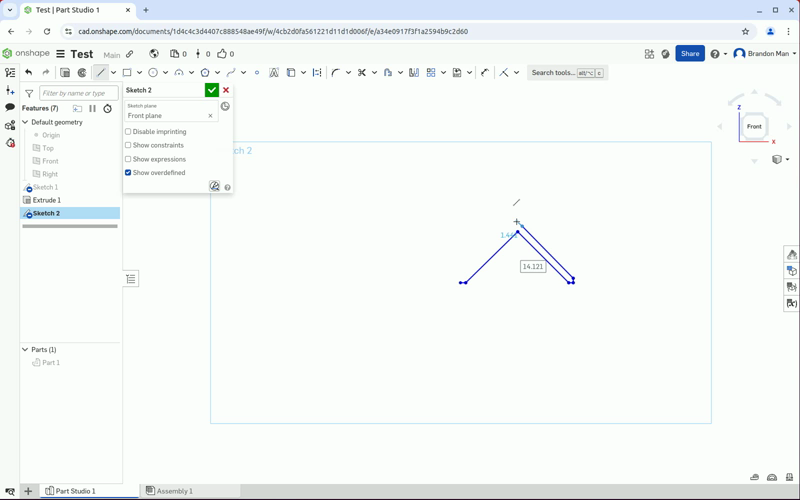
scroll(6)
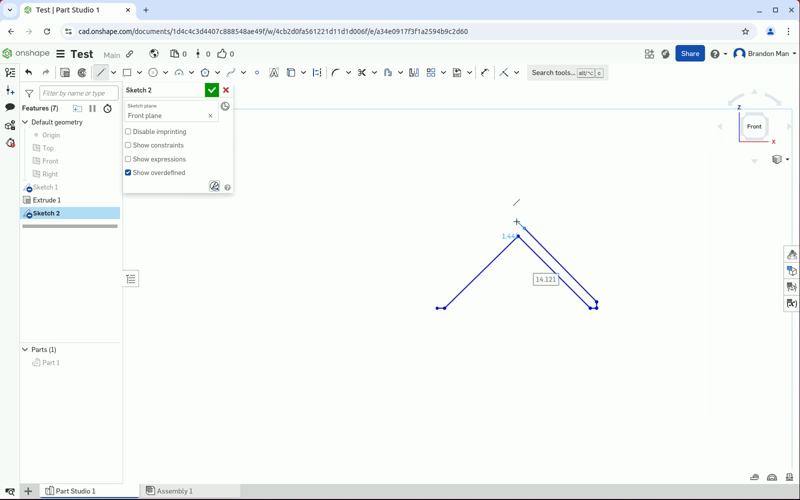
scroll(6)
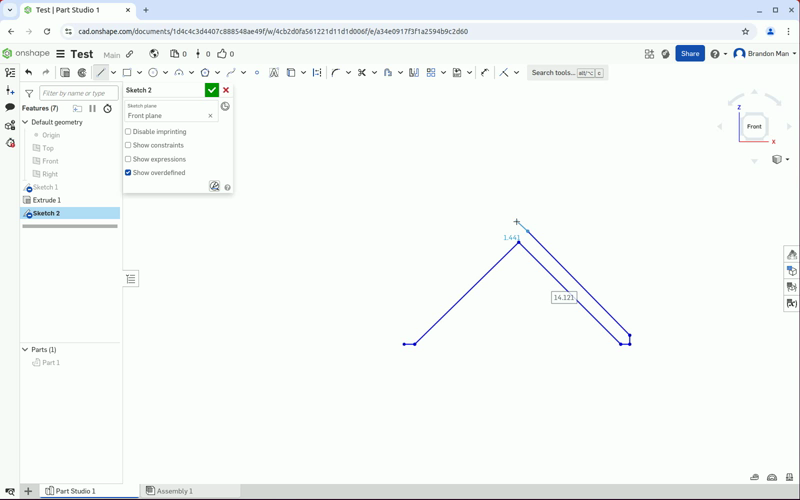
scroll(6)
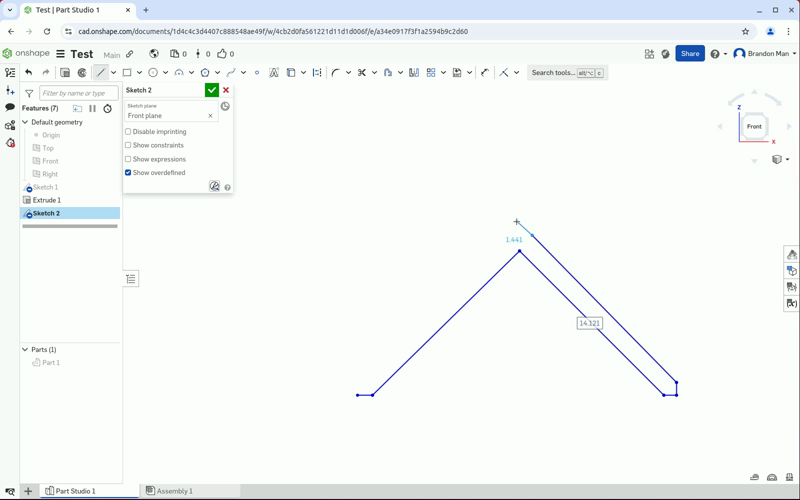
scroll(6)
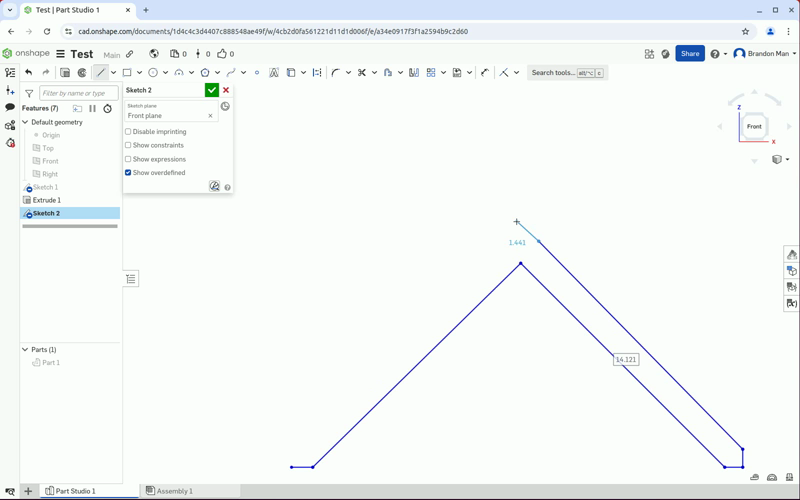
scroll(6)
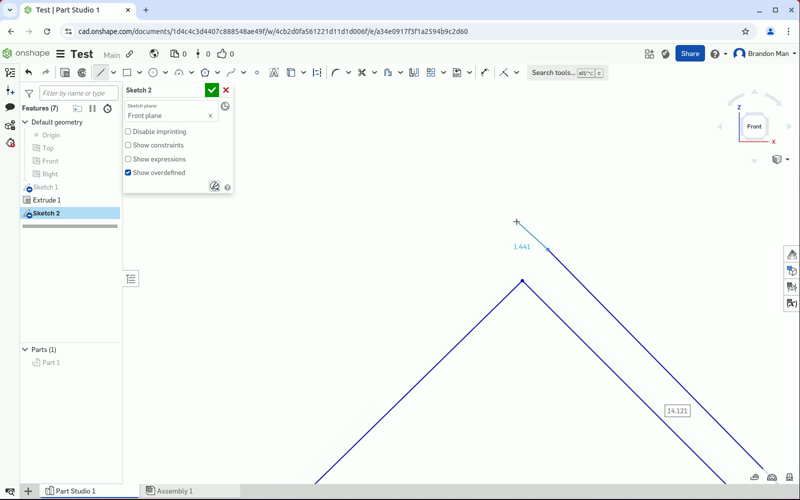
scroll(6)
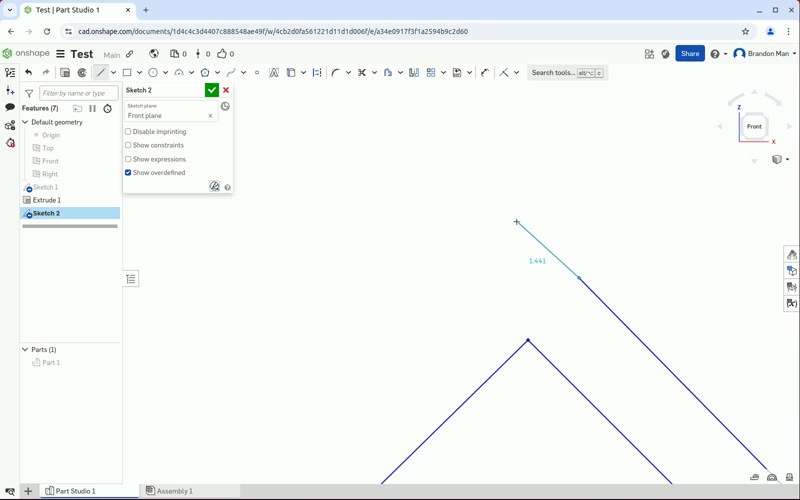
click(516, 221)
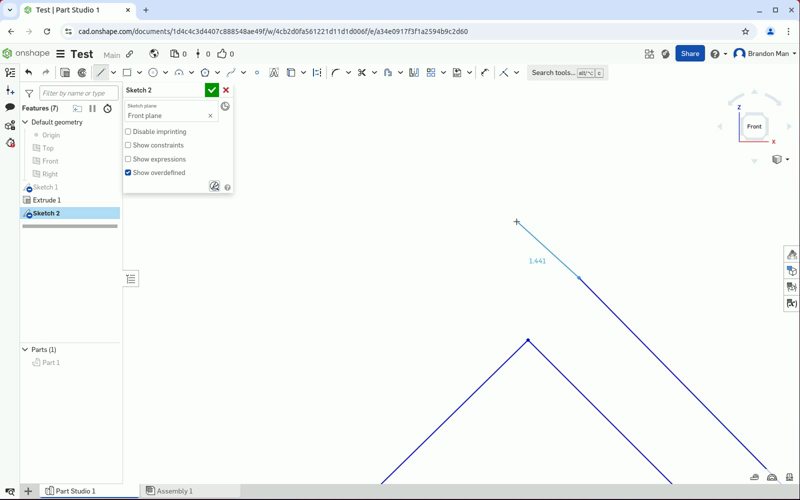
scroll(-6)
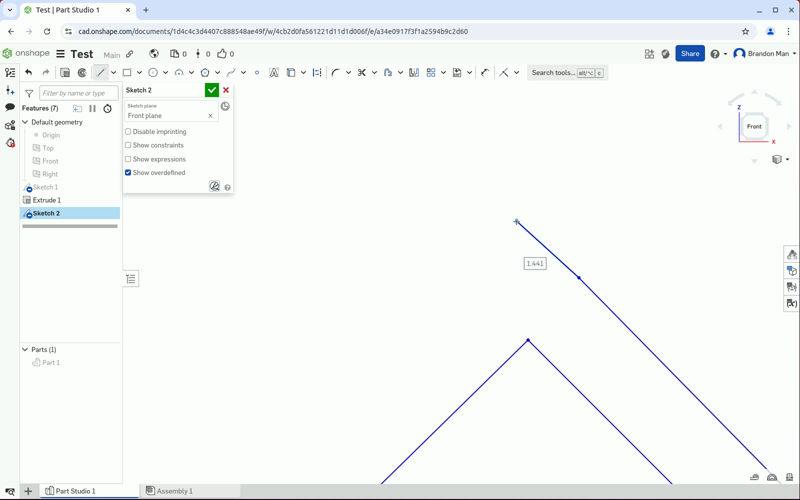
scroll(-6)
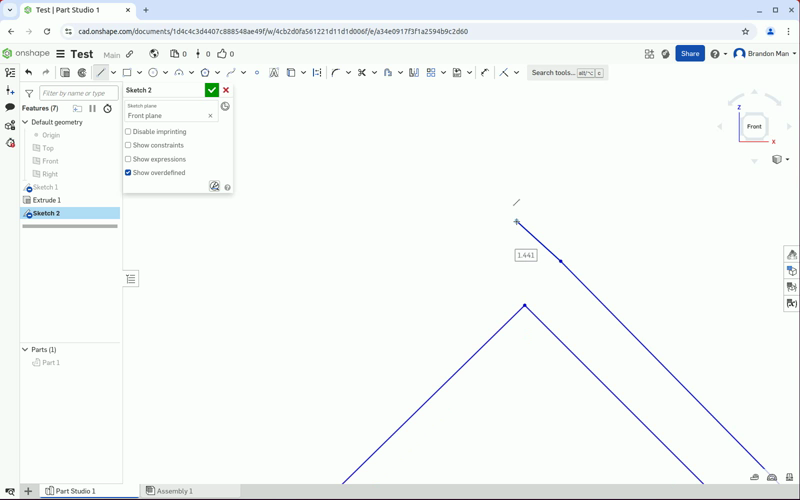
scroll(-6)
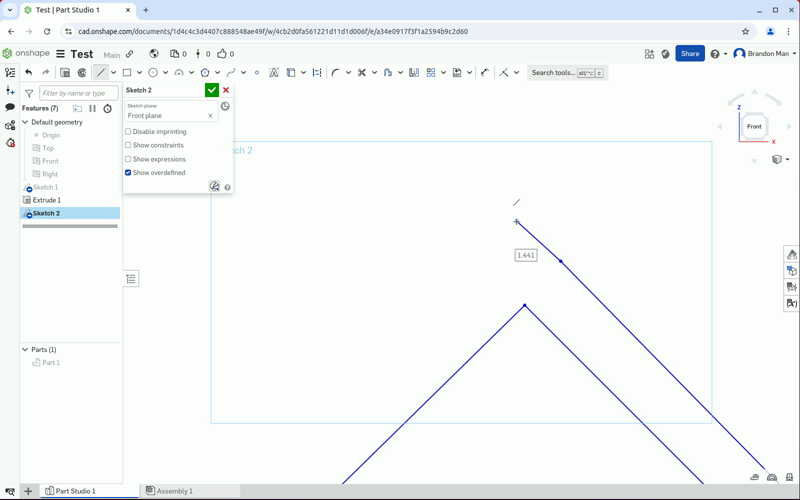
scroll(-6)
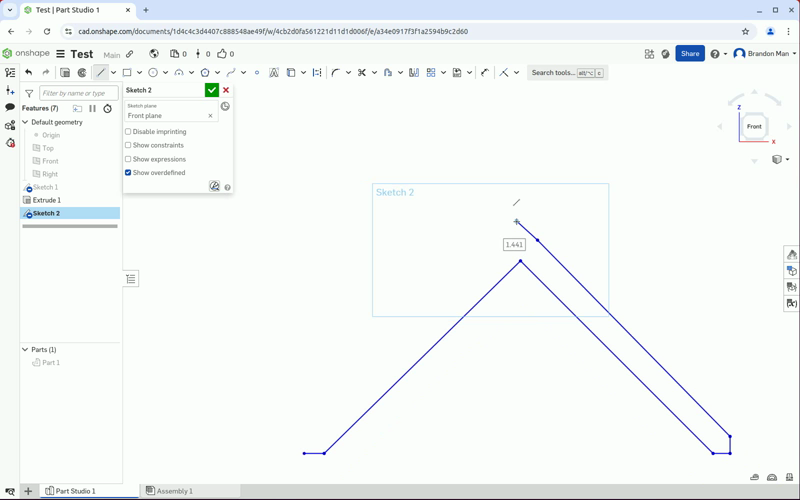
scroll(-6)
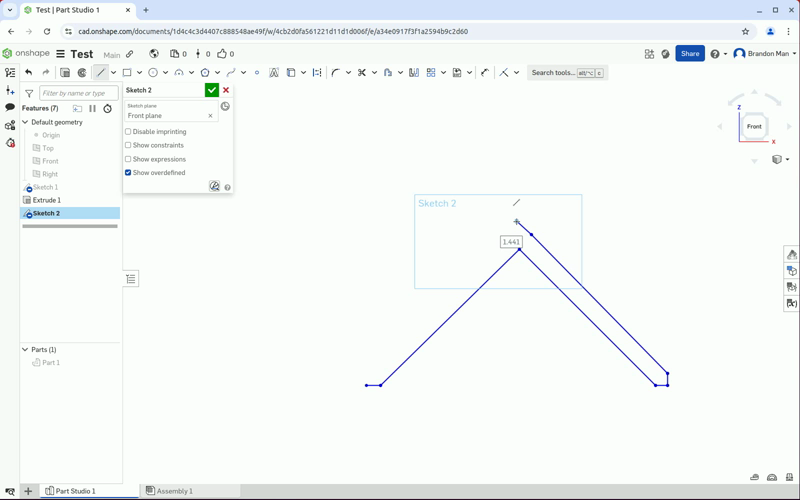
scroll(-6)
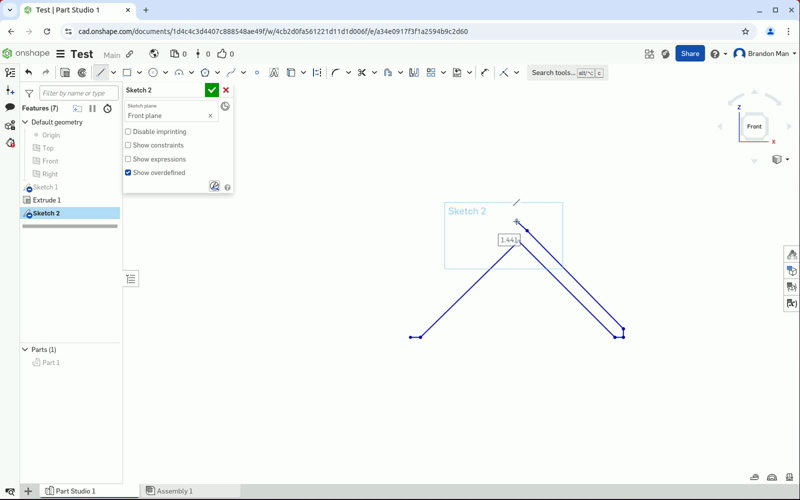
scroll(-6)
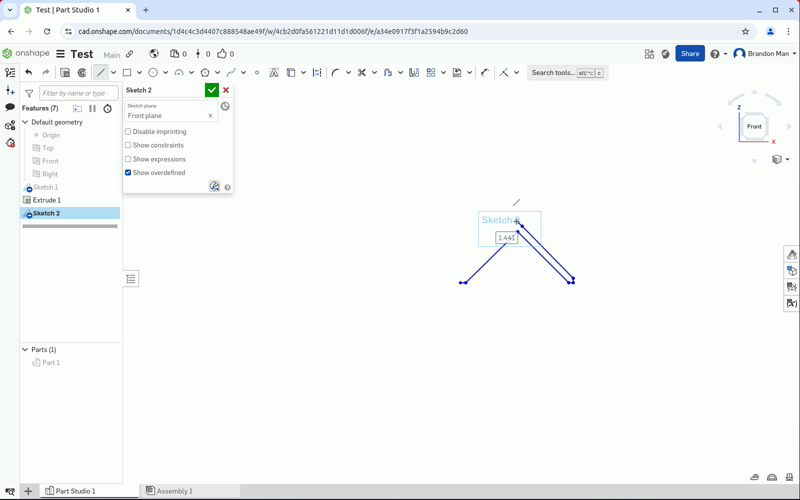
key_up(shift)
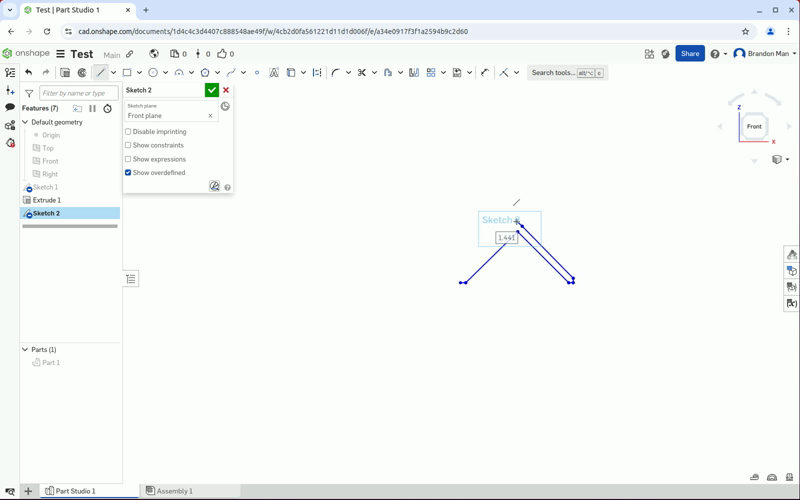
key_down(shift)
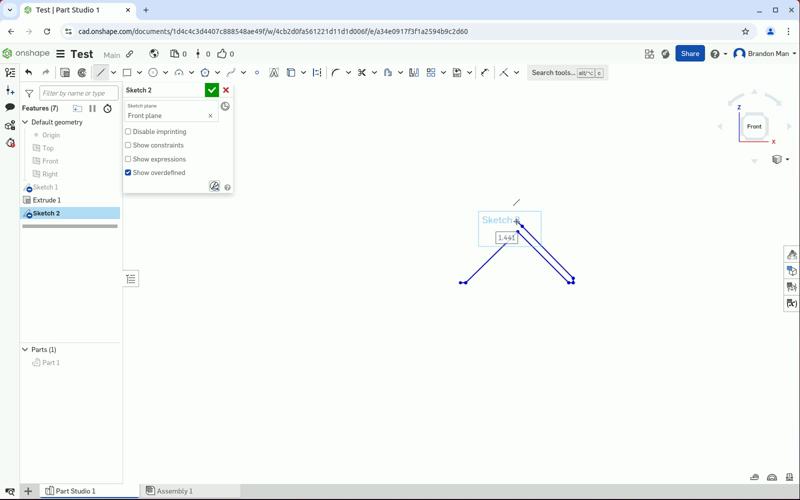
mouse_move(465, 170)
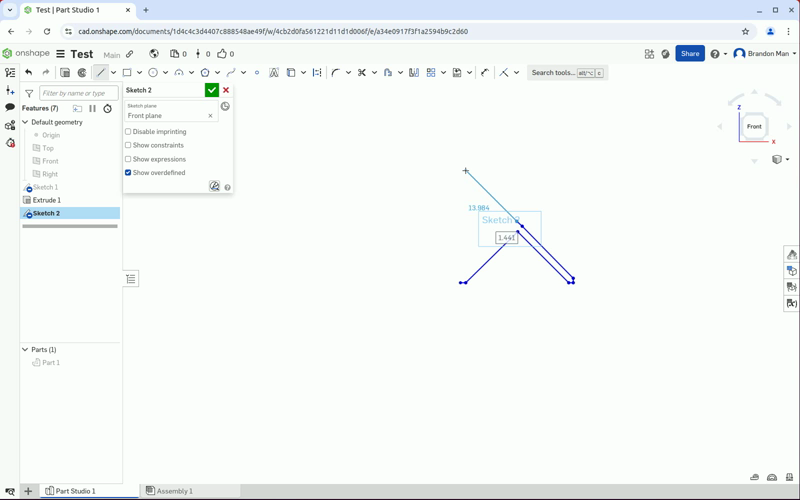
click(465, 170)
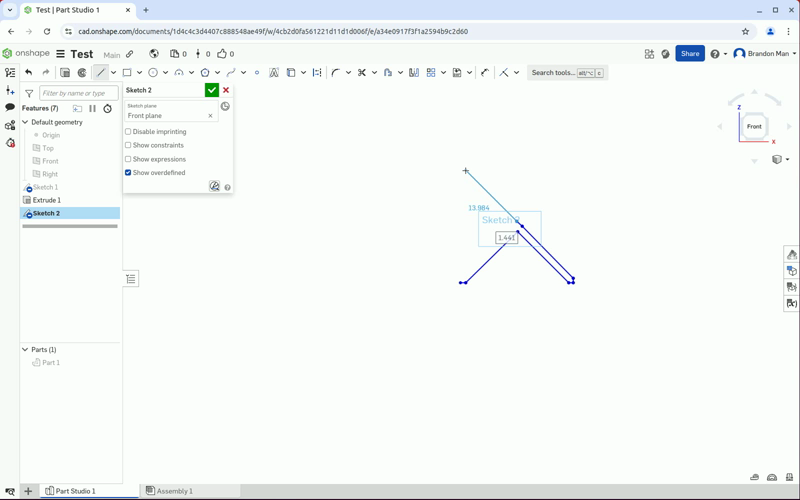
key_up(shift)
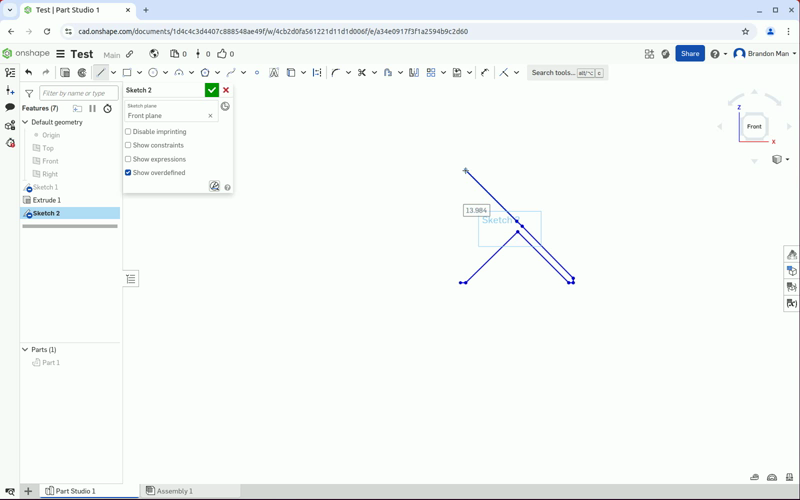
key_down(shift)
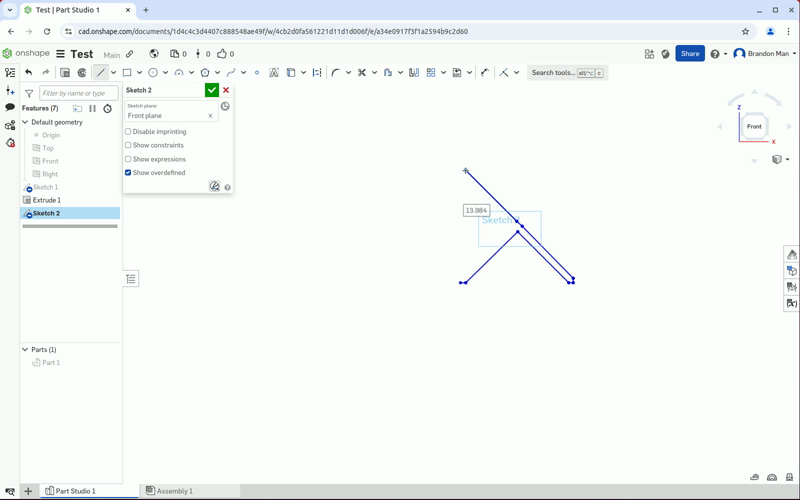
mouse_move(495, 170)
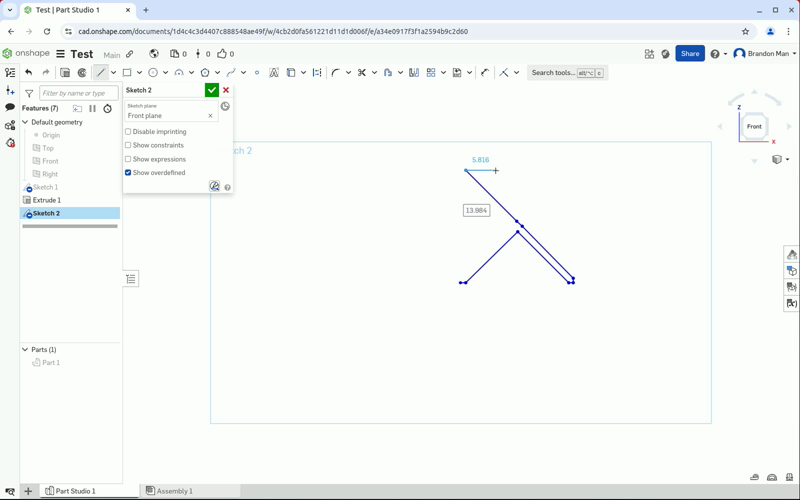
mouse_move(460, 170)
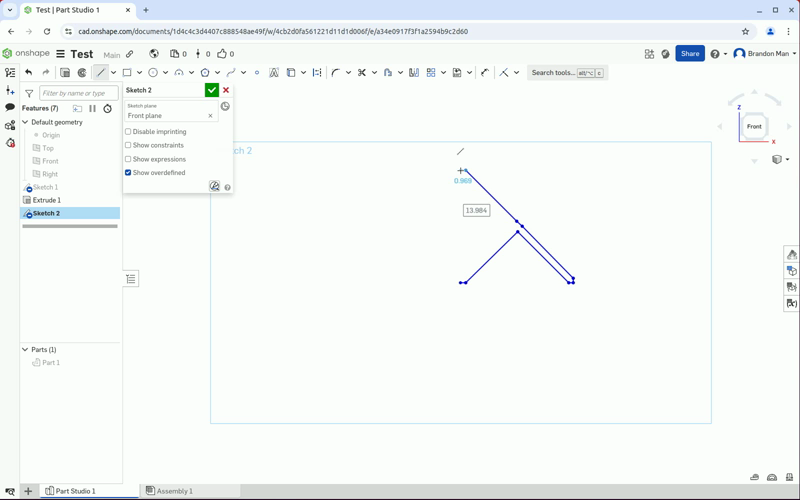
scroll(6)
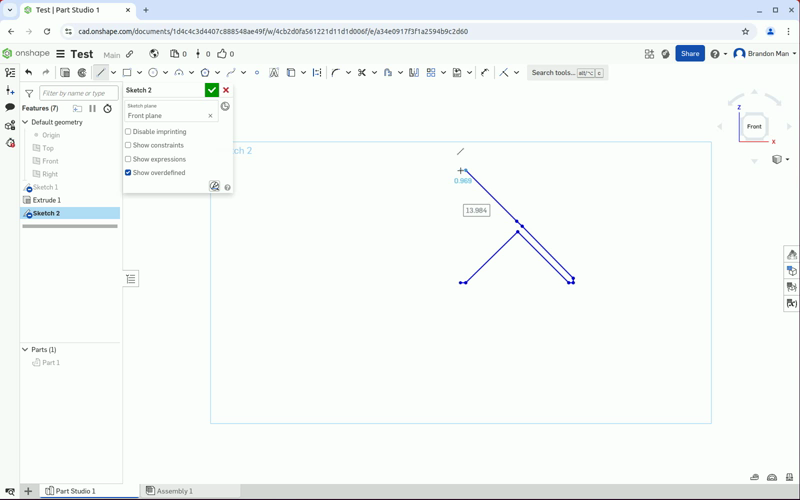
scroll(6)
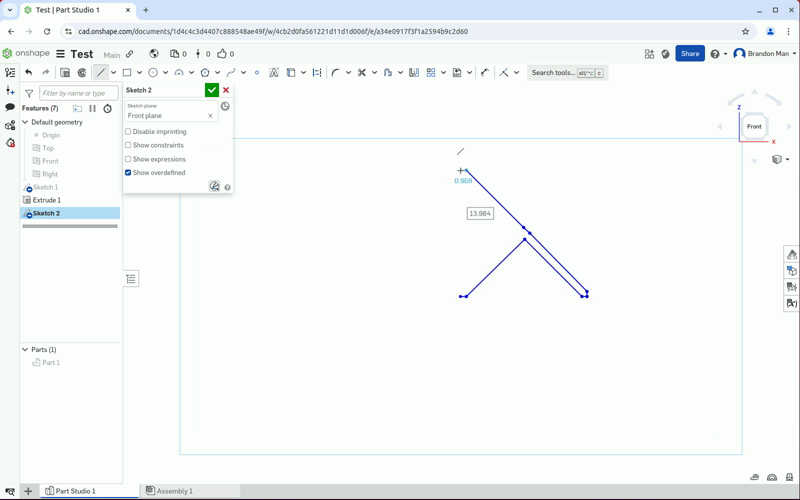
scroll(6)
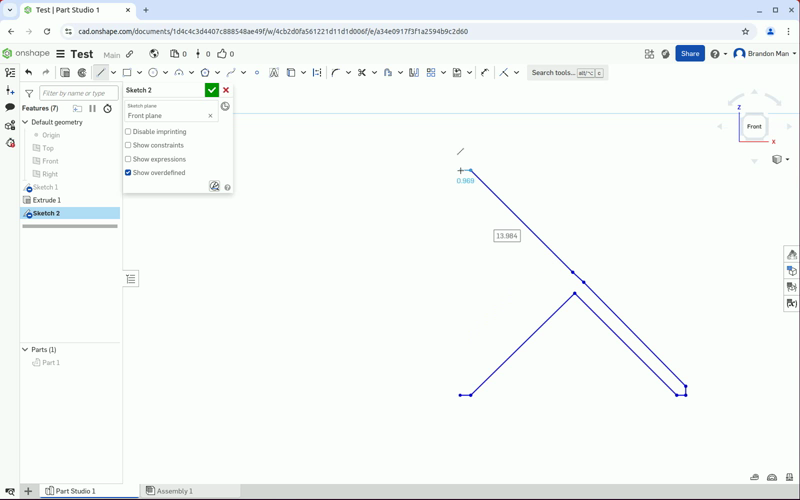
scroll(6)
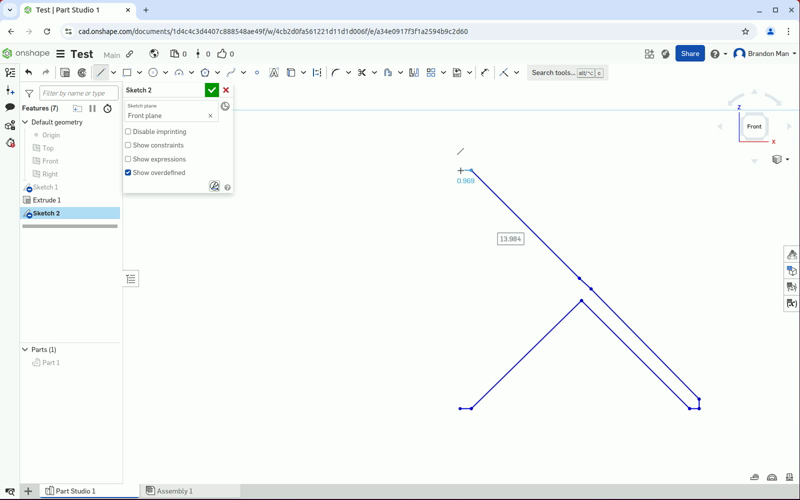
scroll(6)
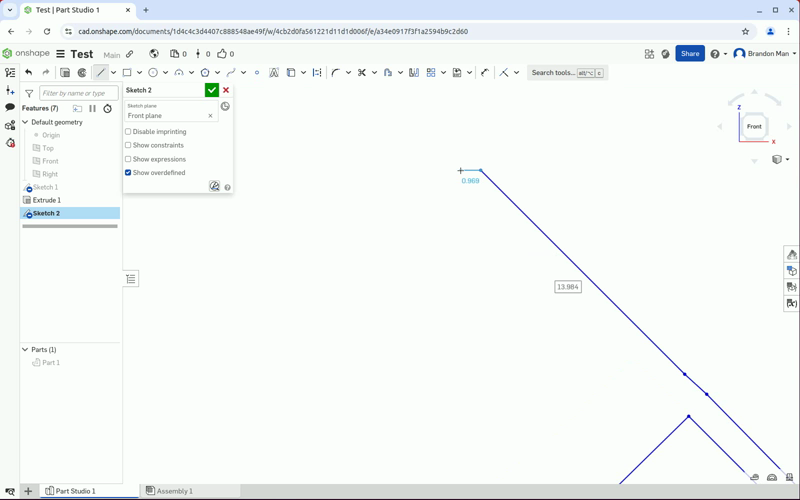
scroll(6)
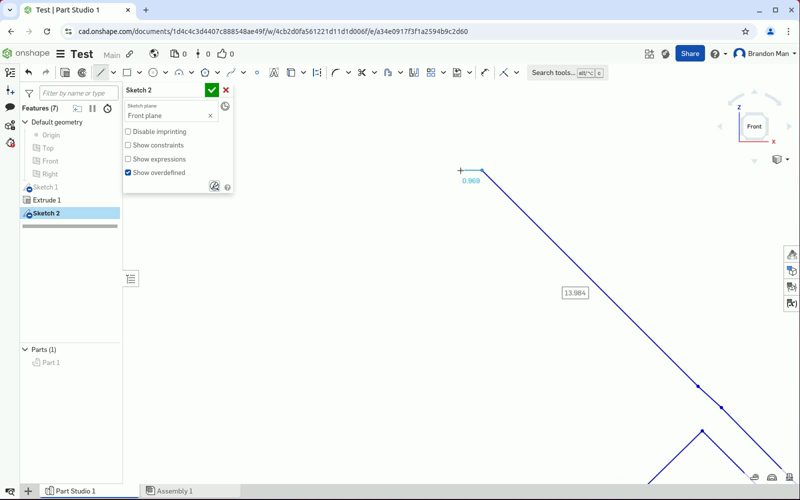
scroll(6)
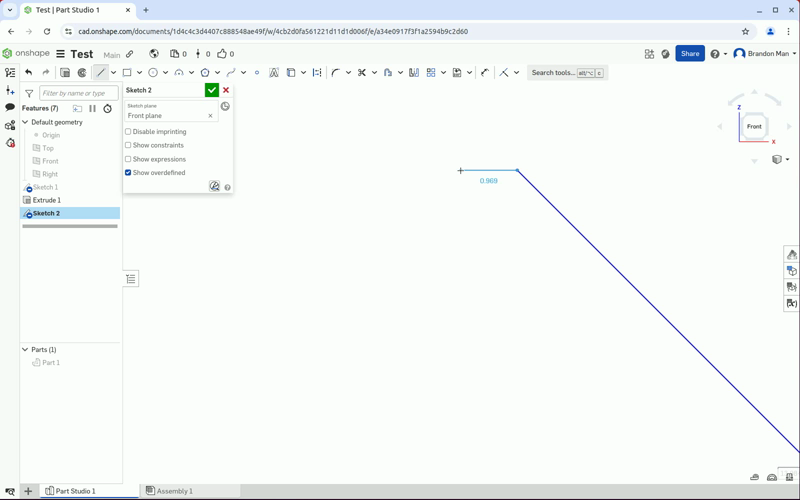
click(460, 170)
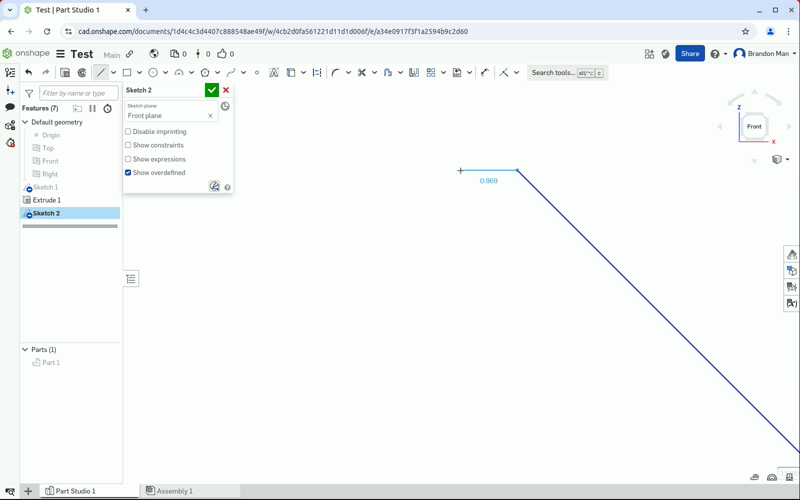
scroll(-6)
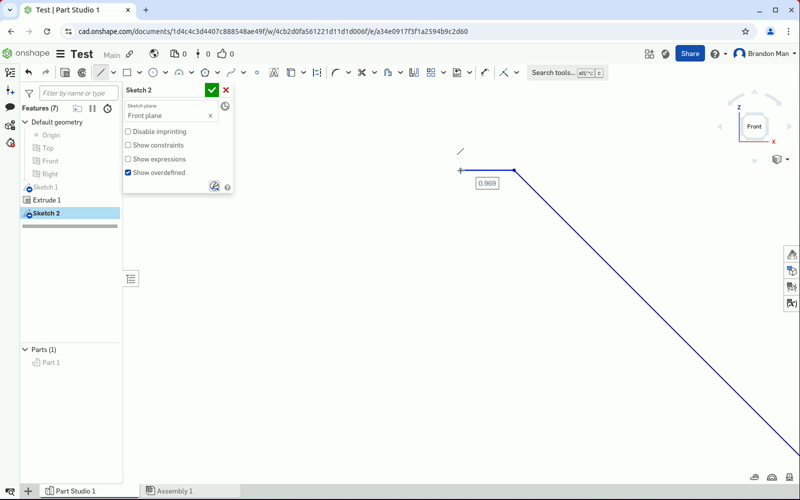
scroll(-6)
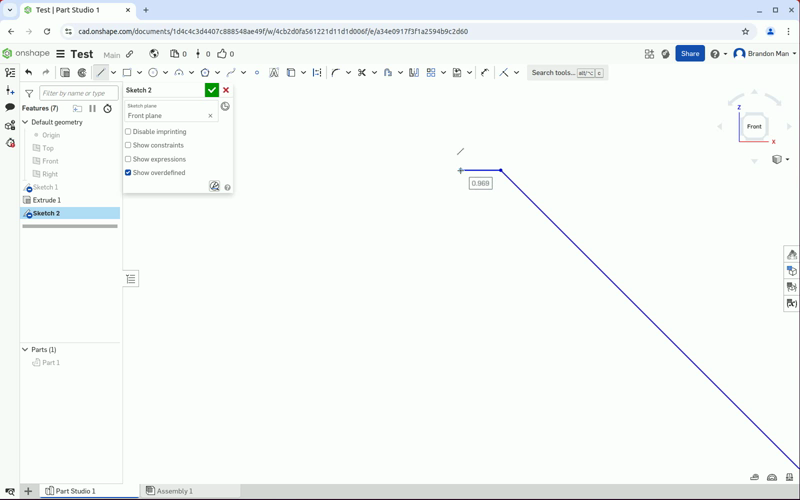
scroll(-6)
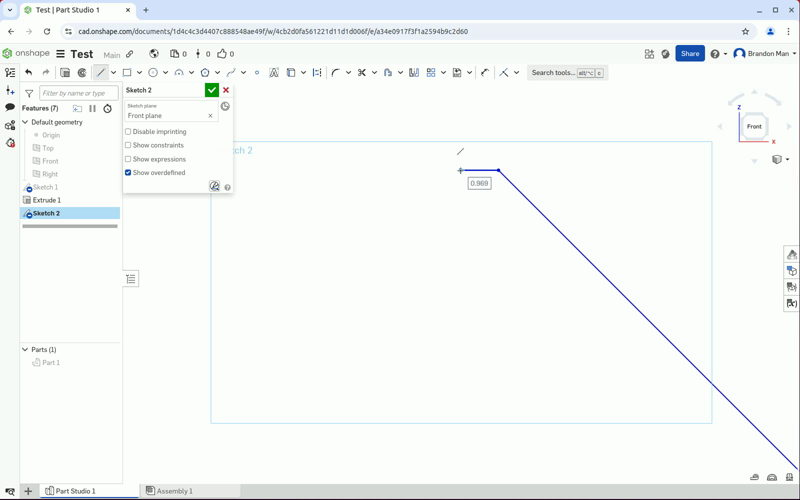
scroll(-6)
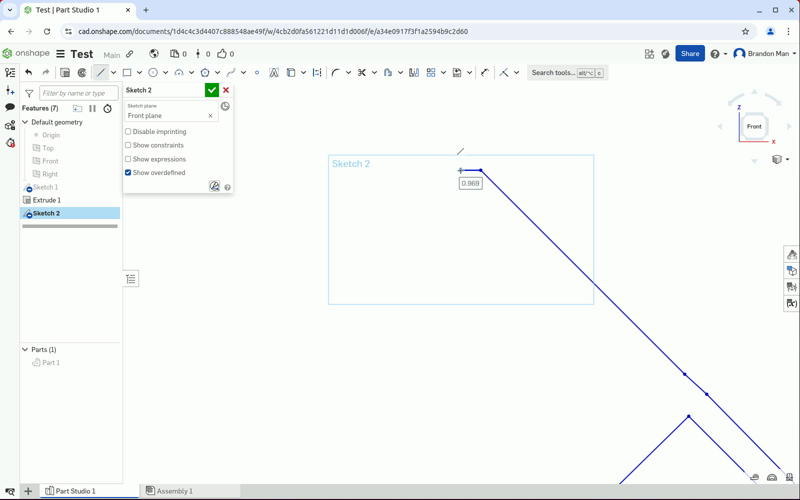
scroll(-6)
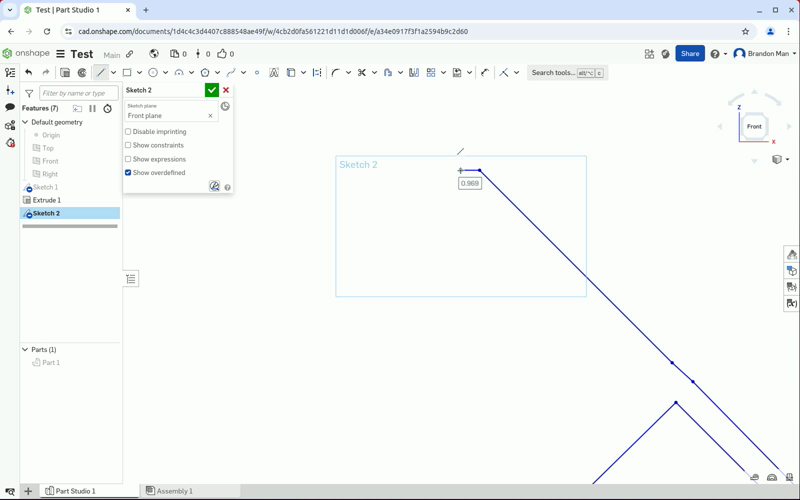
scroll(-6)
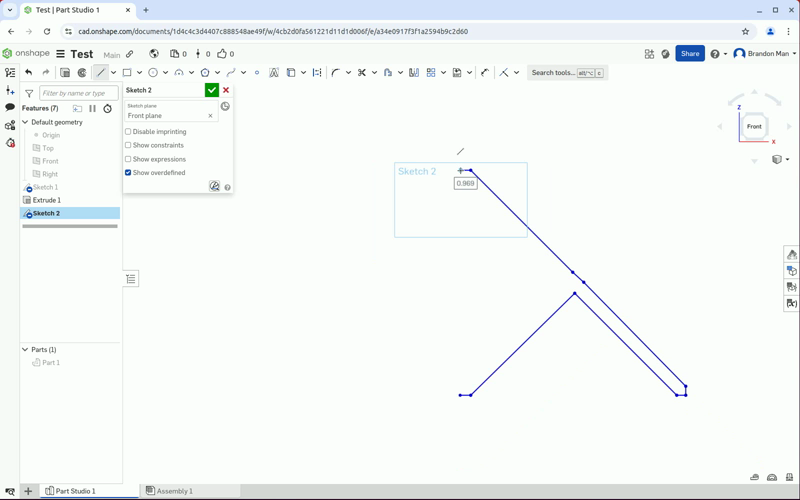
scroll(-6)
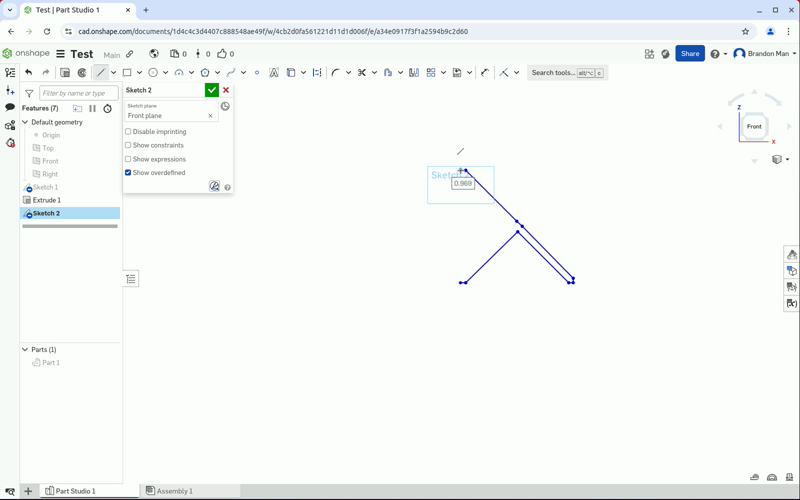
key_up(shift)
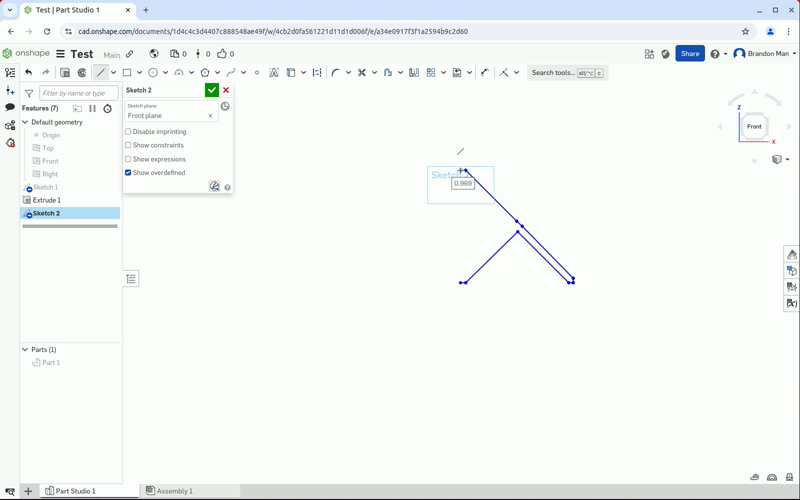
key_down(shift)
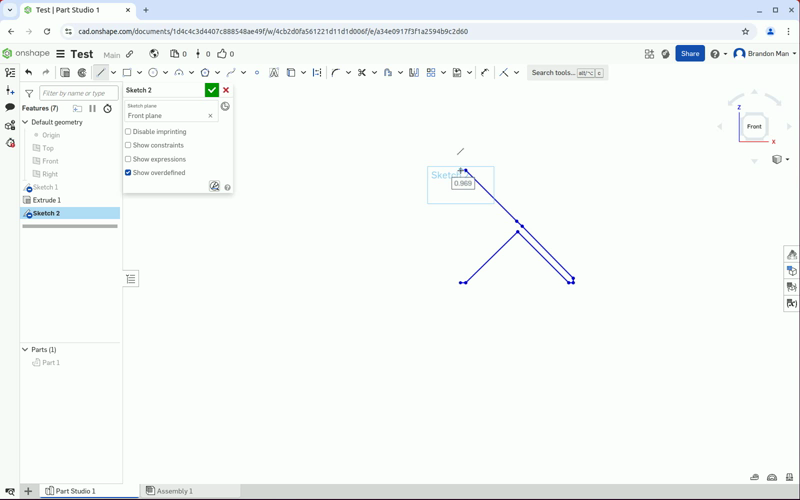
mouse_move(490, 170)
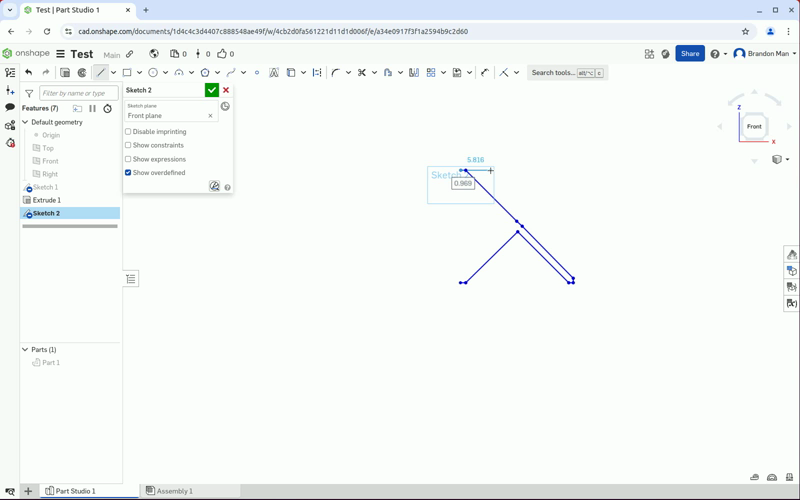
mouse_move(460, 175)
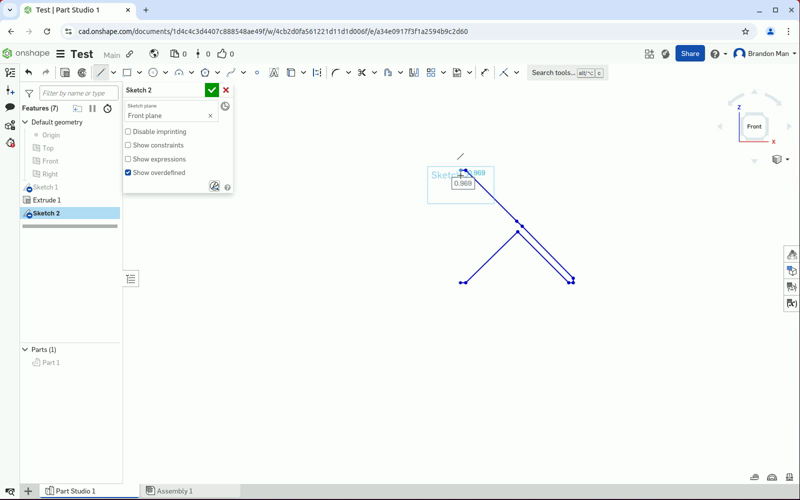
scroll(6)
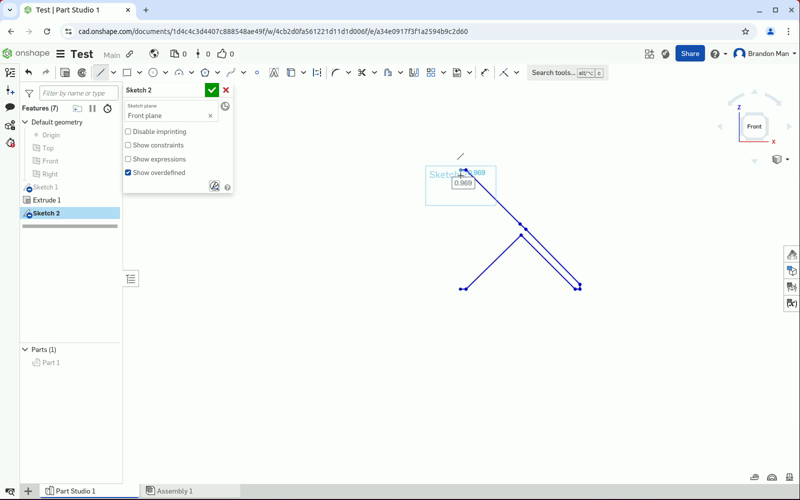
scroll(6)
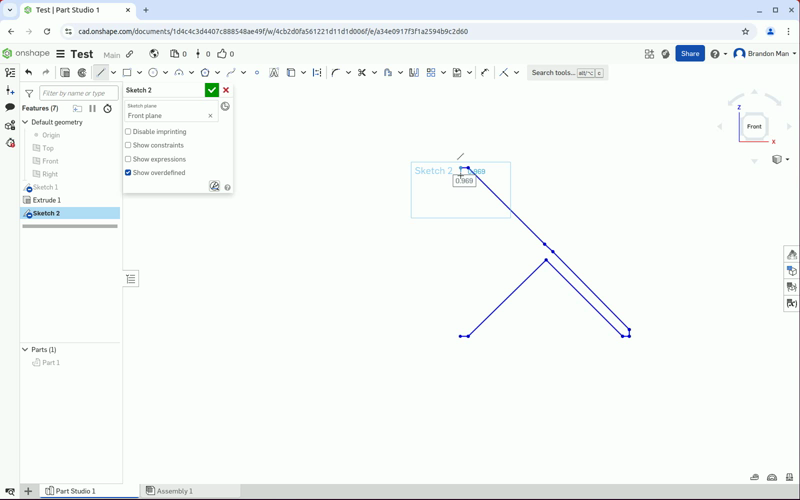
scroll(6)
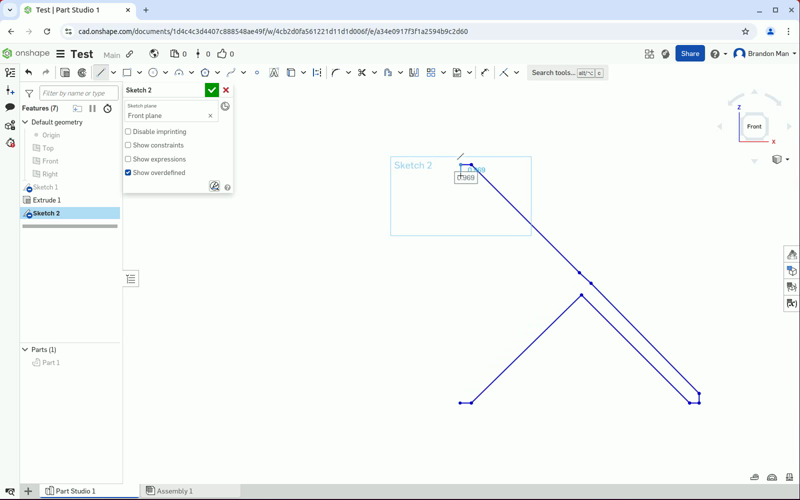
scroll(6)
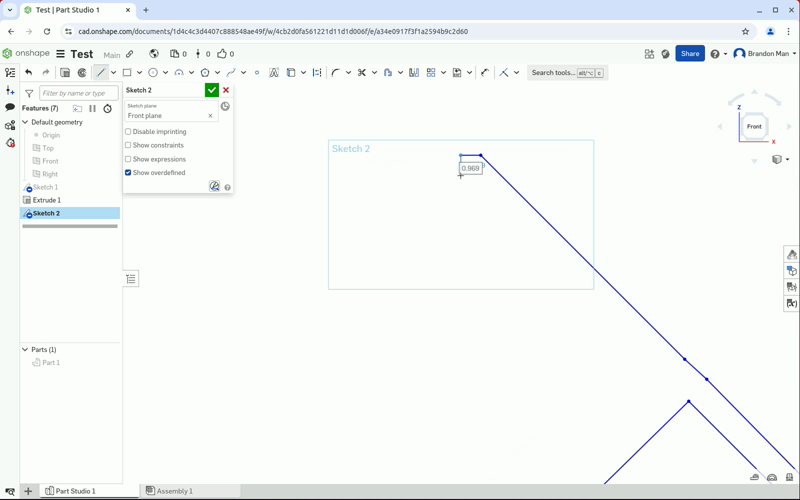
scroll(6)
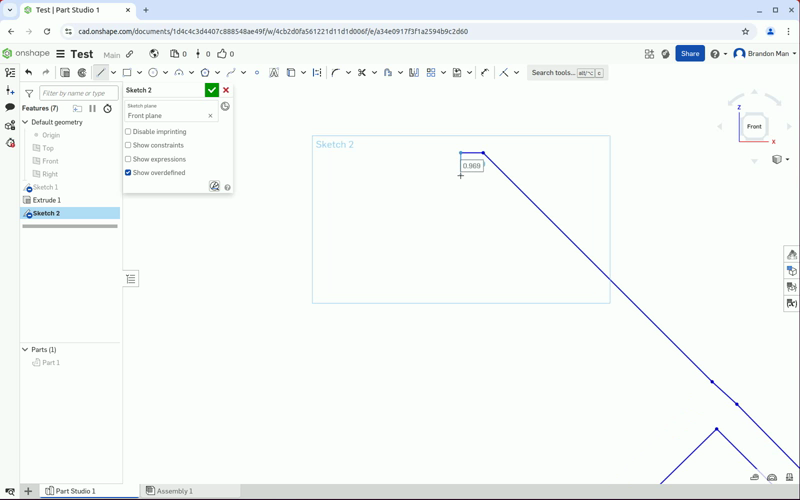
scroll(6)
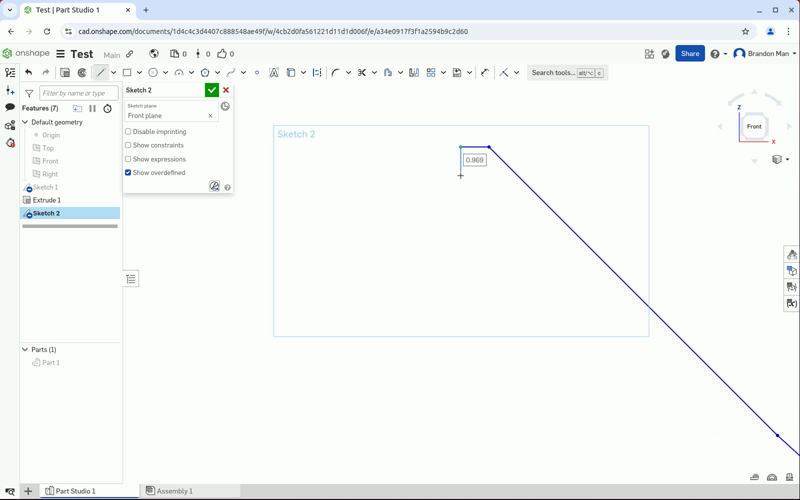
scroll(6)
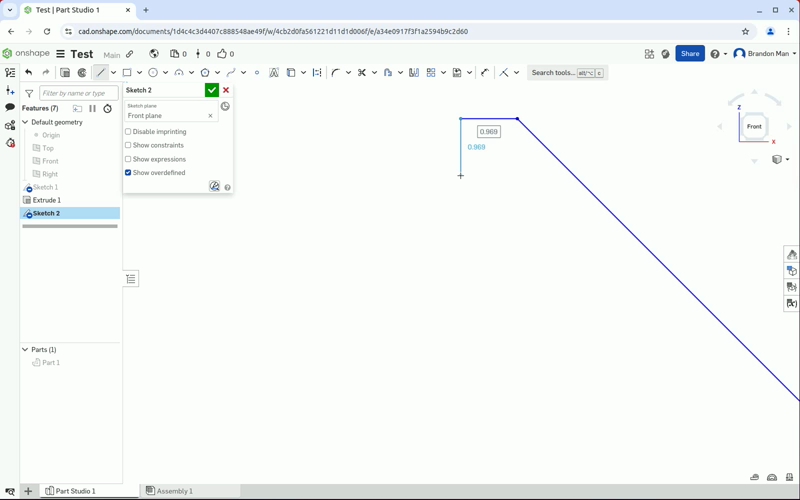
click(460, 175)
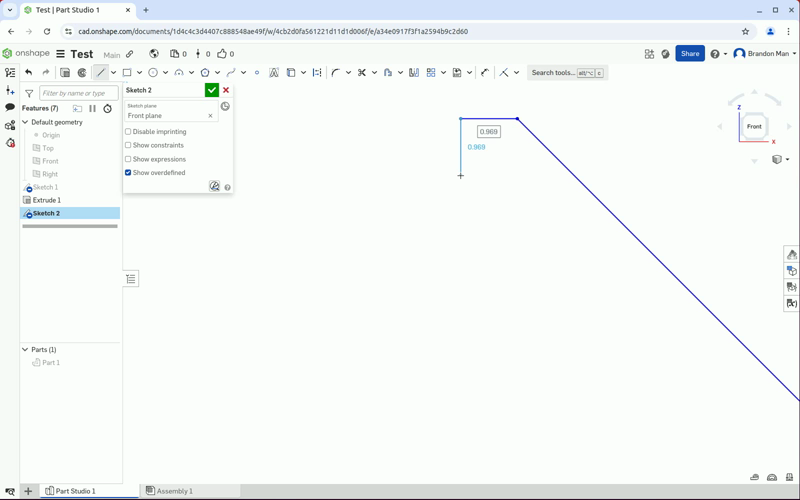
scroll(-6)
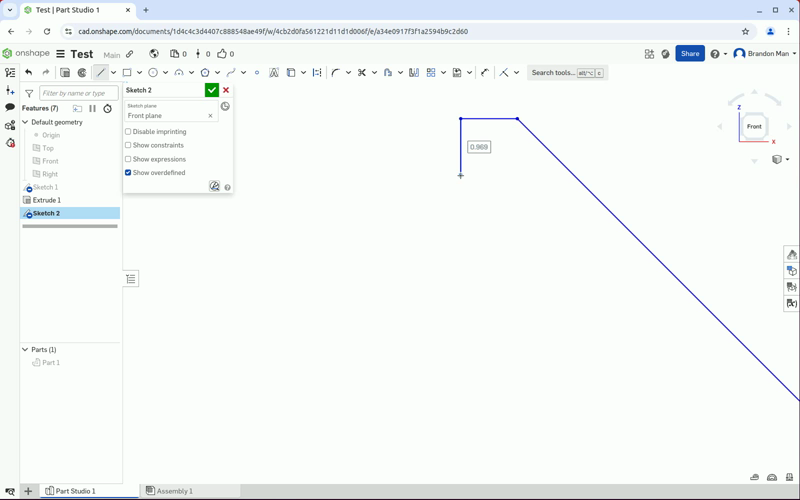
scroll(-6)
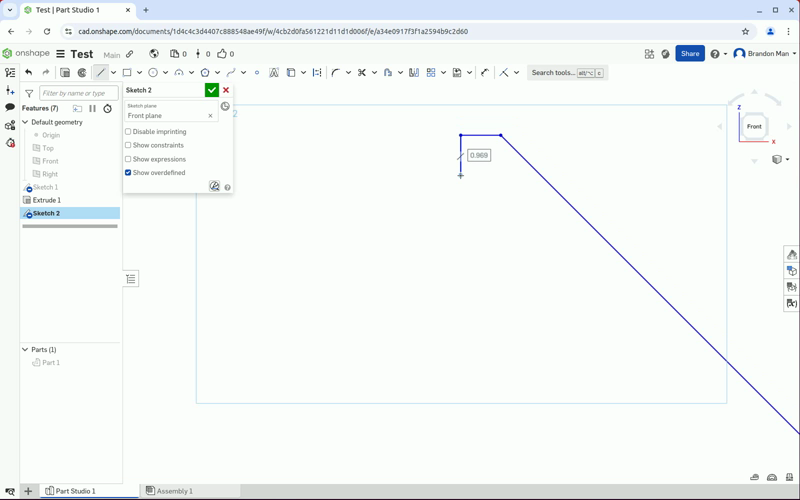
scroll(-6)
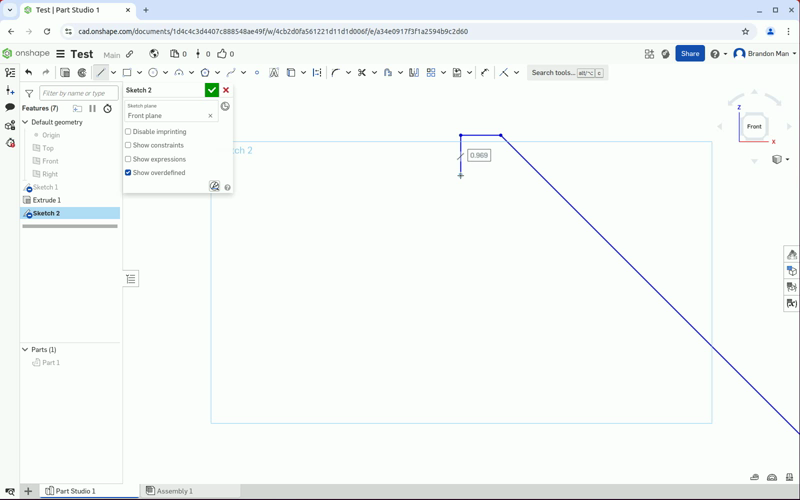
scroll(-6)
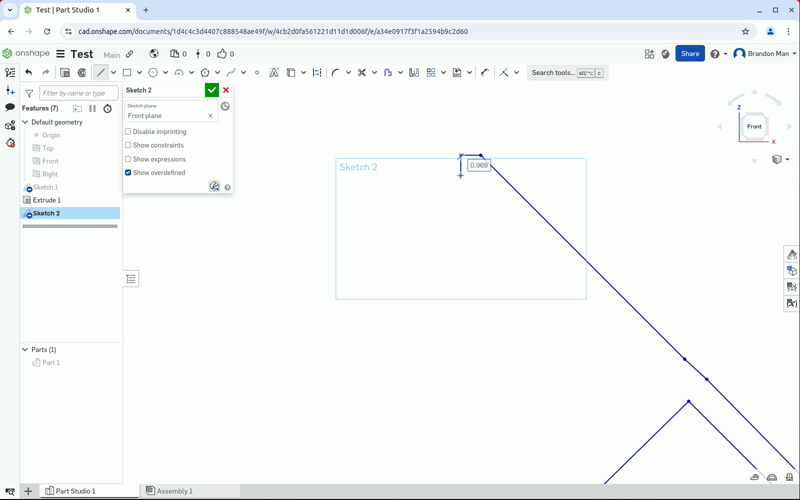
scroll(-6)
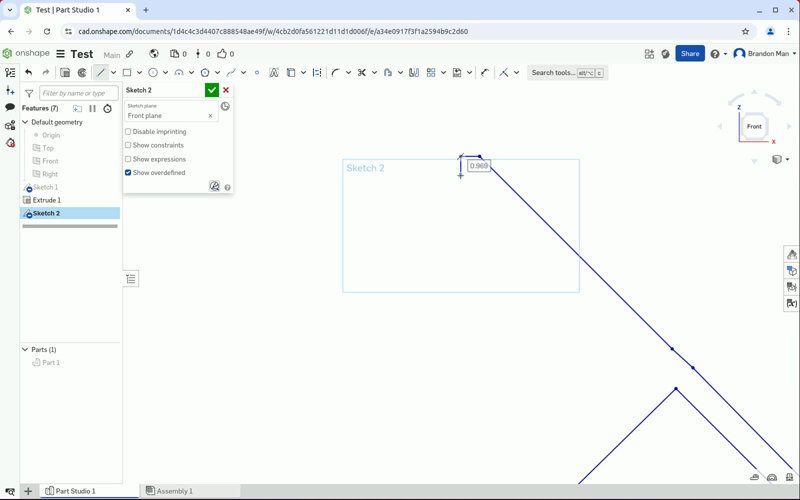
scroll(-6)
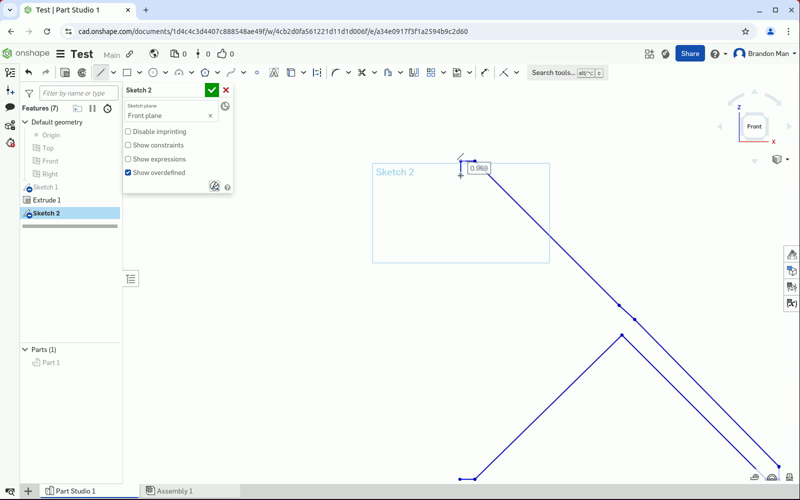
scroll(-6)
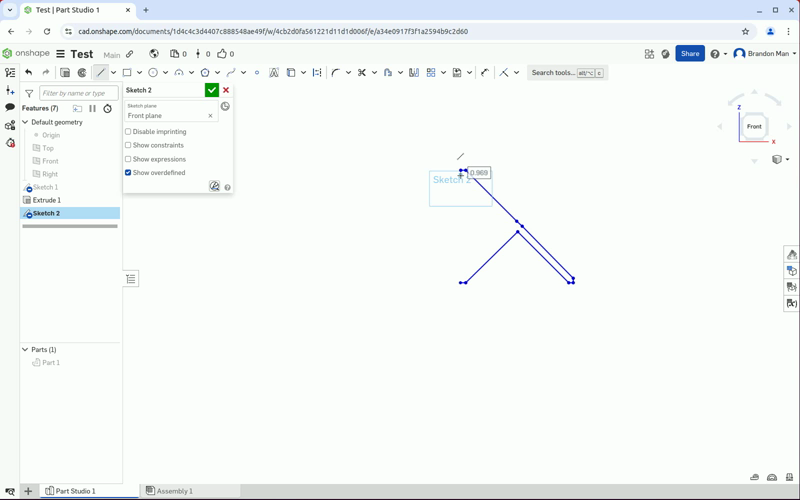
key_up(shift)
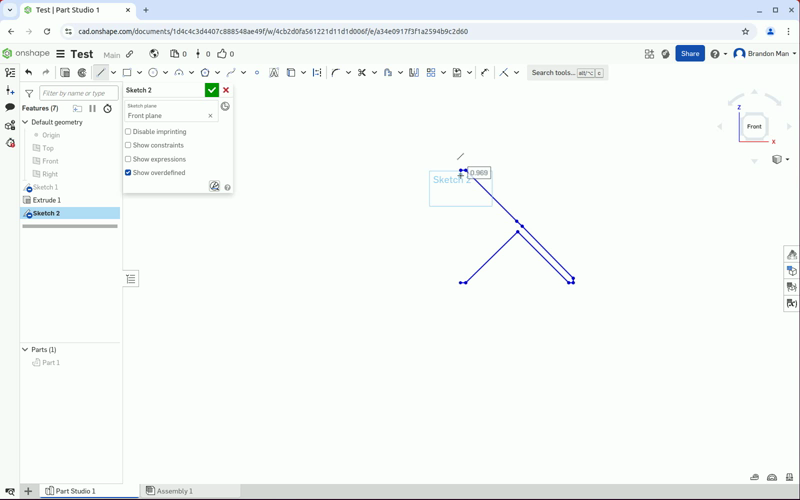
key_down(shift)
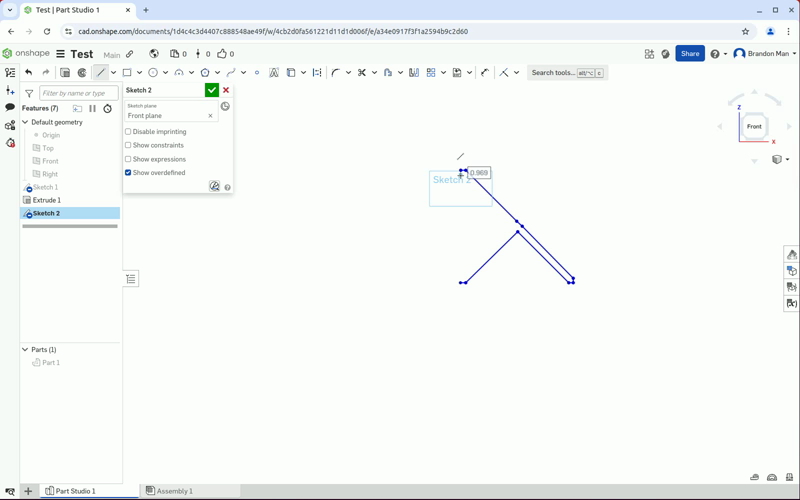
mouse_move(511, 226)
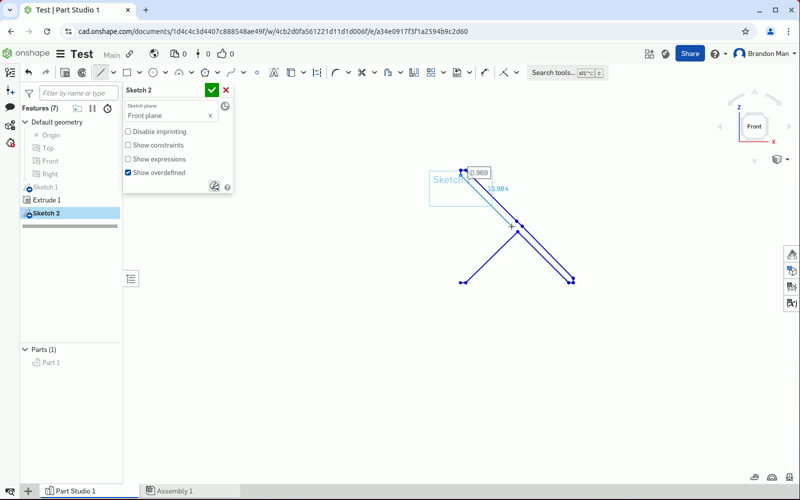
click(511, 226)
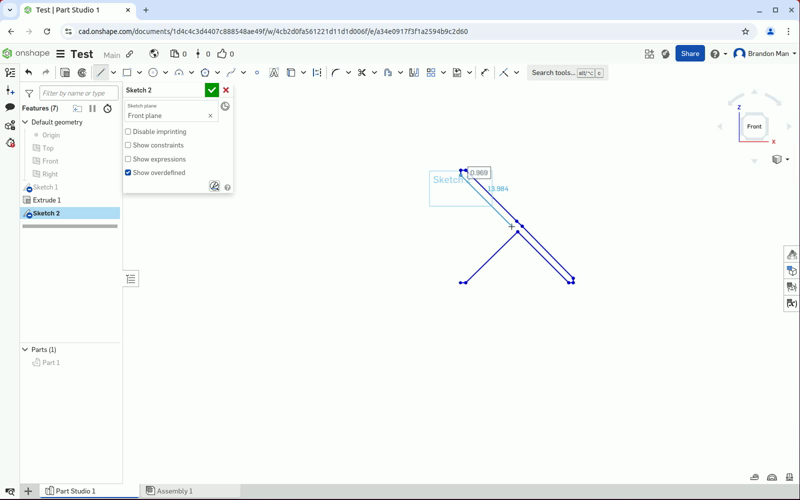
key_up(shift)
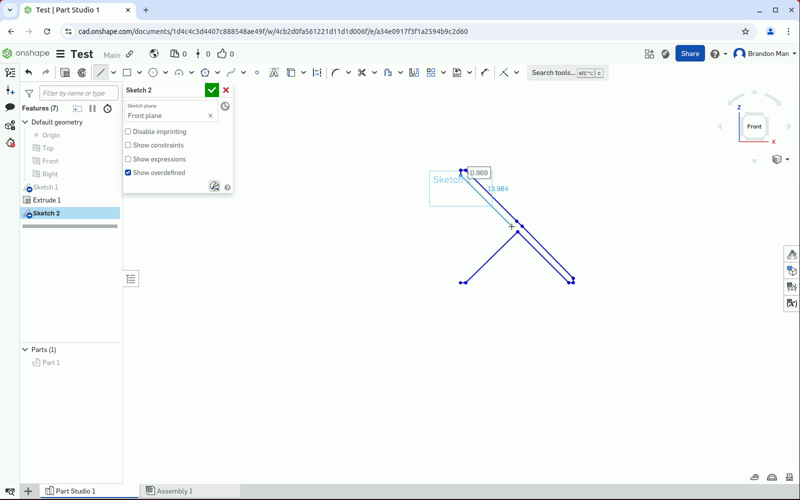
key_down(shift)
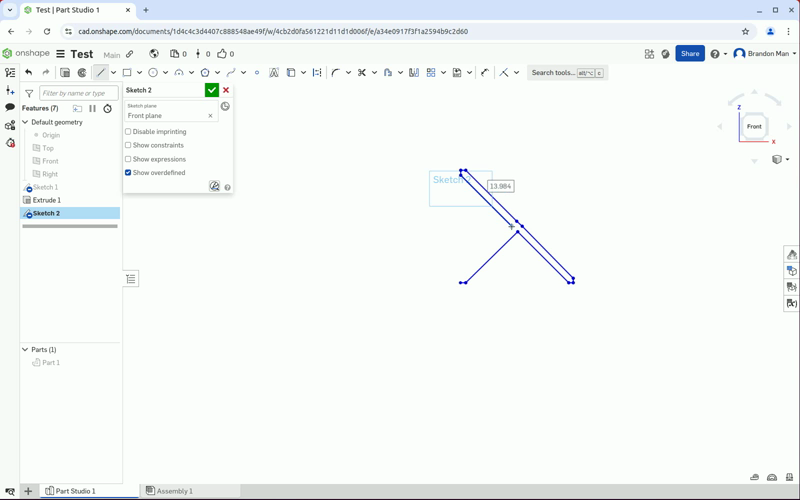
mouse_move(460, 278)
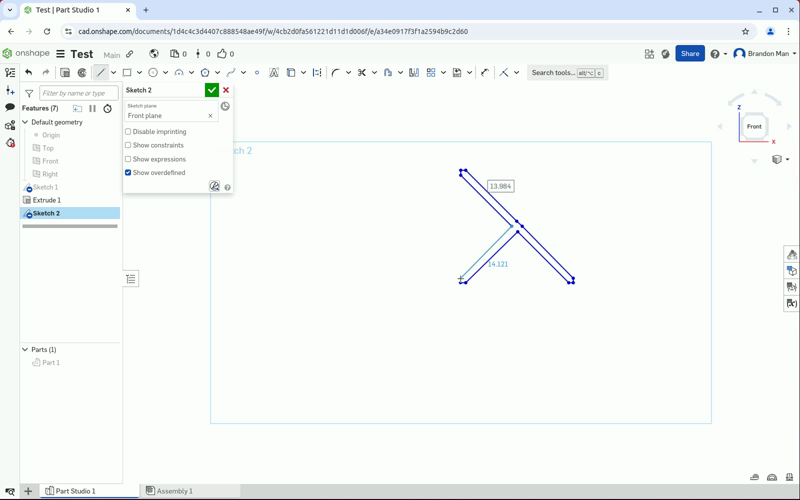
click(460, 278)
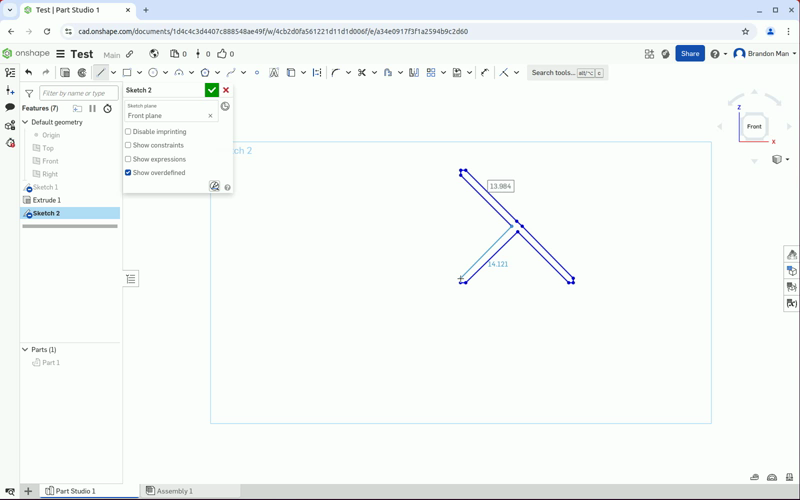
key_up(shift)
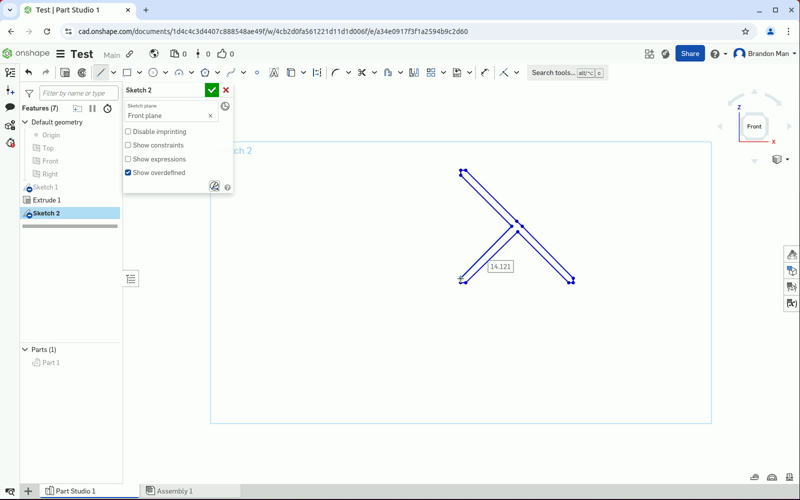
mouse_move(490, 278)
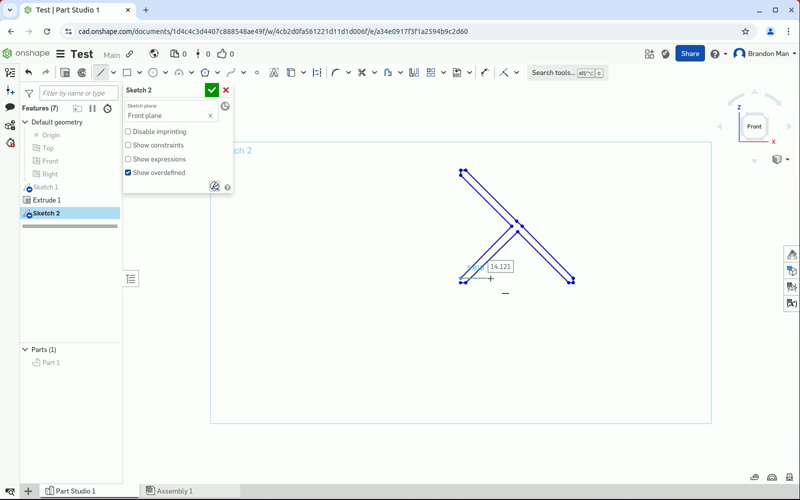
key_down(shift)
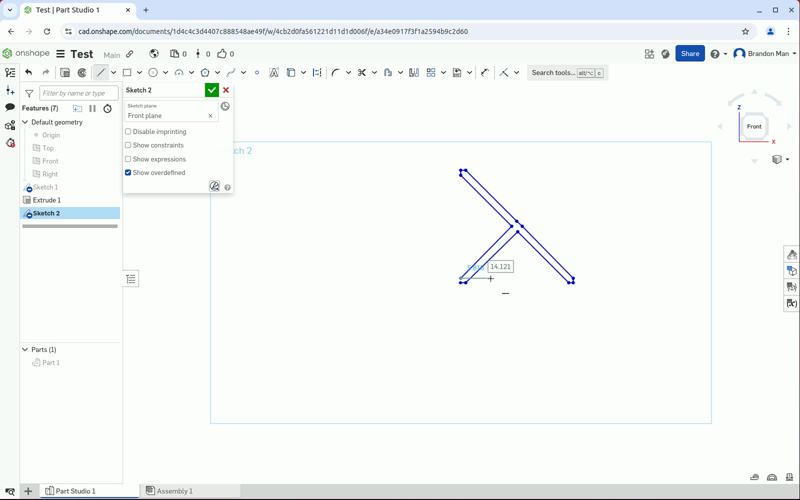
mouse_move(460, 282)
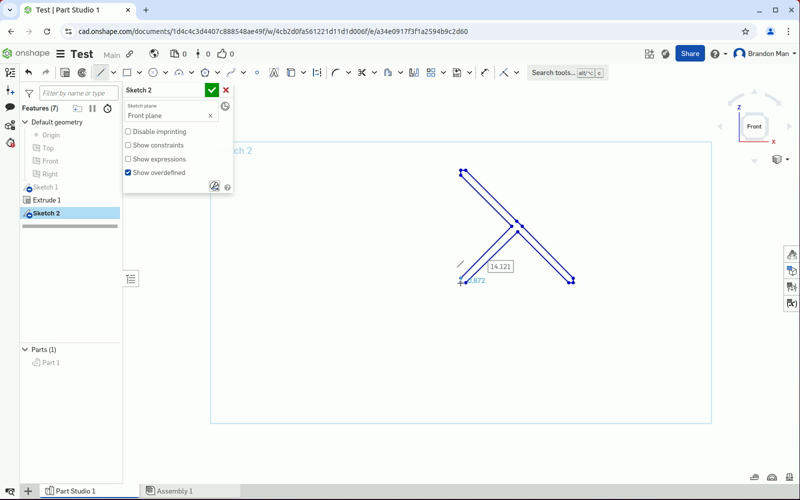
scroll(6)
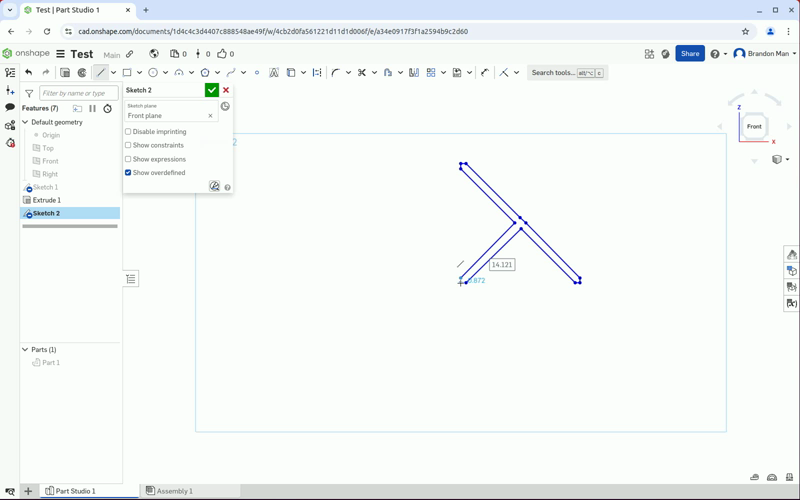
scroll(6)
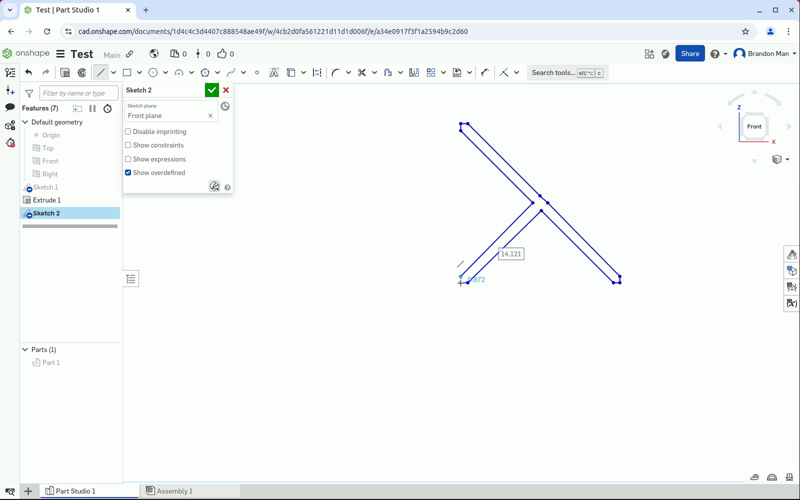
scroll(6)
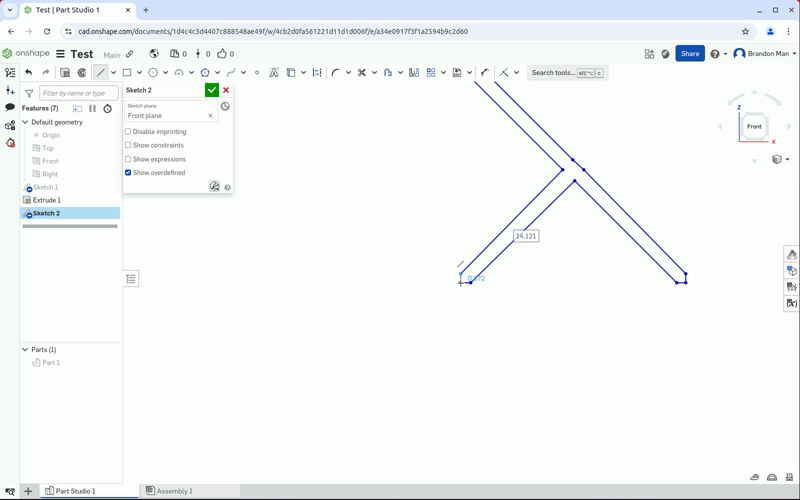
scroll(6)
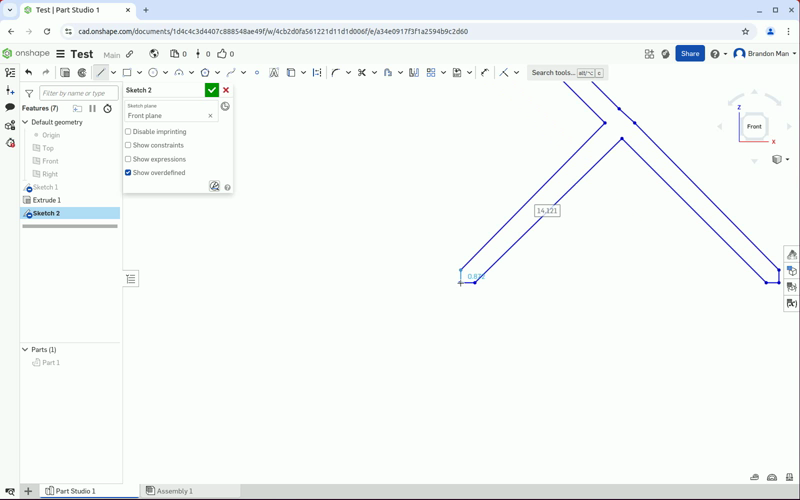
scroll(6)
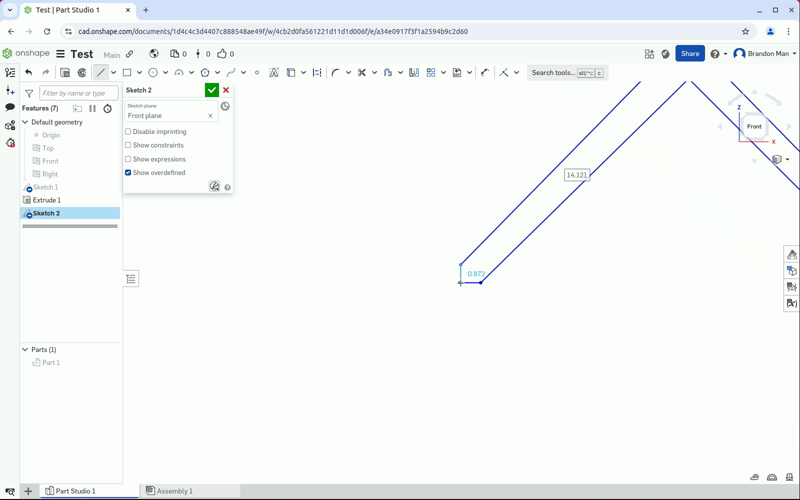
scroll(6)
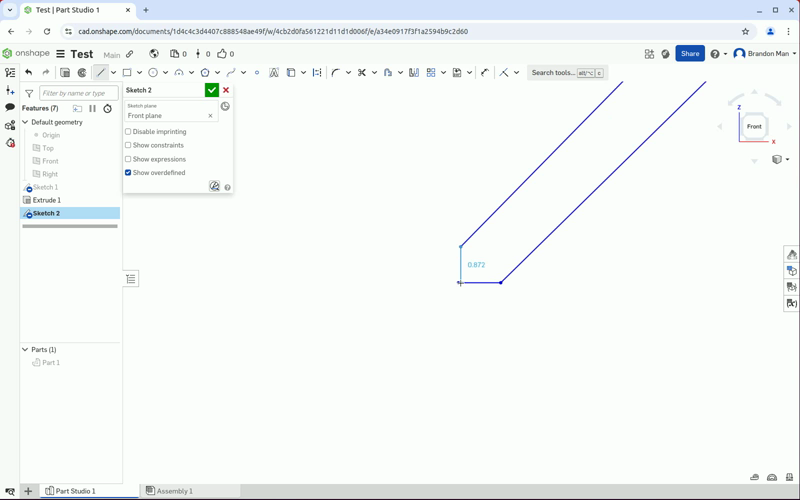
scroll(6)
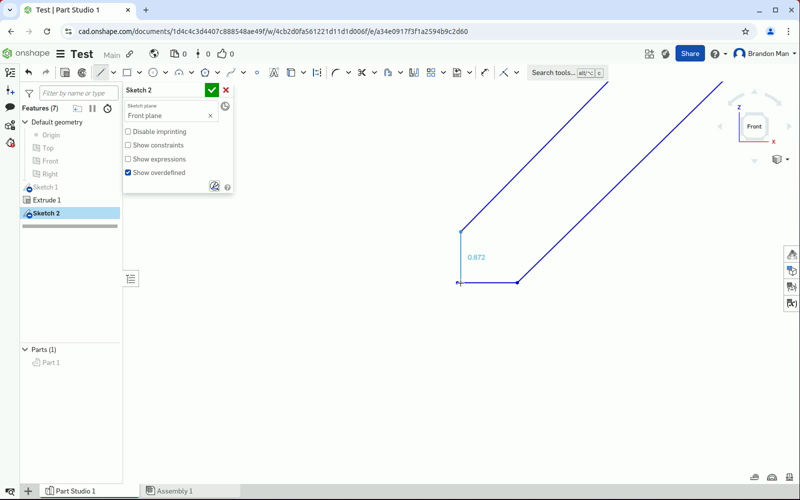
key_up(shift)
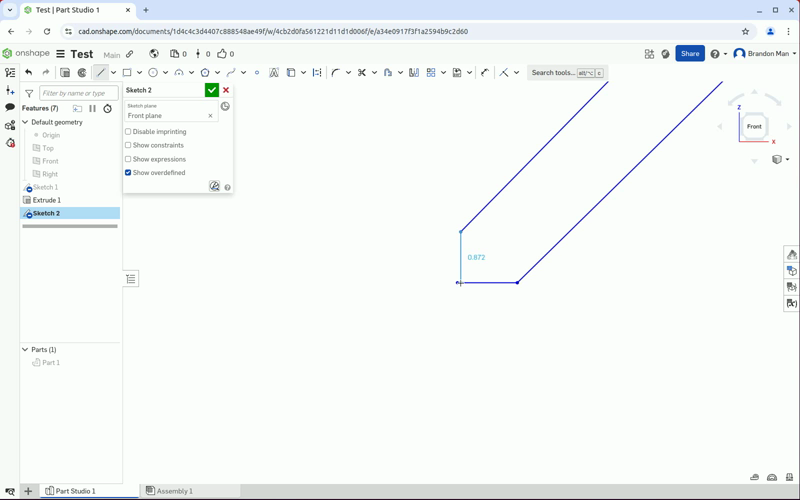
click(460, 282)
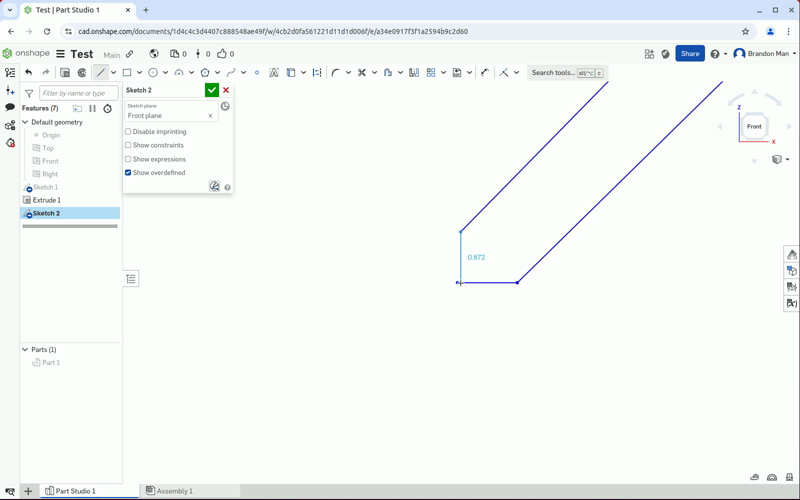
scroll(-6)
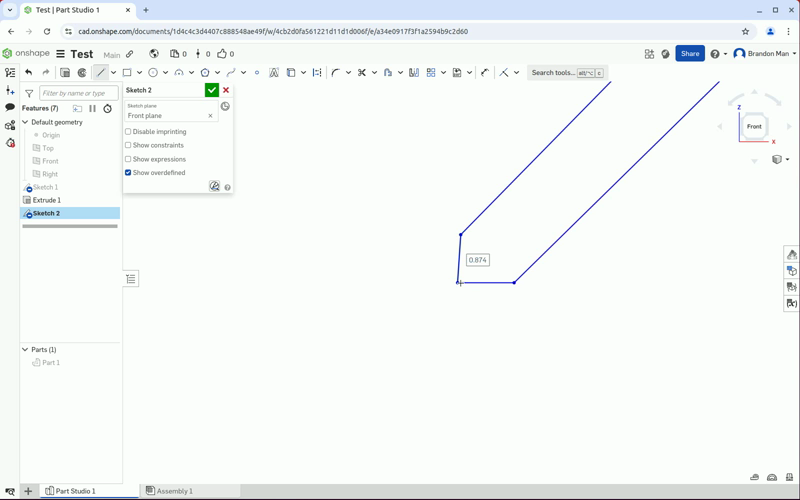
scroll(-6)
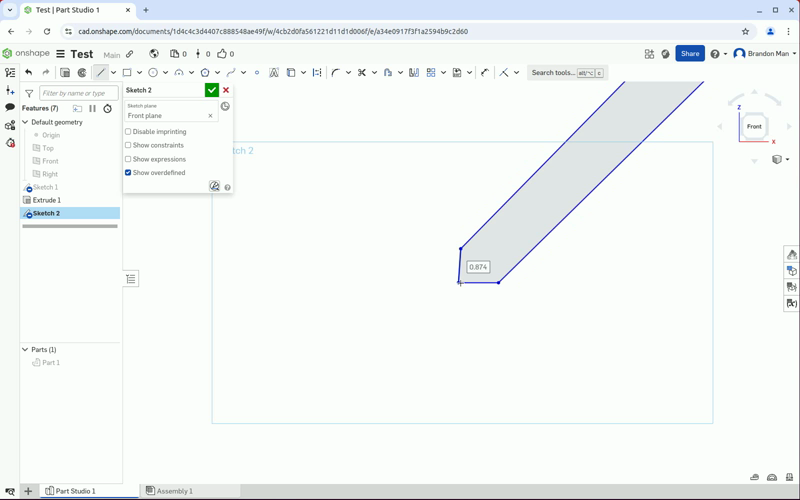
scroll(-6)
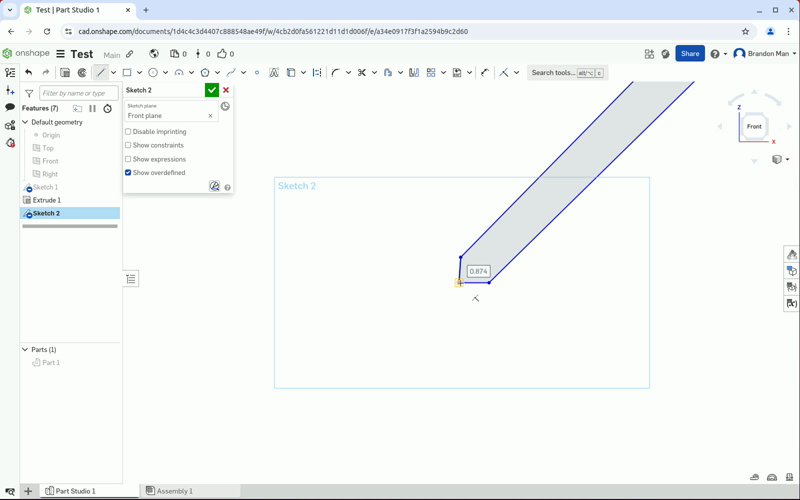
scroll(-6)
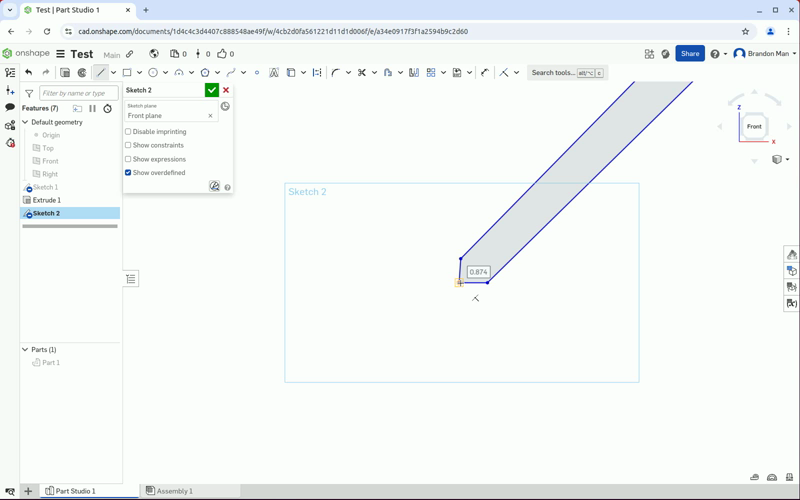
scroll(-6)
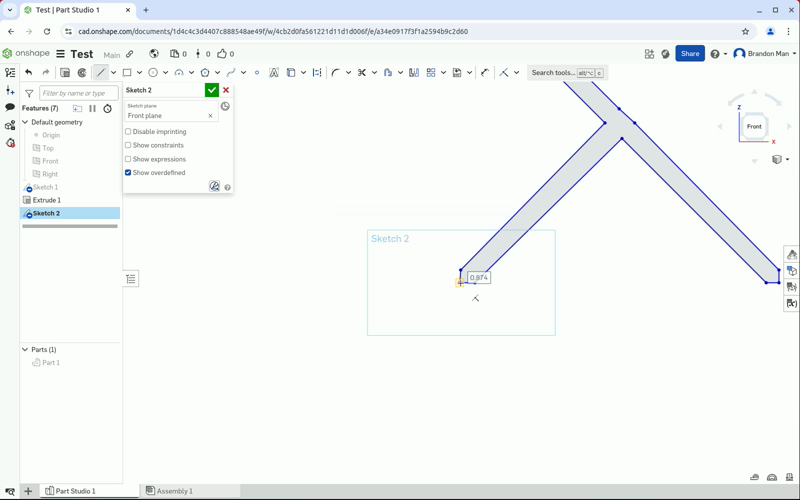
scroll(-6)
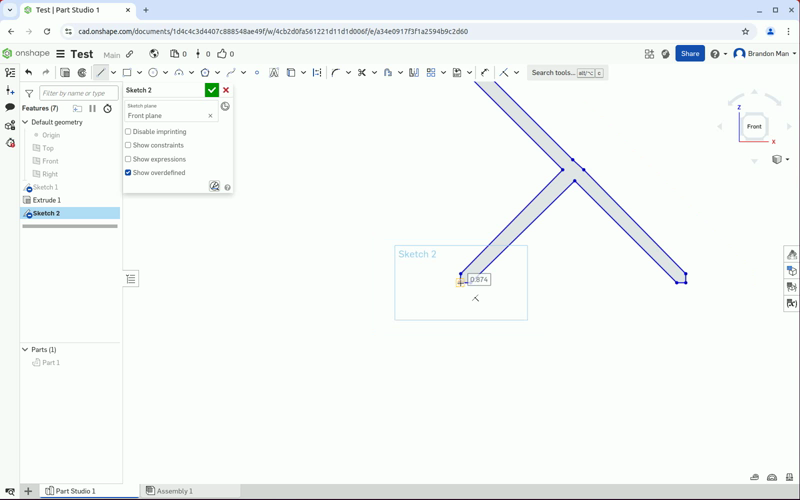
scroll(-6)
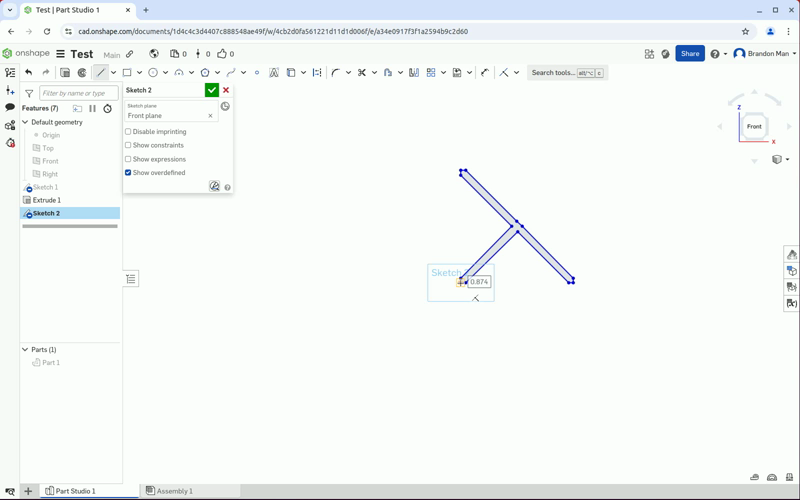
key(esc)
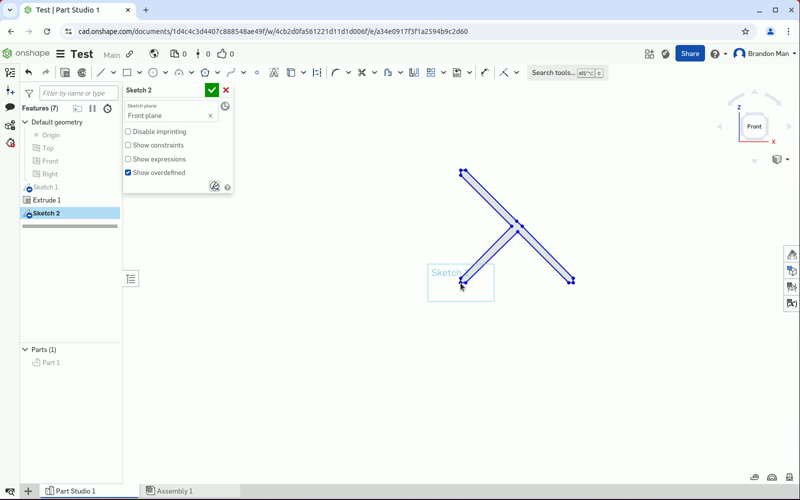
mouse_move(531, 241)
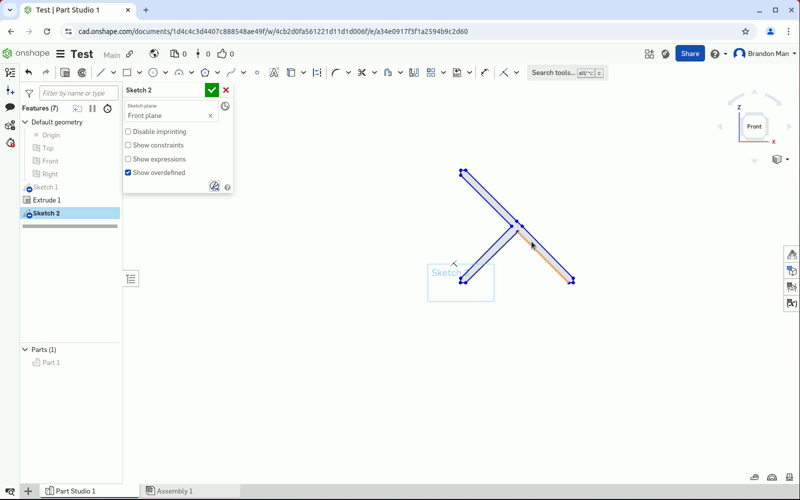
scroll(6)
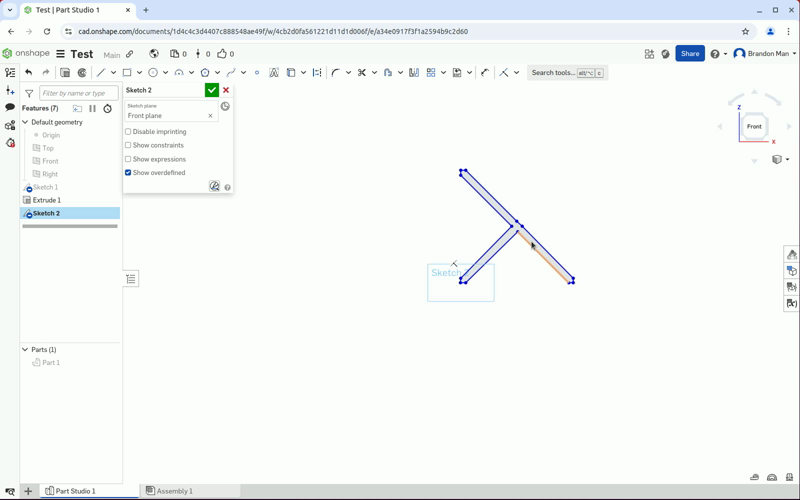
scroll(6)
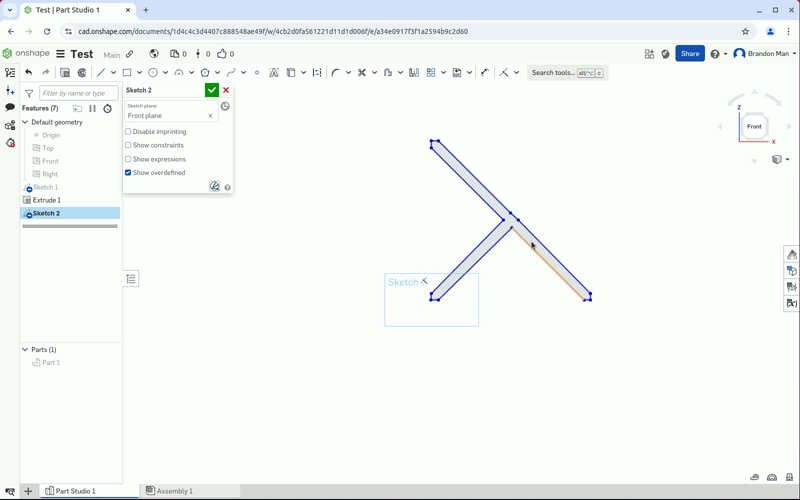
scroll(6)
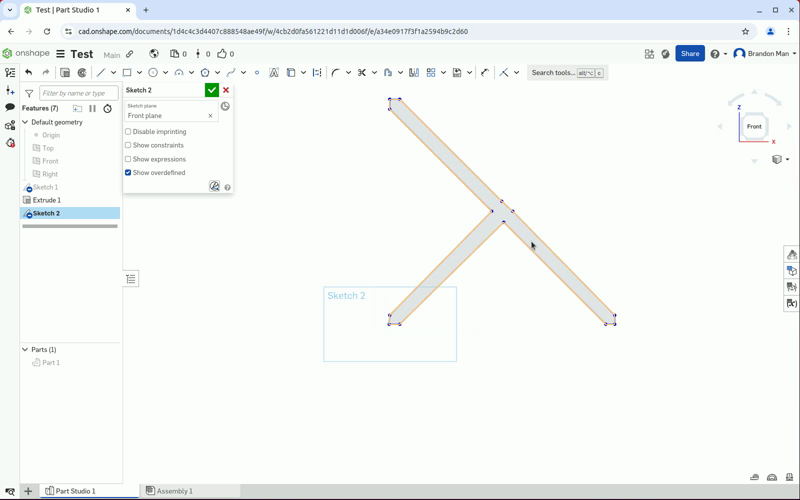
scroll(6)
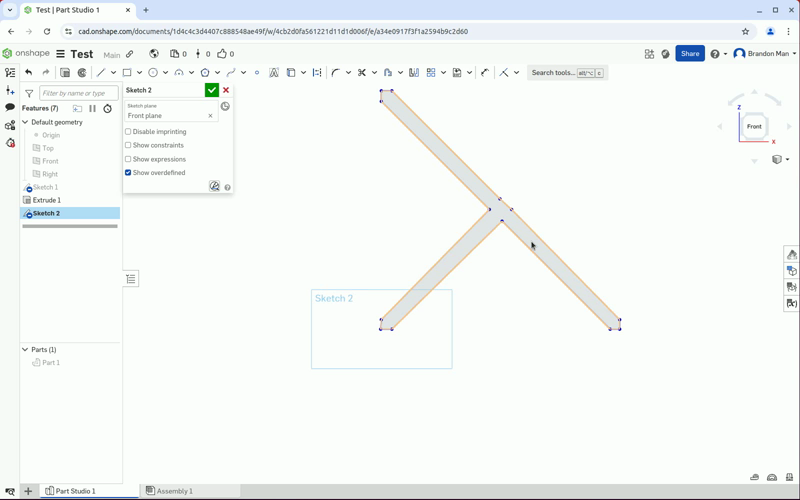
scroll(6)
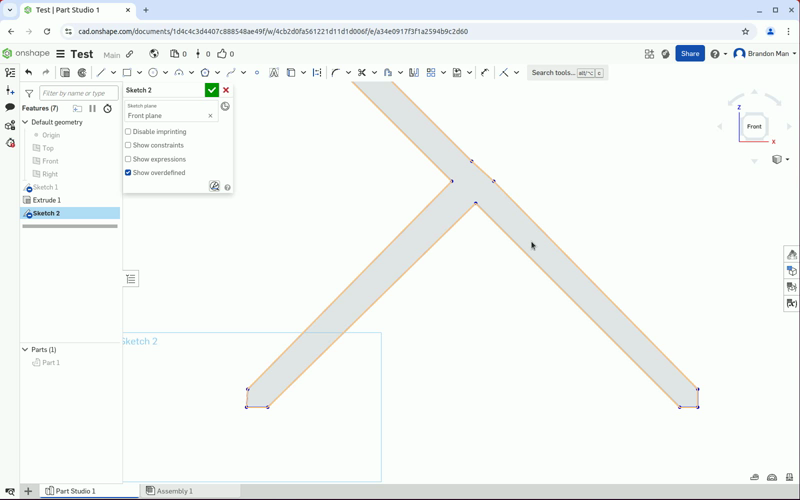
scroll(6)
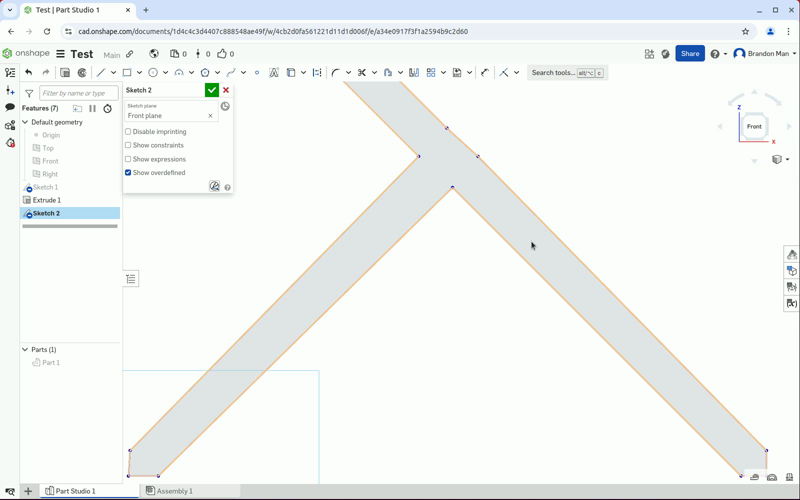
scroll(6)
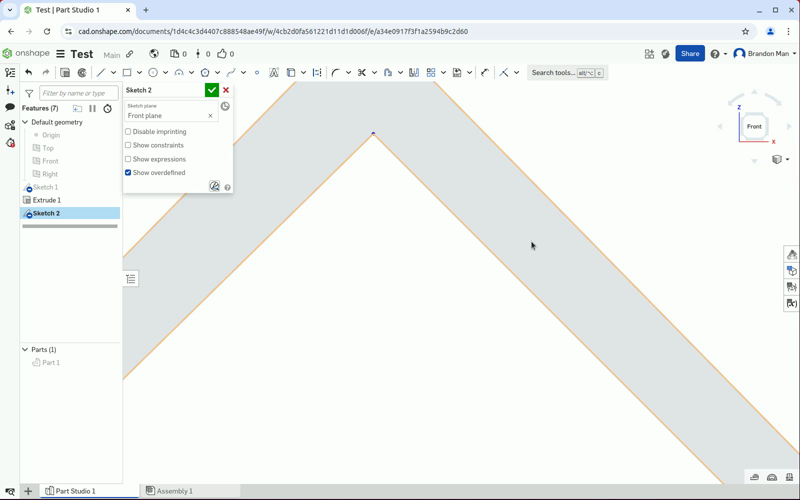
click(531, 241)
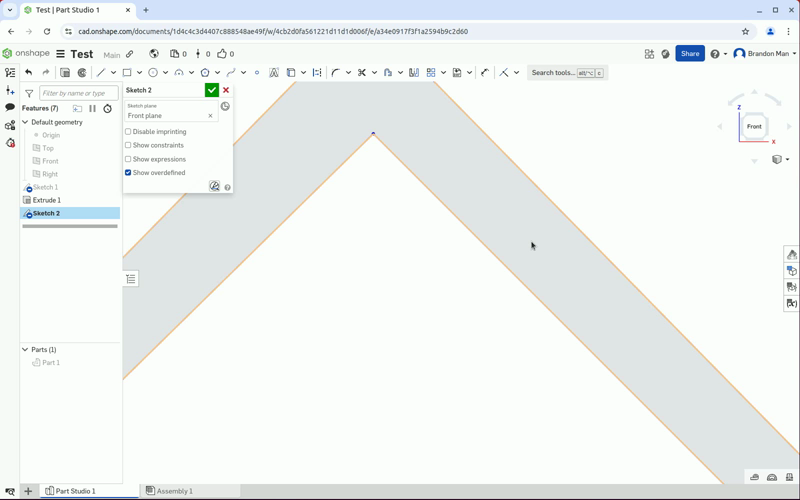
scroll(-6)
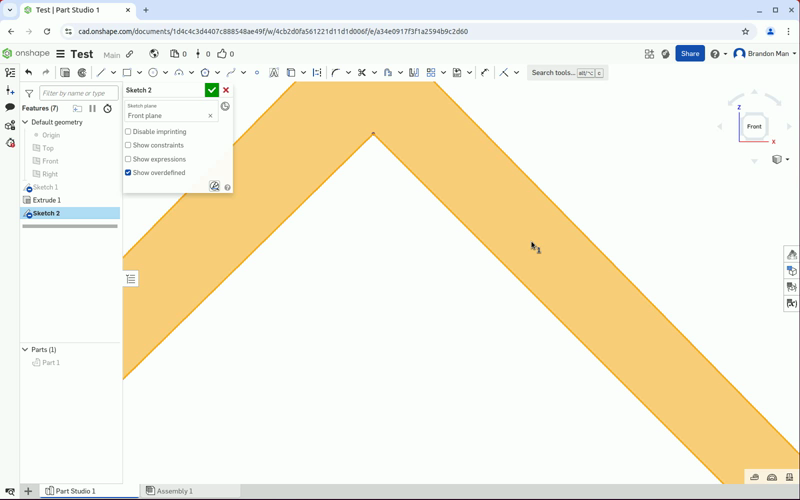
scroll(-6)
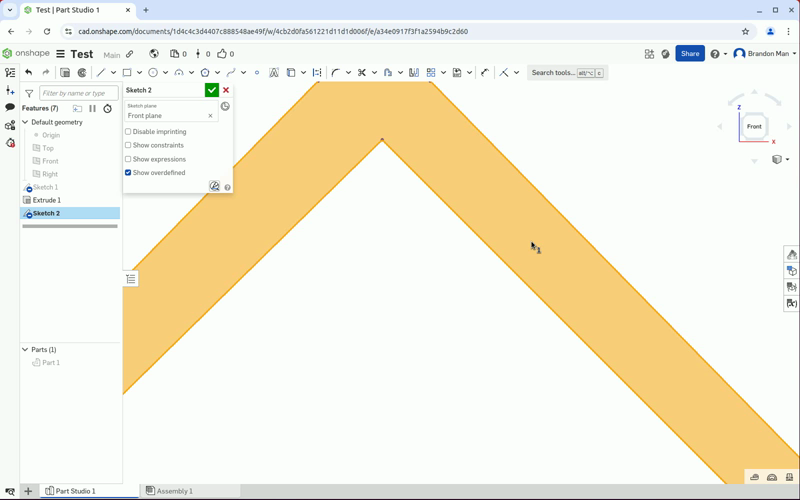
scroll(-6)
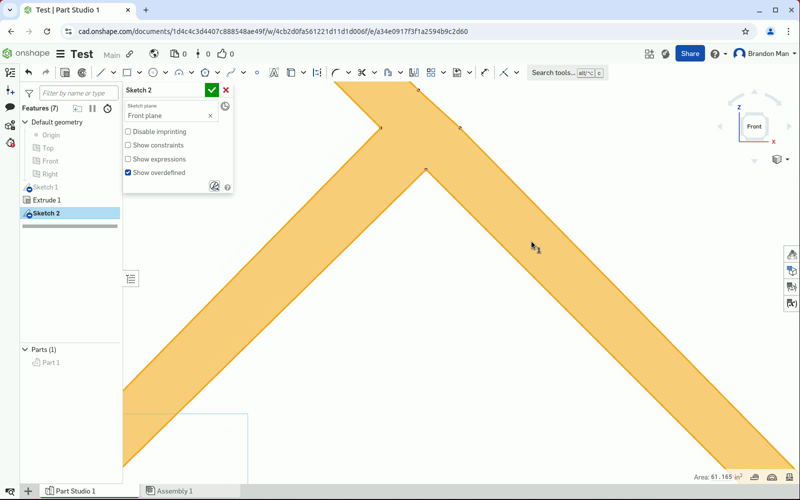
scroll(-6)
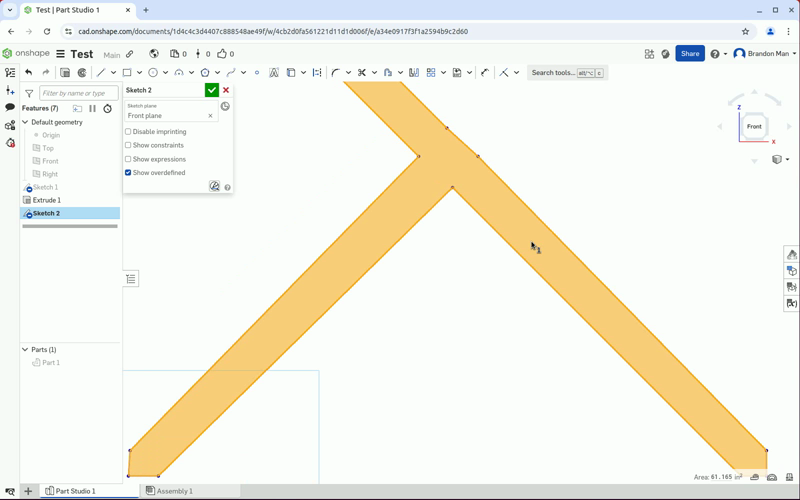
scroll(-6)
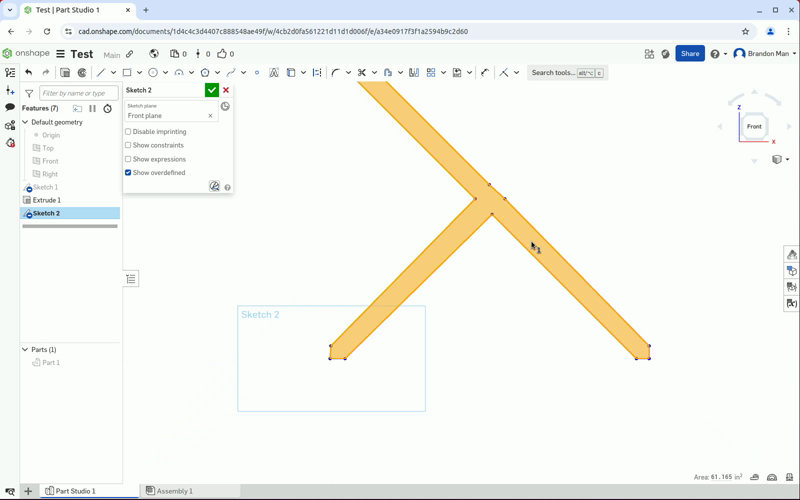
scroll(-6)
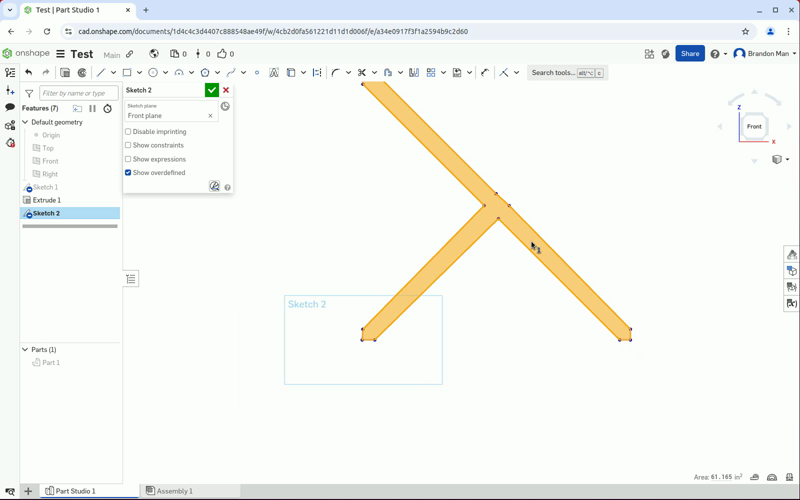
scroll(-6)
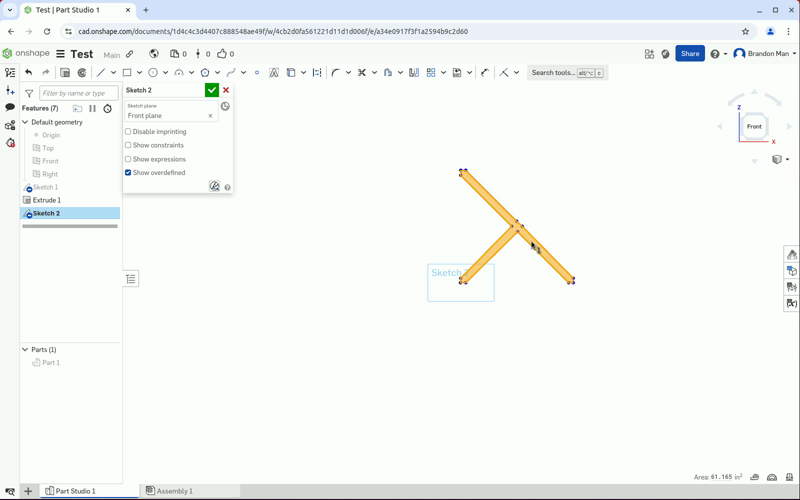
mouse_move(73, 352)
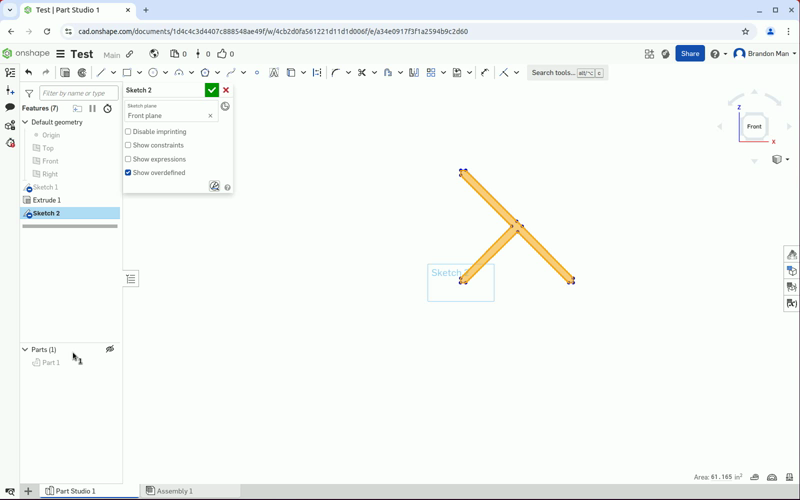
key(shift+y)
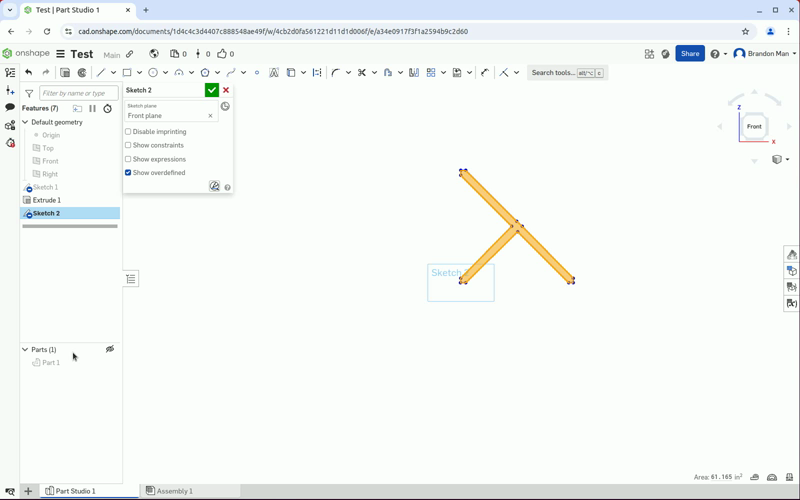
key(shift+e)
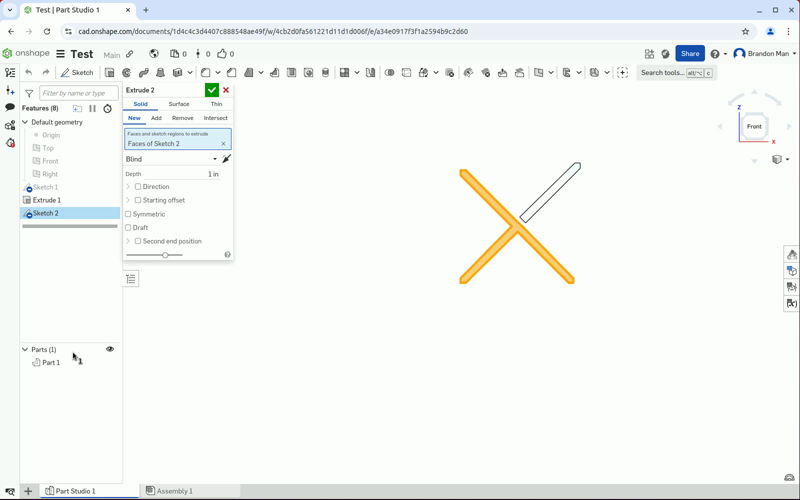
mouse_move(143, 106)
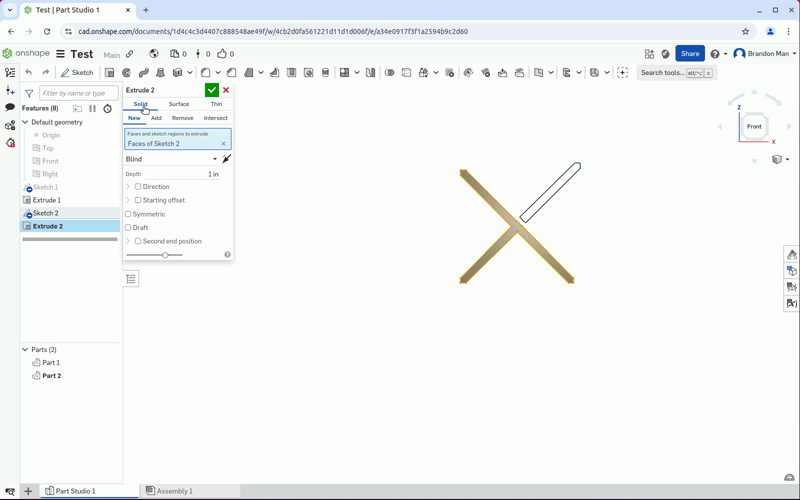
click(143, 106)
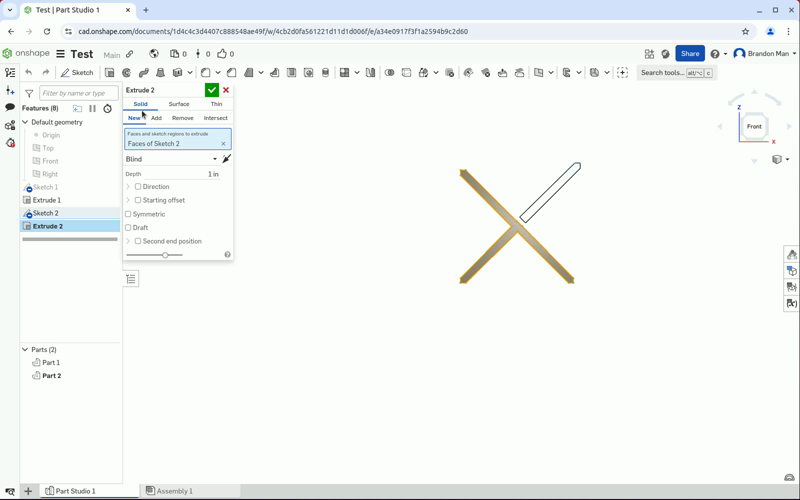
mouse_move(137, 120)
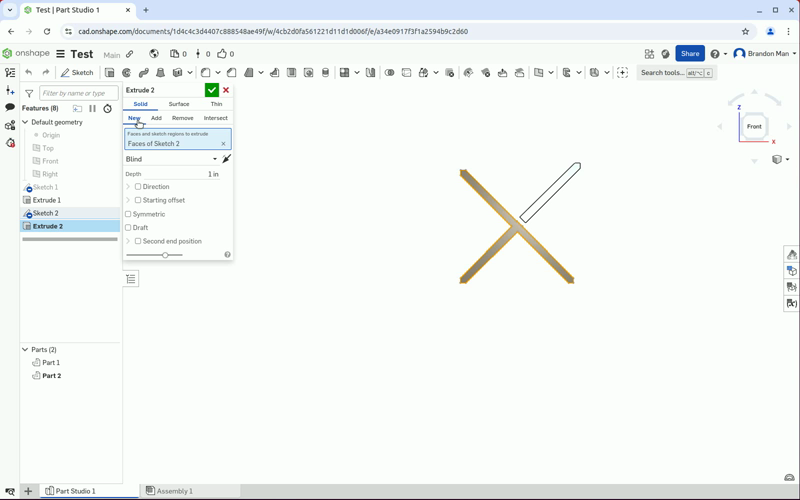
click(137, 120)
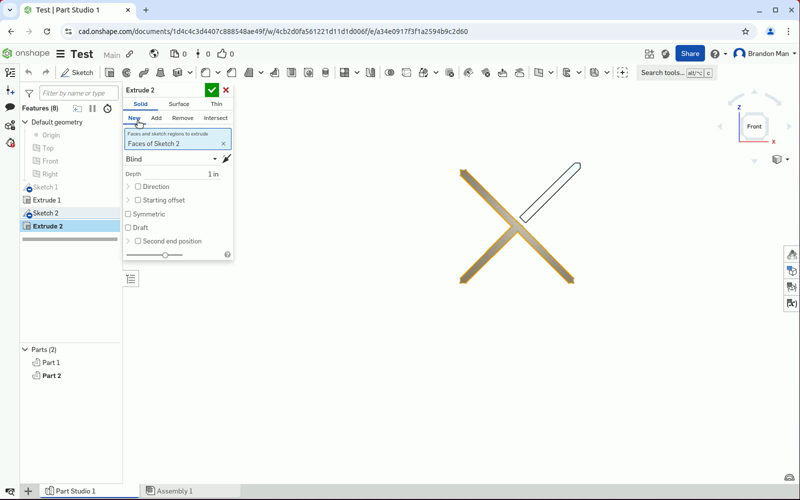
key(tab, 4)
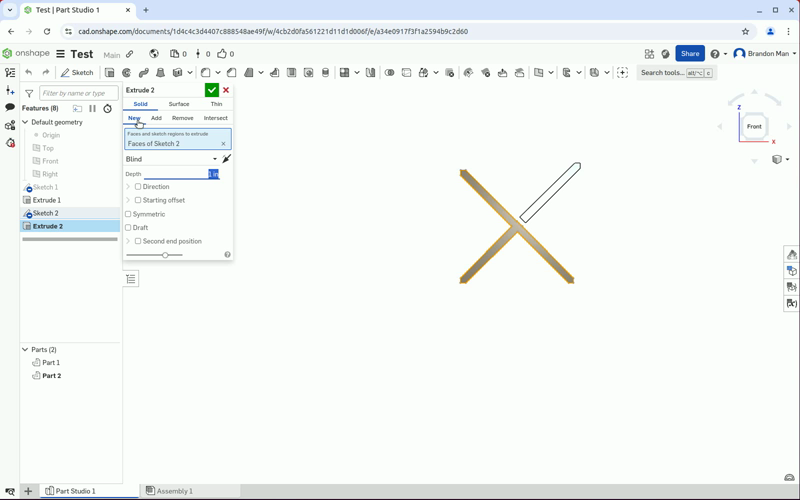
text(28.404)
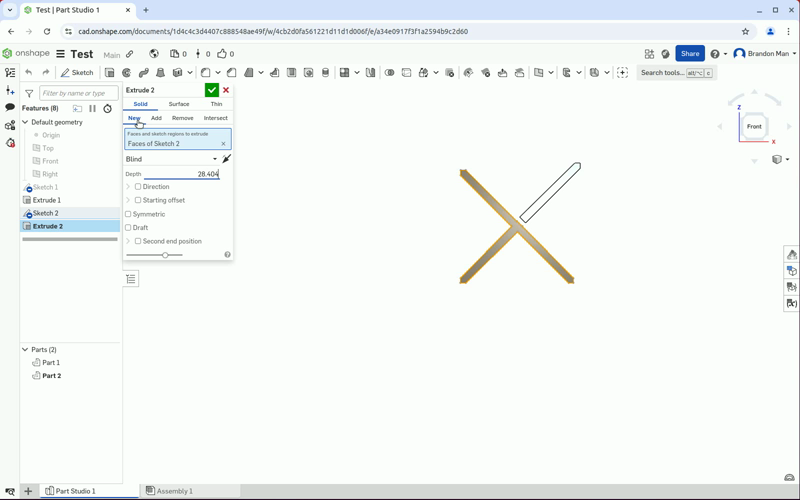
key(tab, 3)
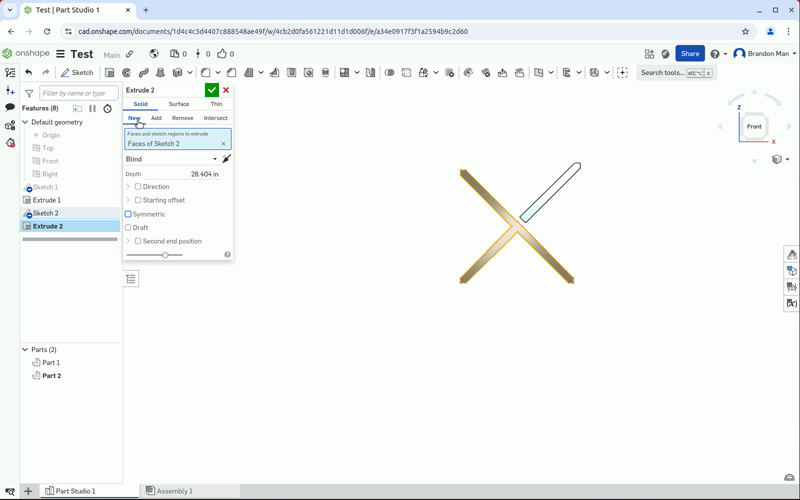
key(space)
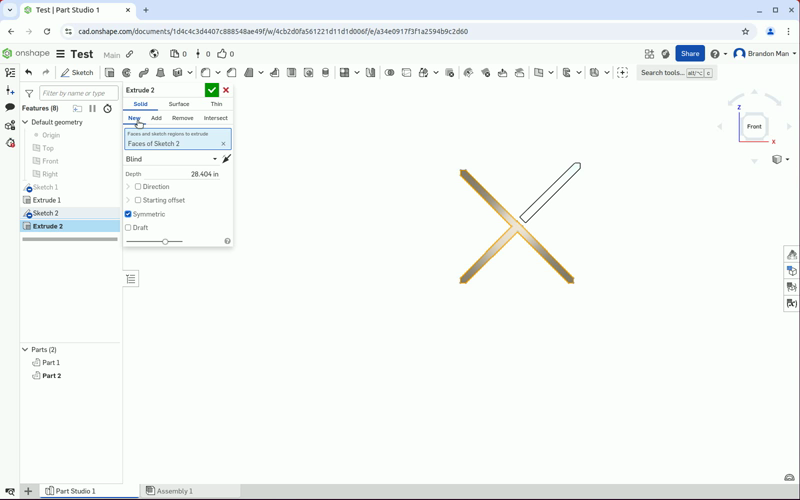
key(enter)
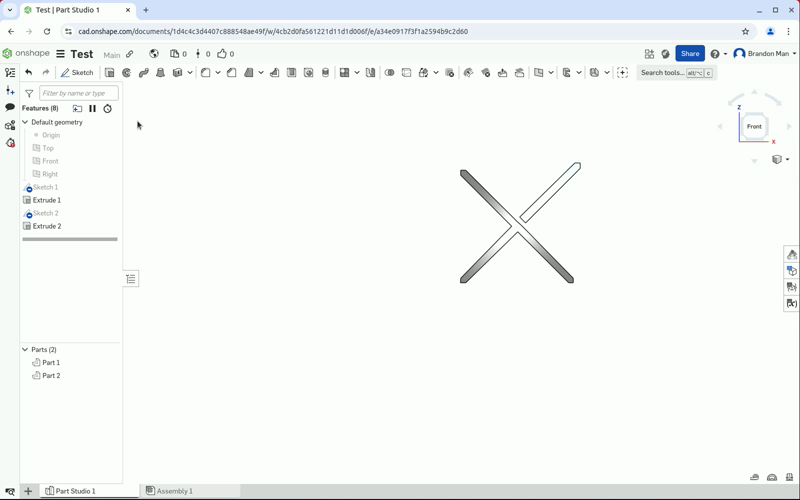
key(shift+h)
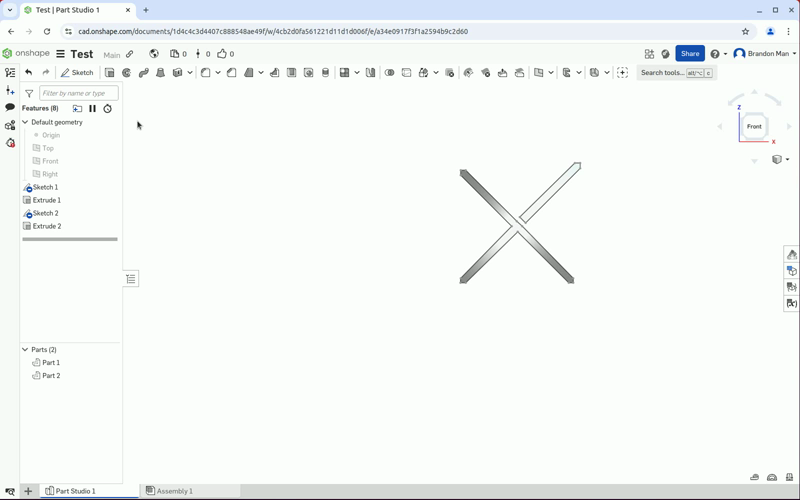
key(shift+h)
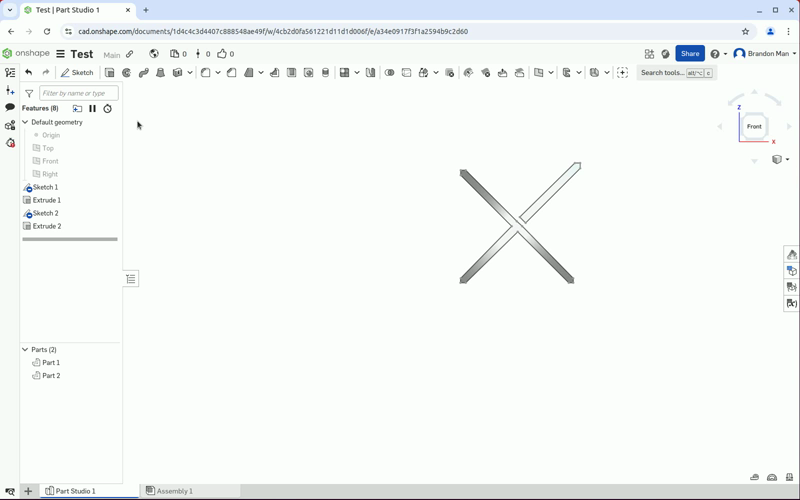
key(shift+7)
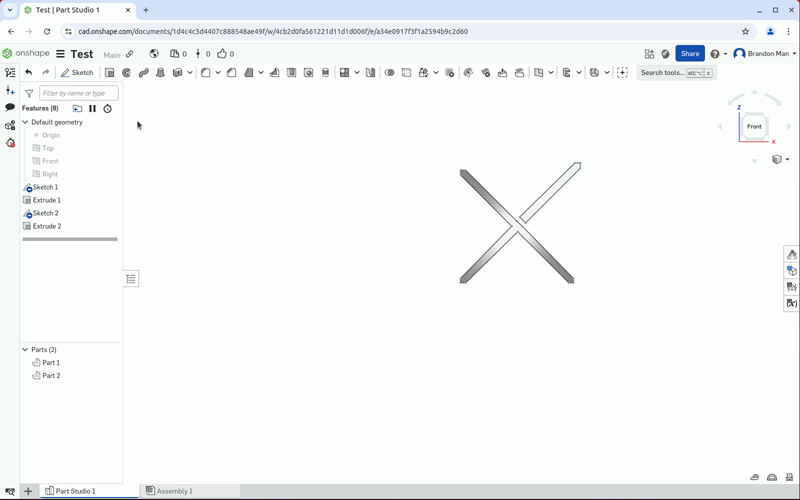
key(left, 2)
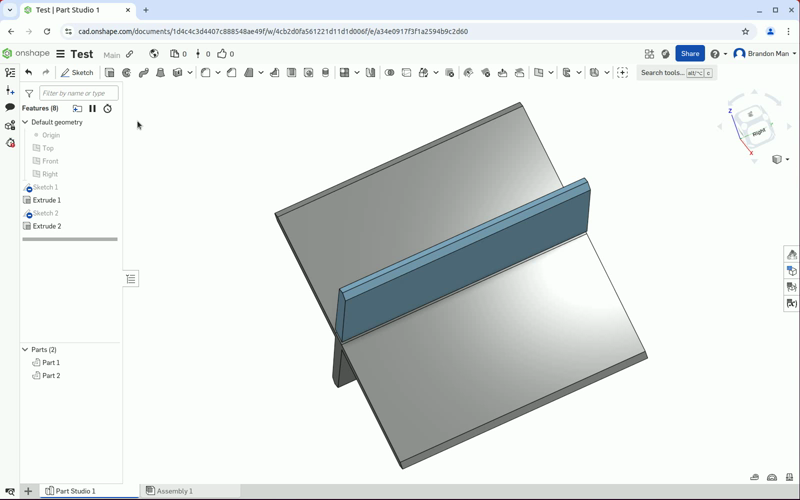
key(down, 2)
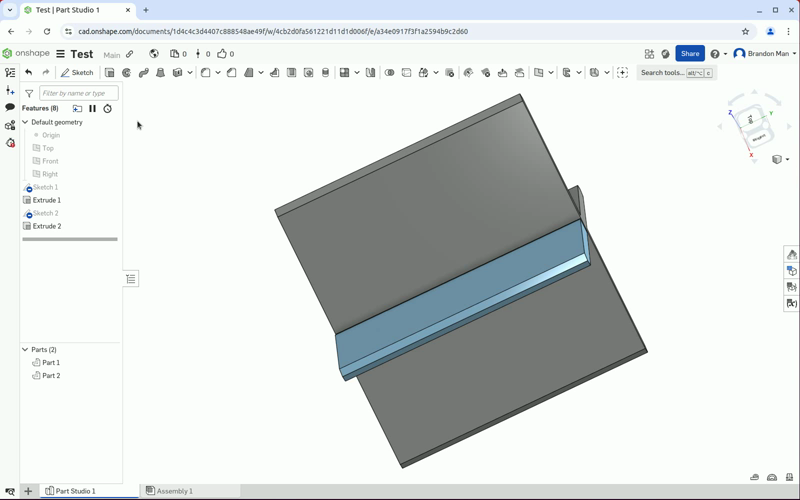
key(up, 2)
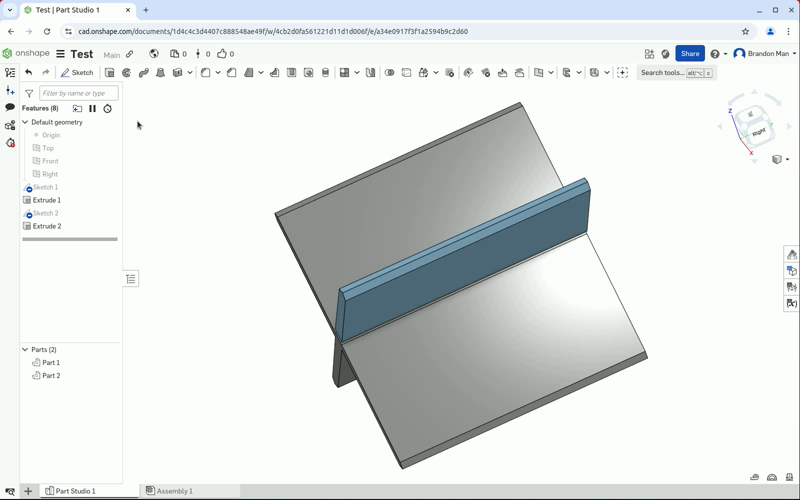
key(right, 2)
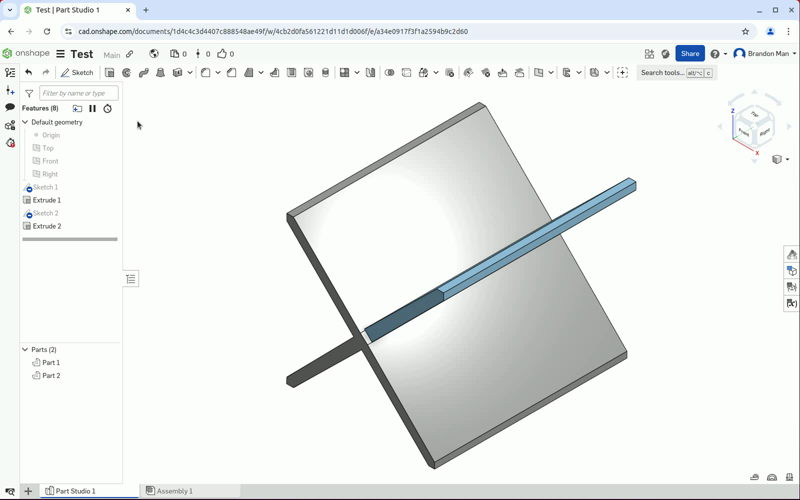
mouse_move(73, 189)
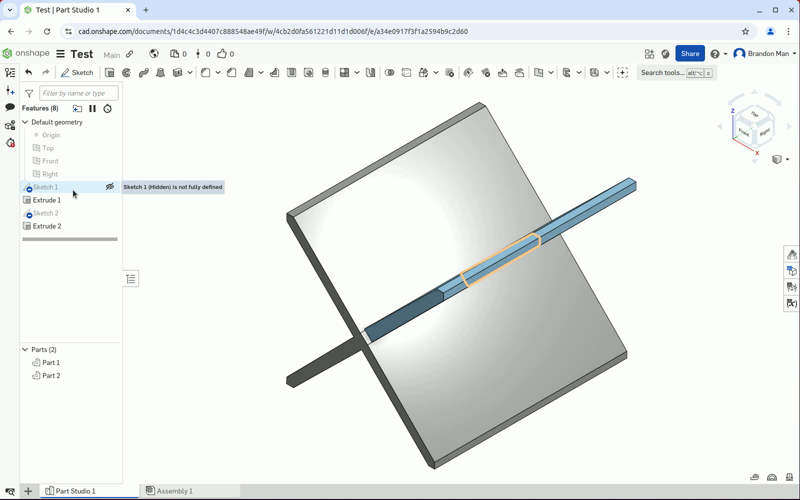
click(73, 189)